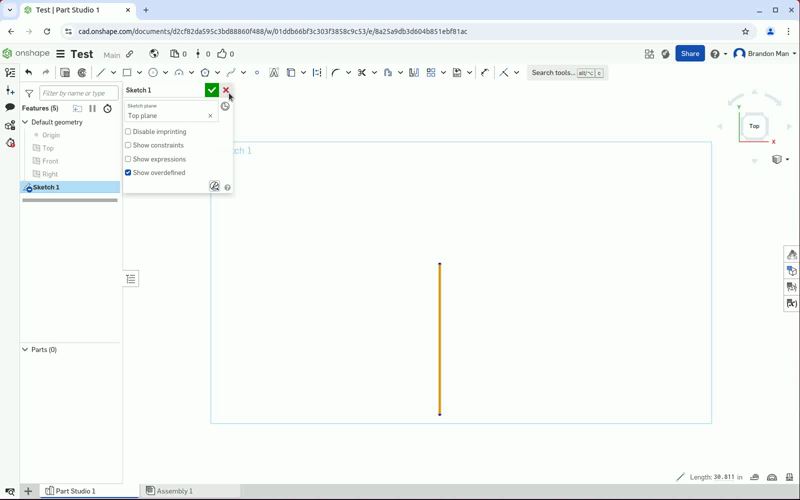
key(shift+h)
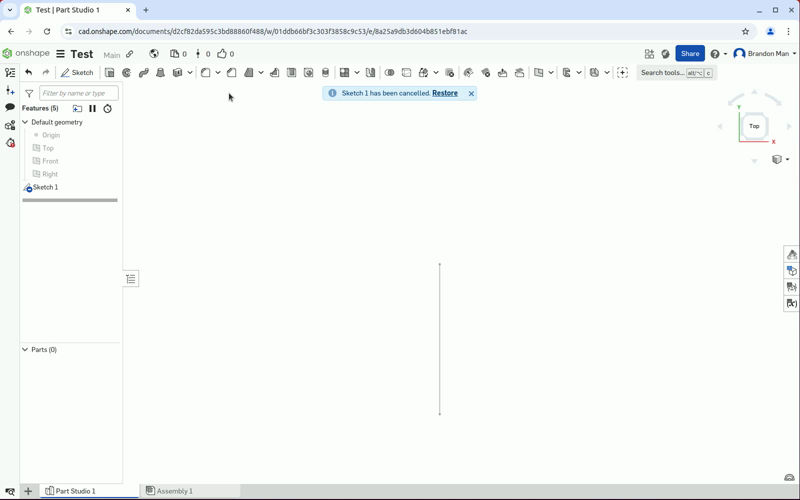
mouse_move(73, 352)
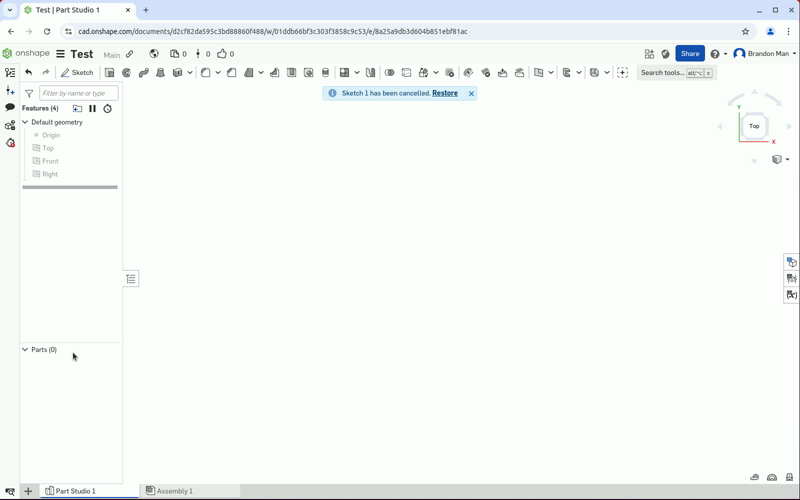
key(y)
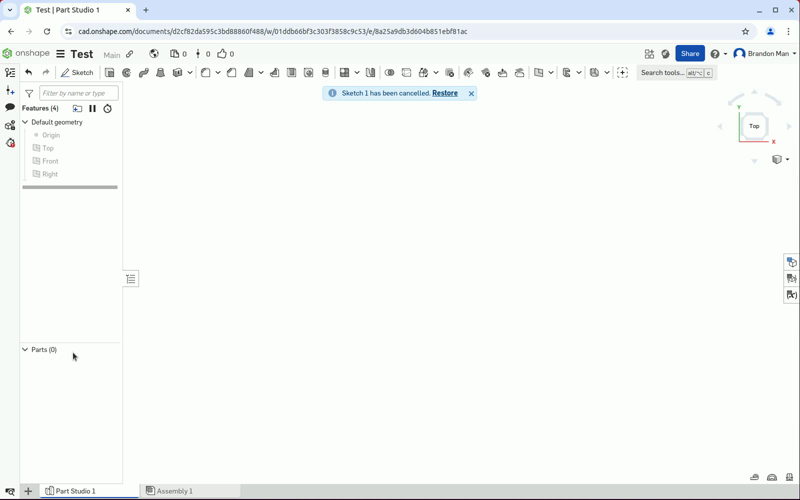
key(shift+p)
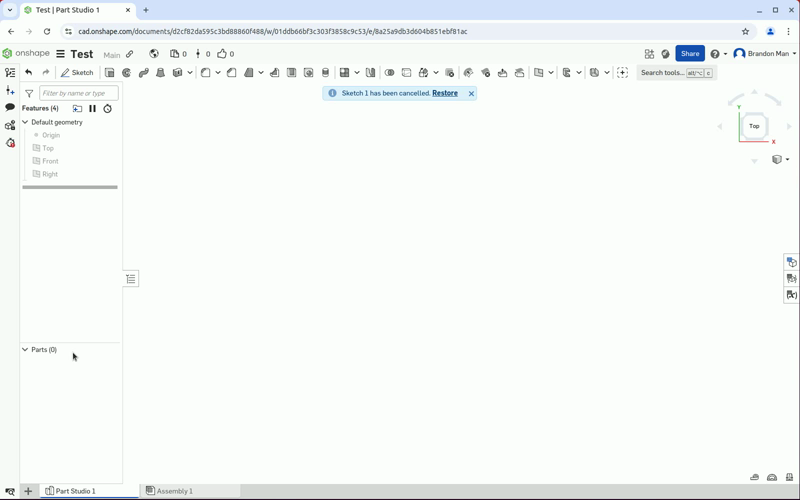
key(space)
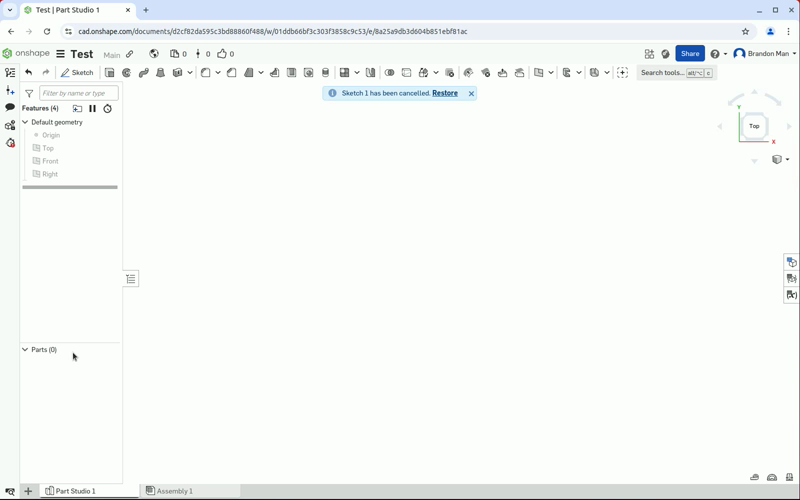
key_down(shift)
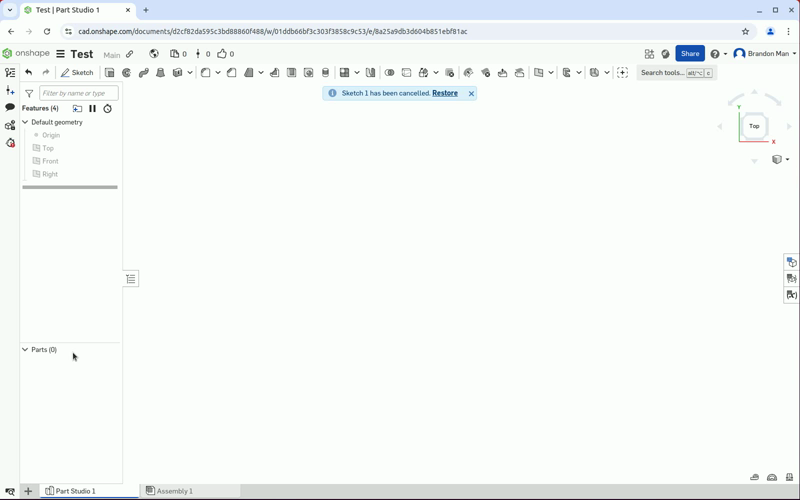
key(up)
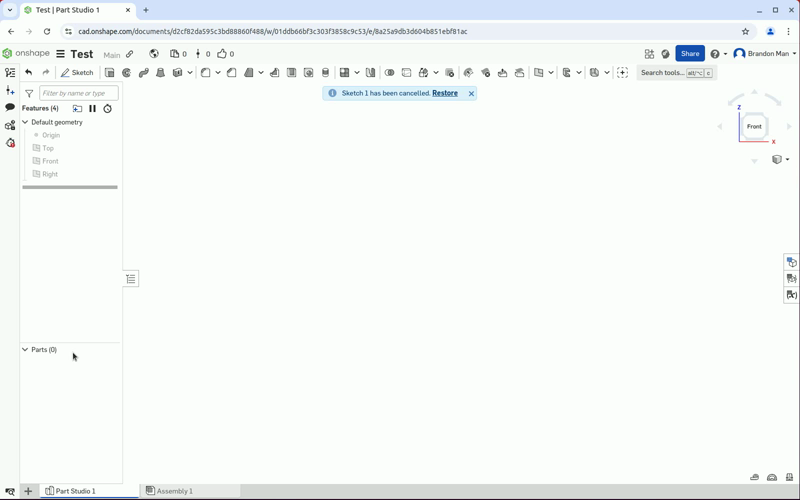
key_up(shift)
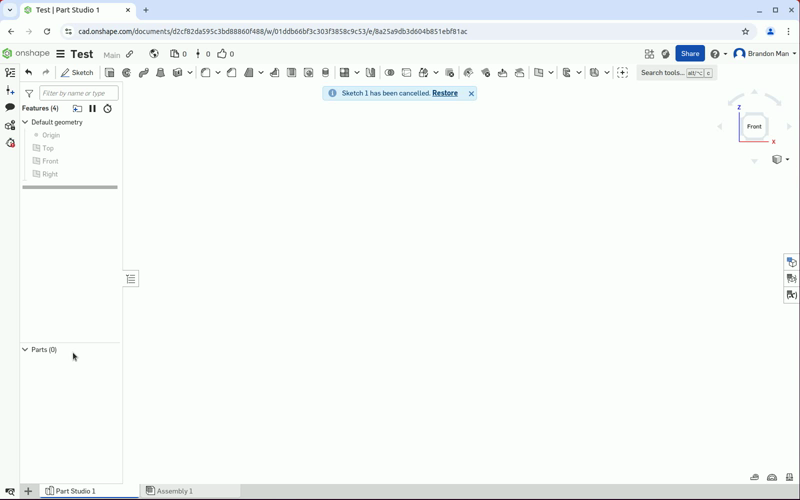
mouse_move(73, 352)
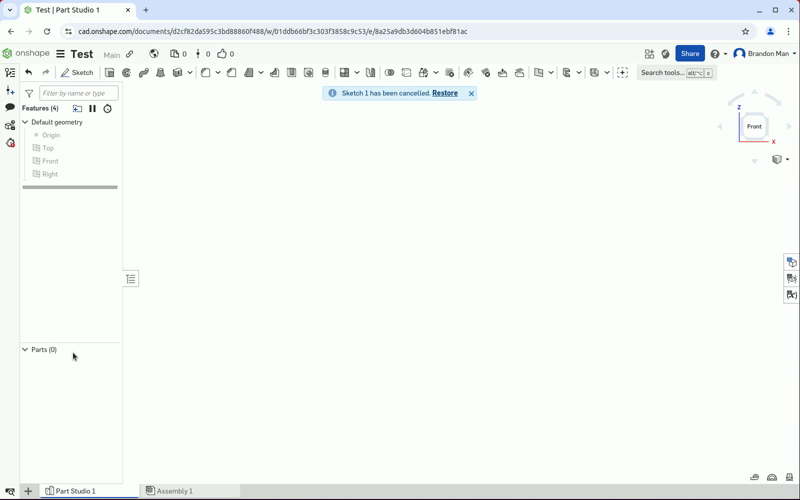
key(shift+y)
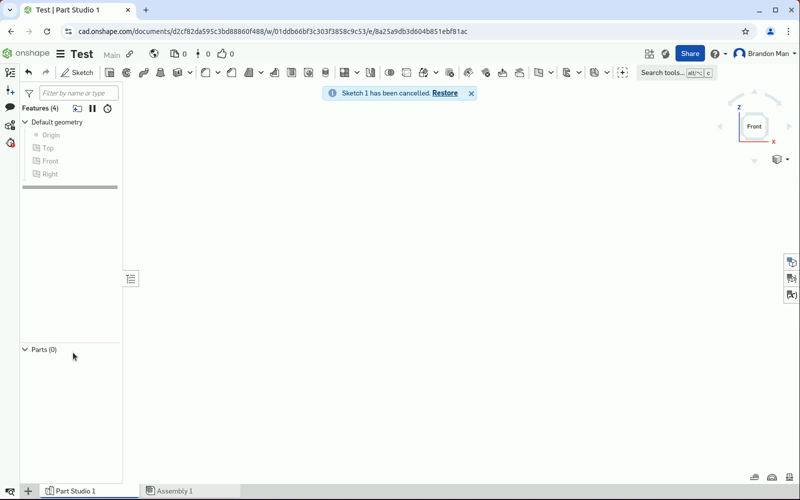
key(shift+s)
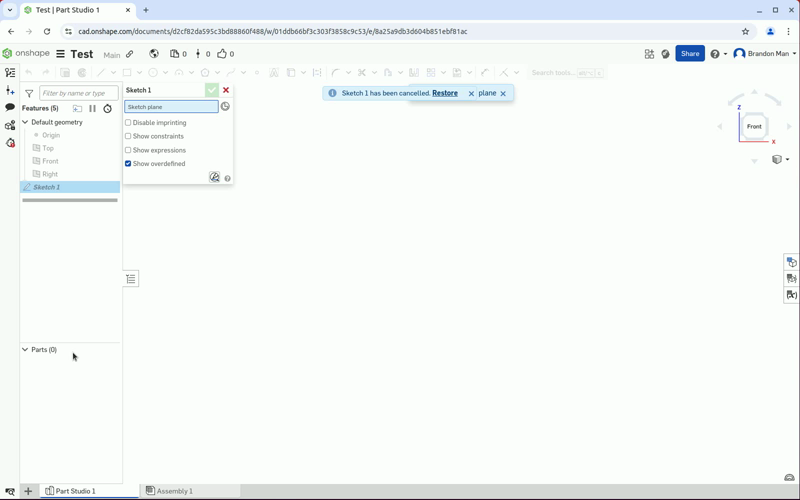
mouse_move(73, 163)
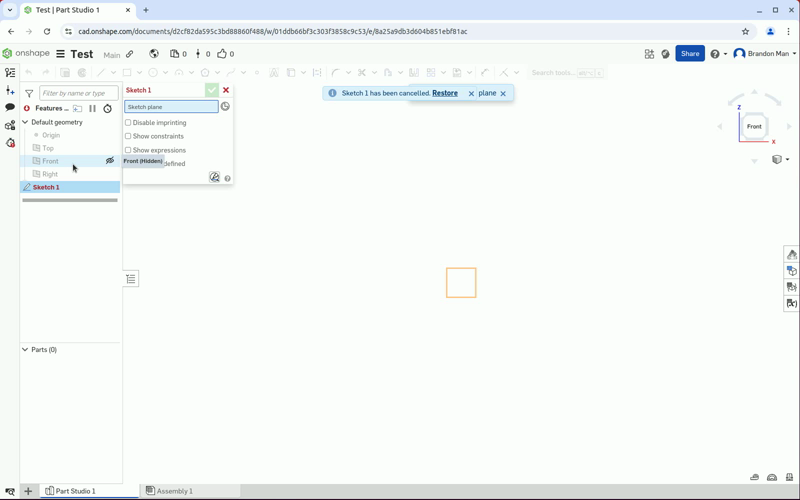
click(73, 163)
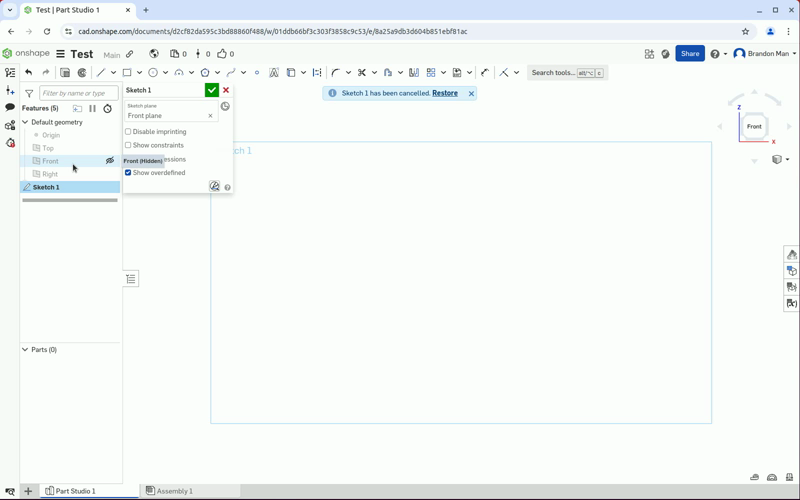
mouse_move(73, 352)
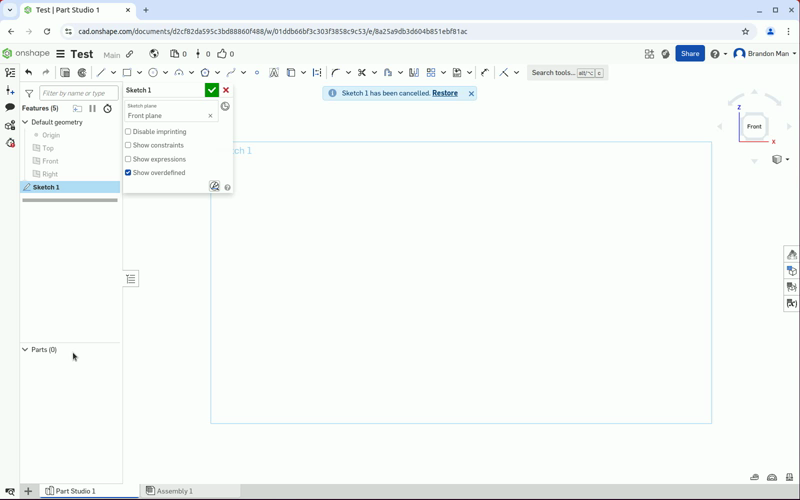
key(y)
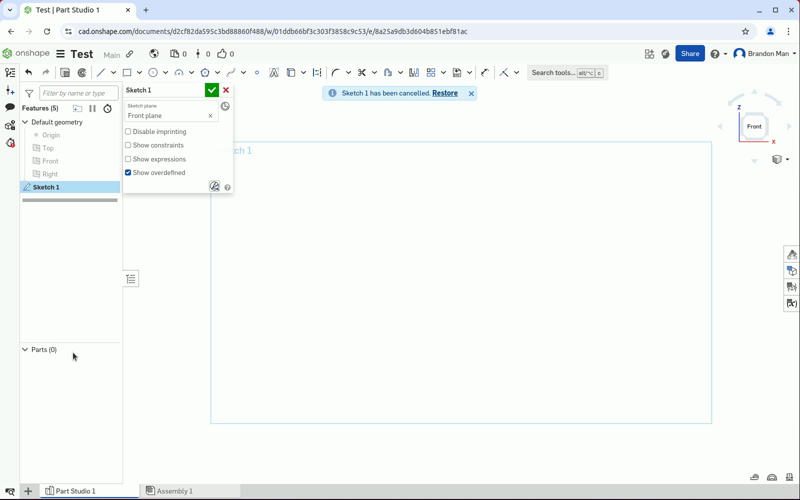
key(l)
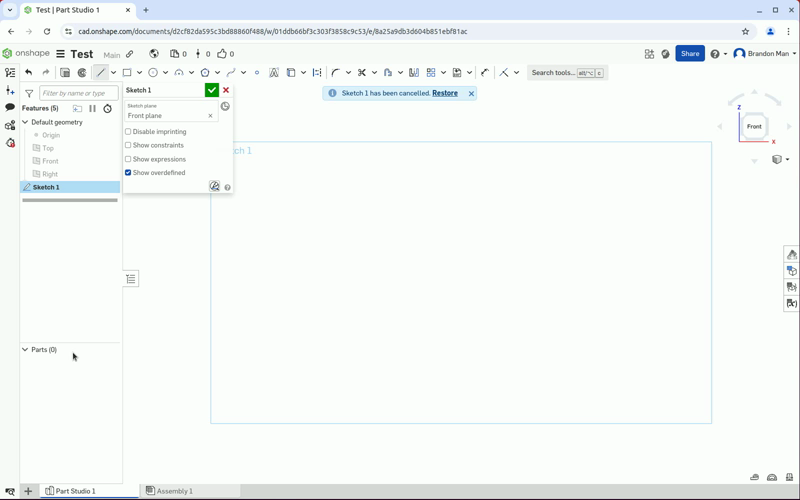
key_down(shift)
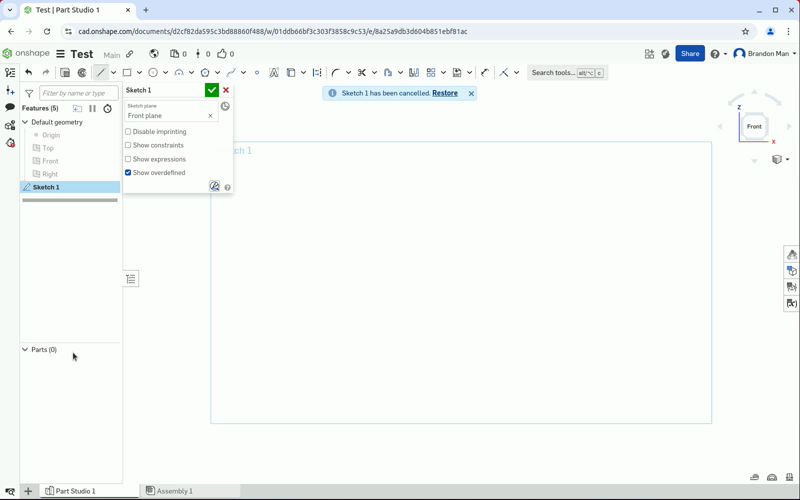
mouse_move(369, 304)
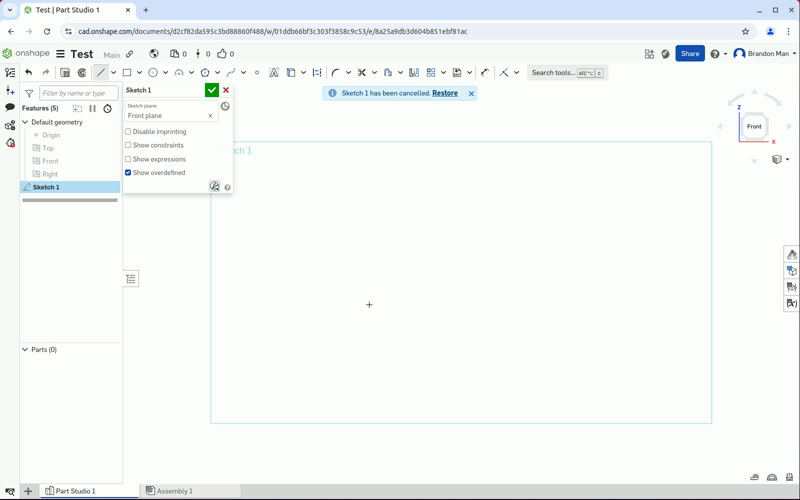
click(369, 304)
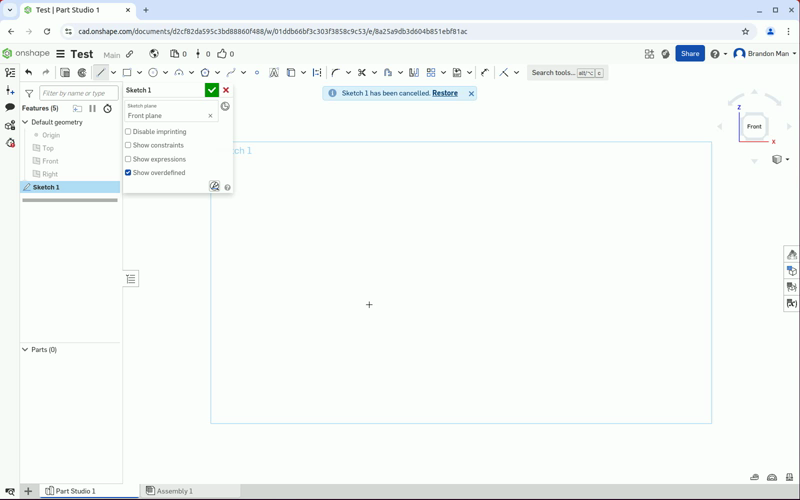
key_up(shift)
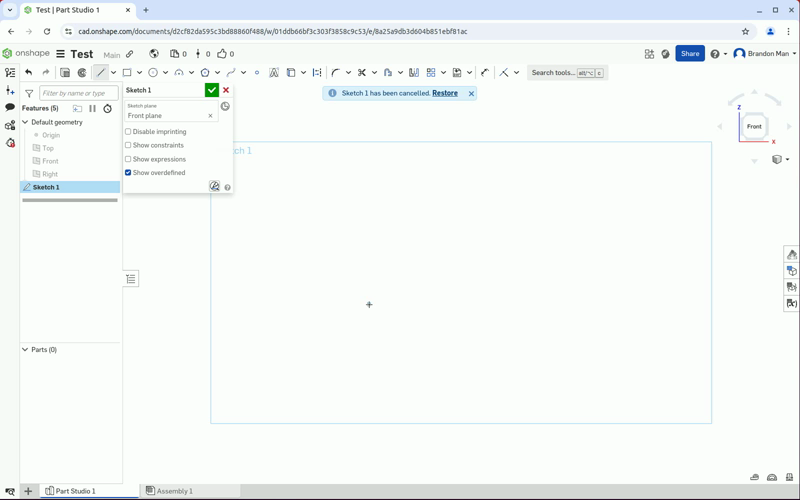
key_down(shift)
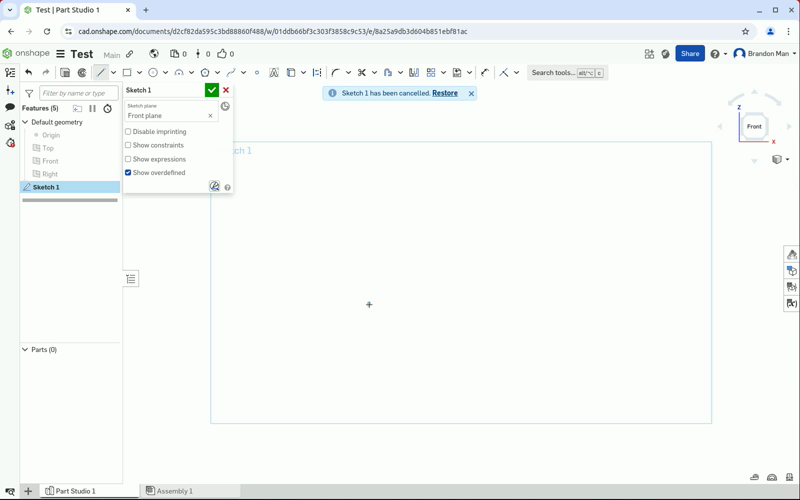
mouse_move(551, 304)
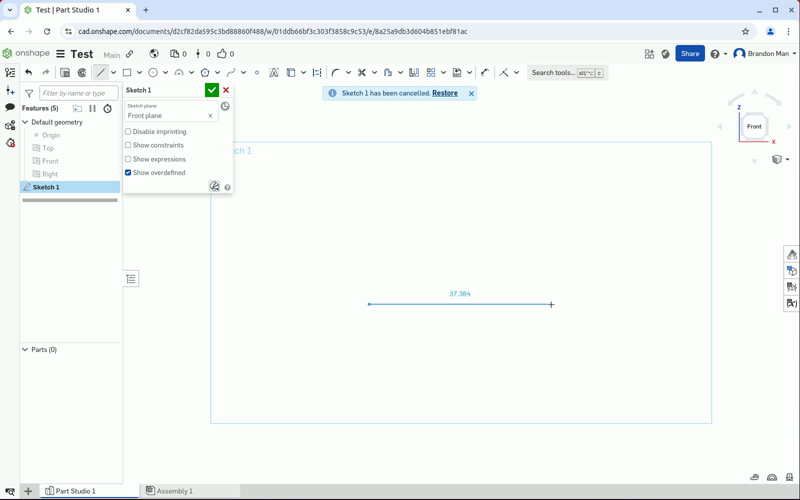
click(551, 304)
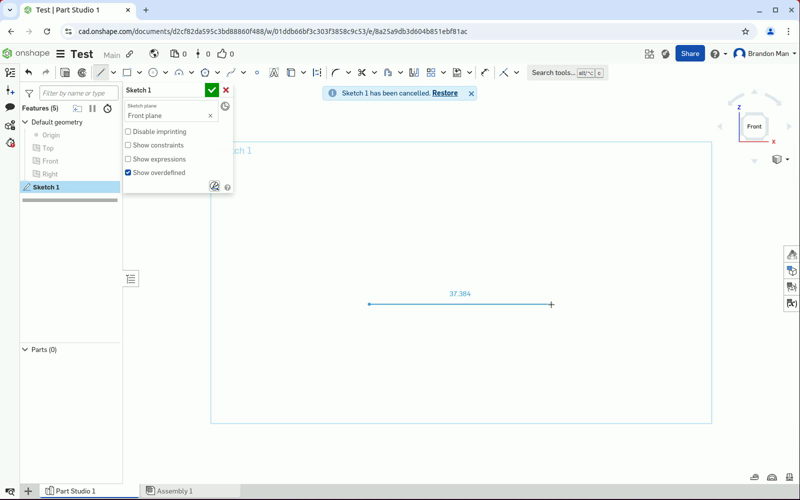
key_up(shift)
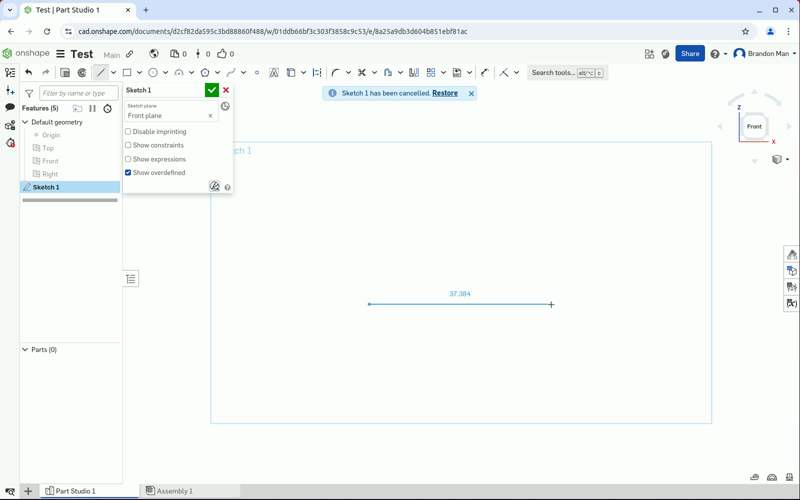
key_down(shift)
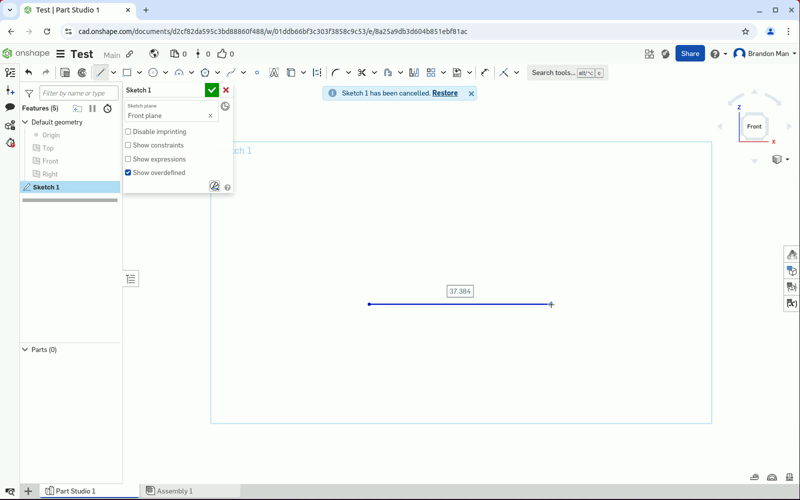
mouse_move(581, 304)
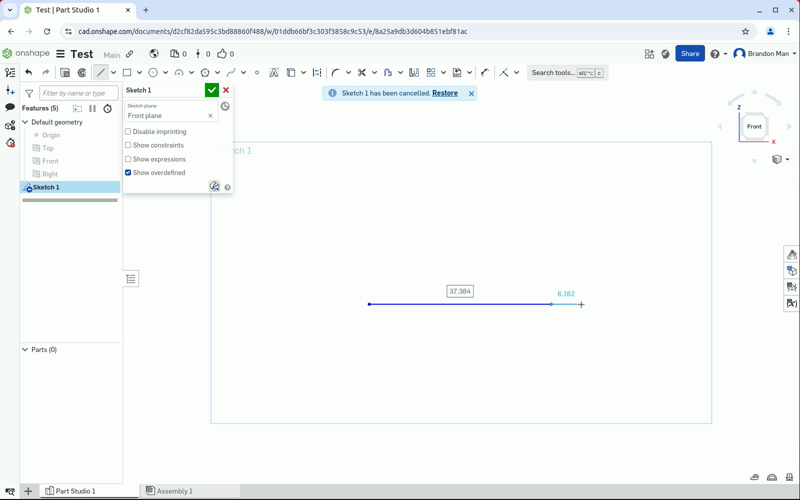
mouse_move(551, 261)
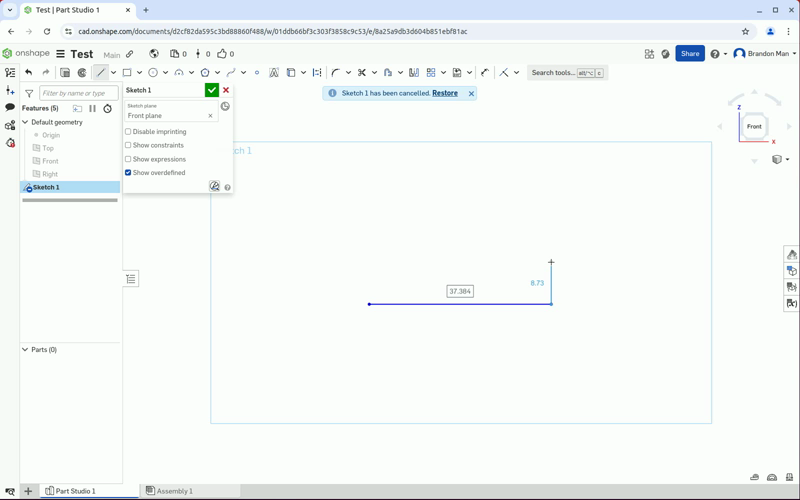
click(551, 261)
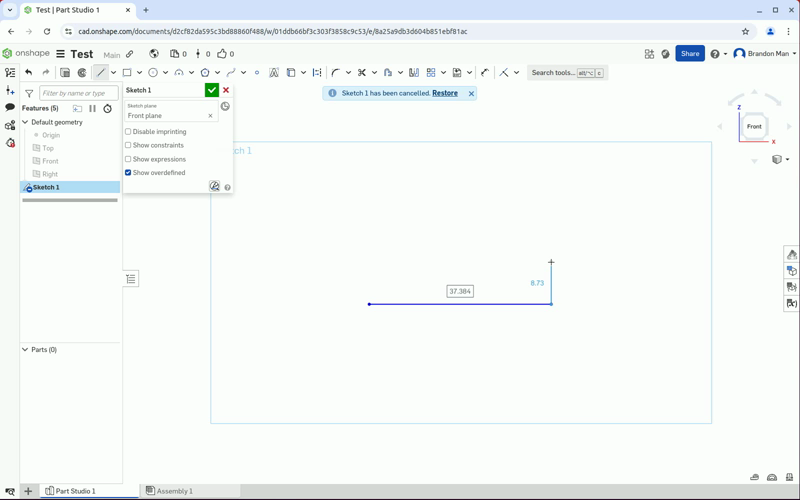
key_up(shift)
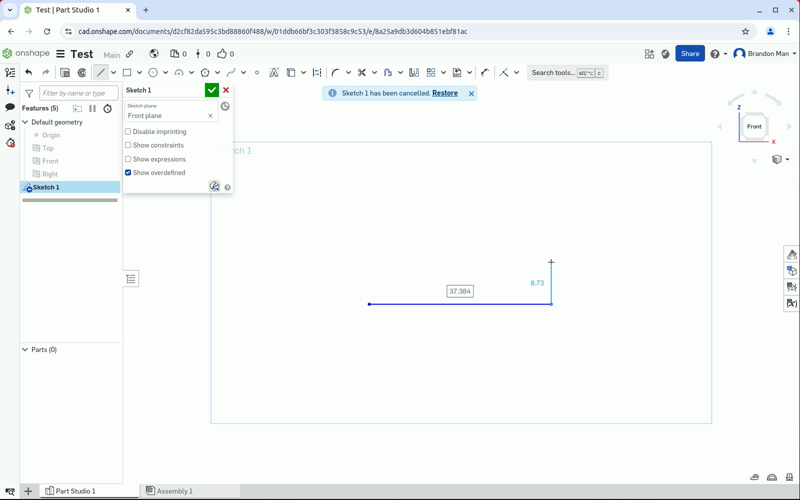
key_down(shift)
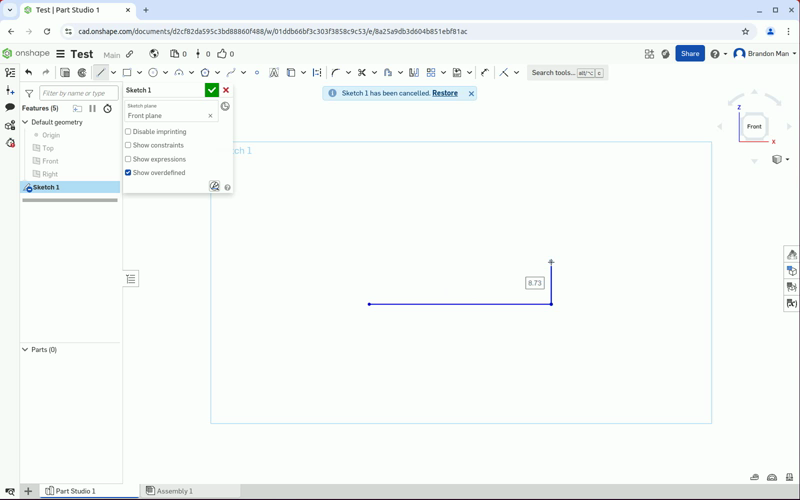
mouse_move(369, 261)
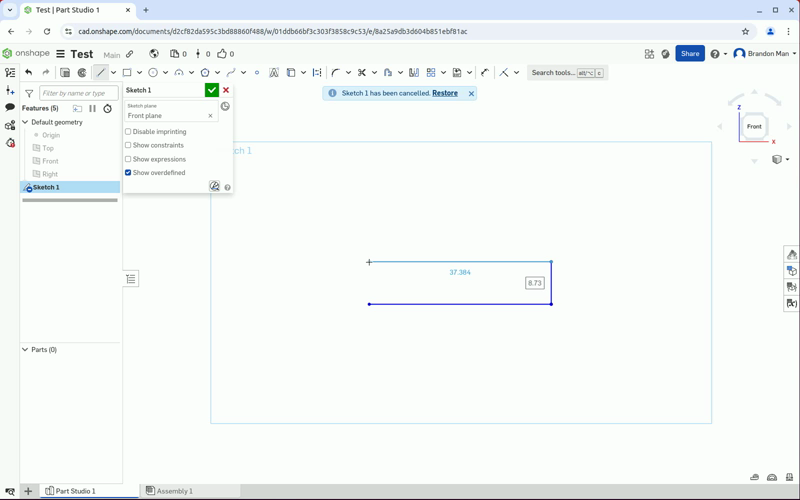
click(369, 261)
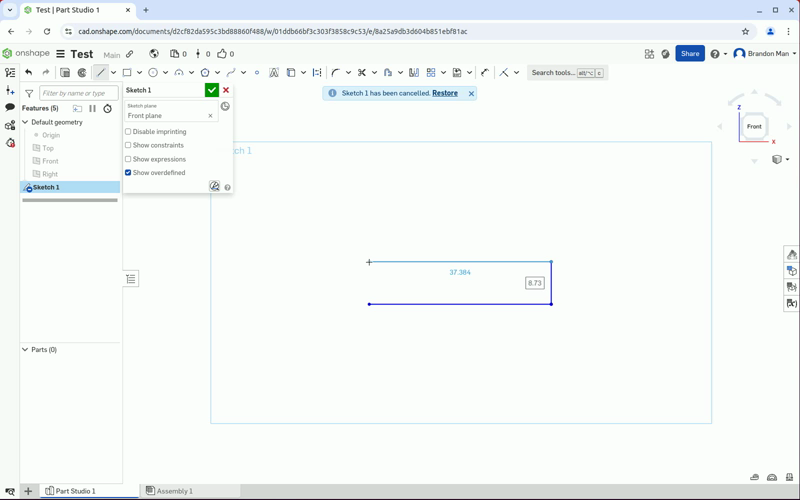
key_up(shift)
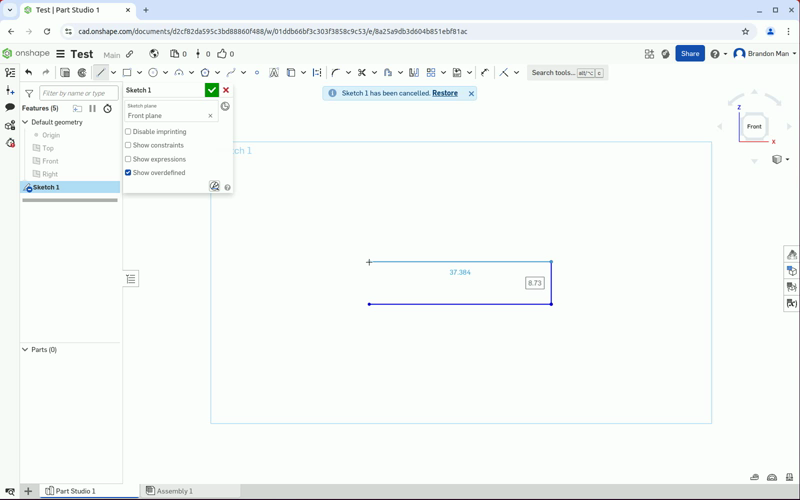
mouse_move(399, 261)
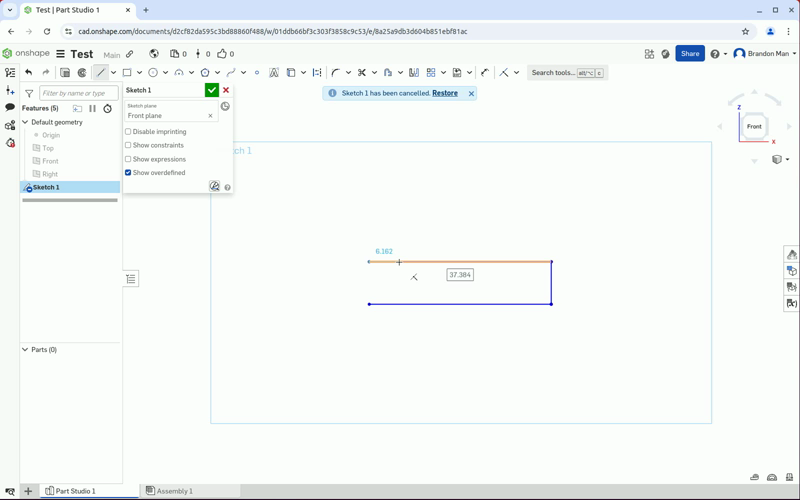
key_down(shift)
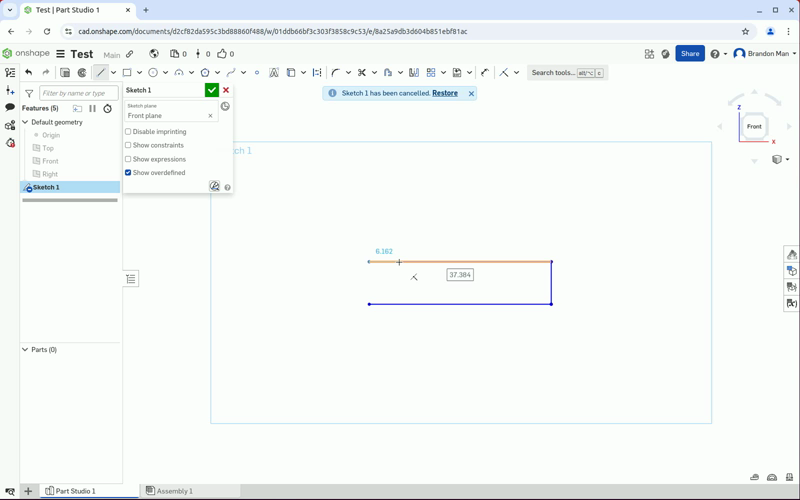
mouse_move(369, 304)
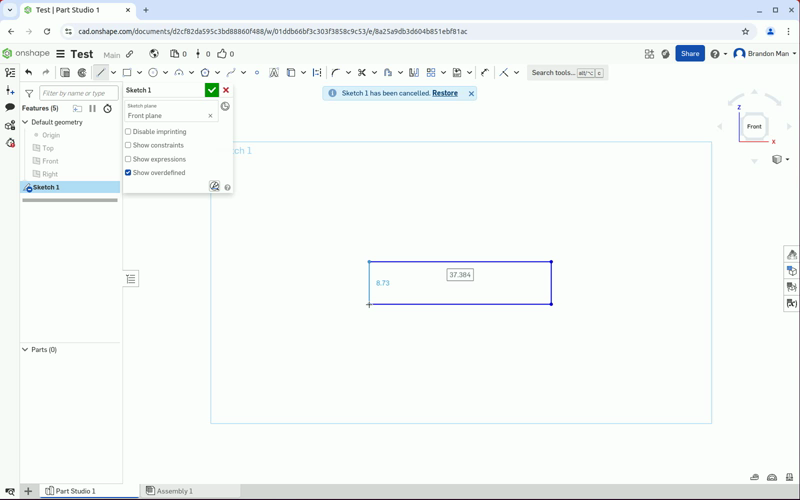
key_up(shift)
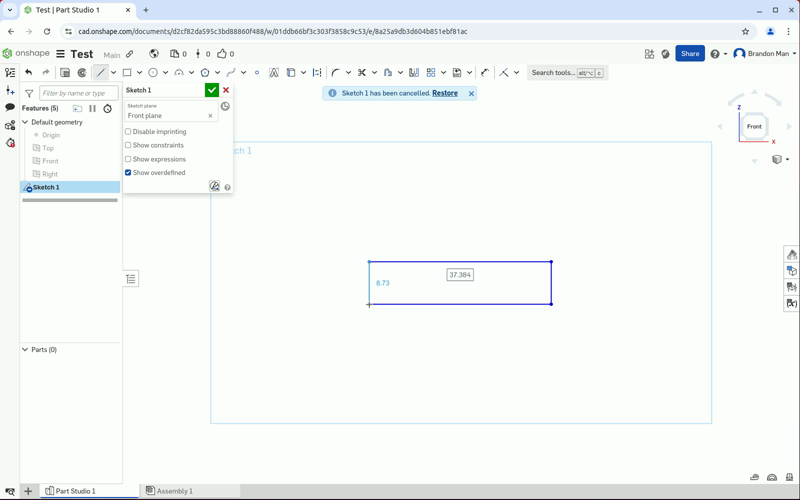
click(369, 304)
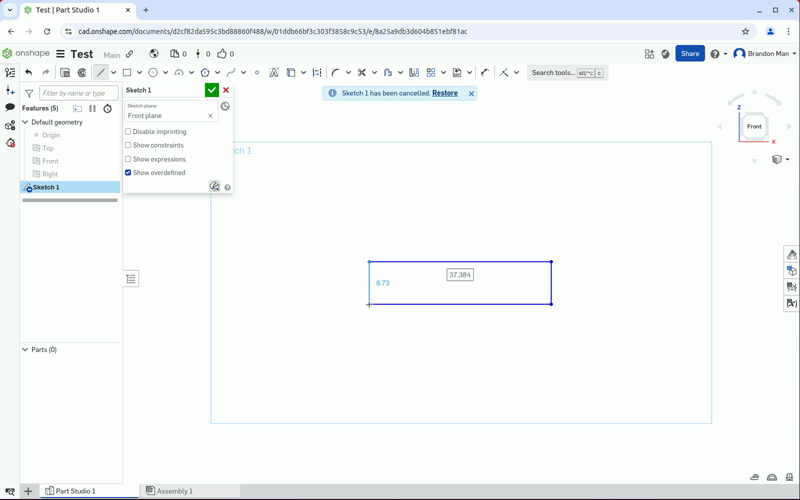
key(esc)
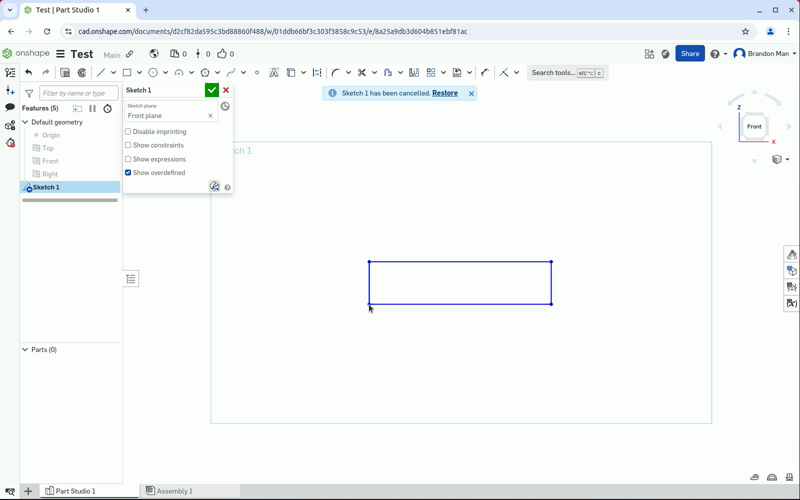
mouse_move(414, 278)
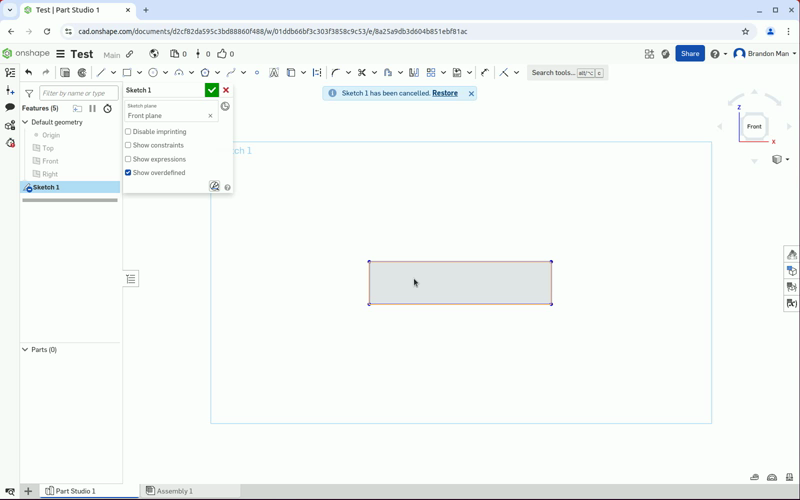
click(414, 278)
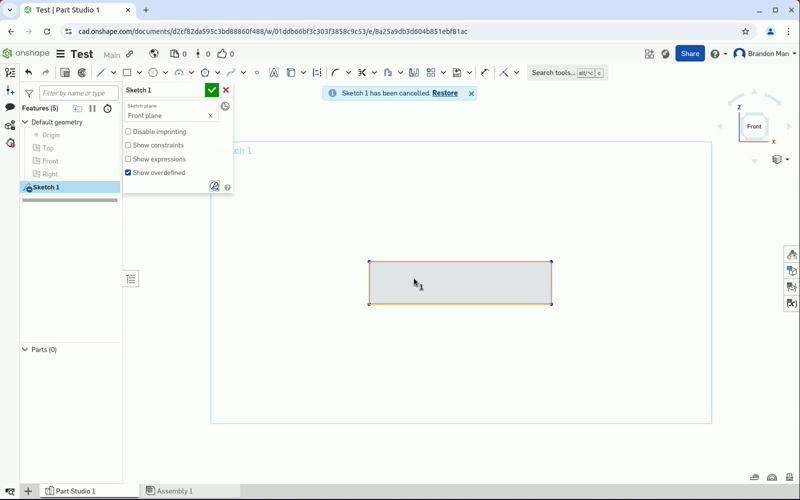
mouse_move(73, 352)
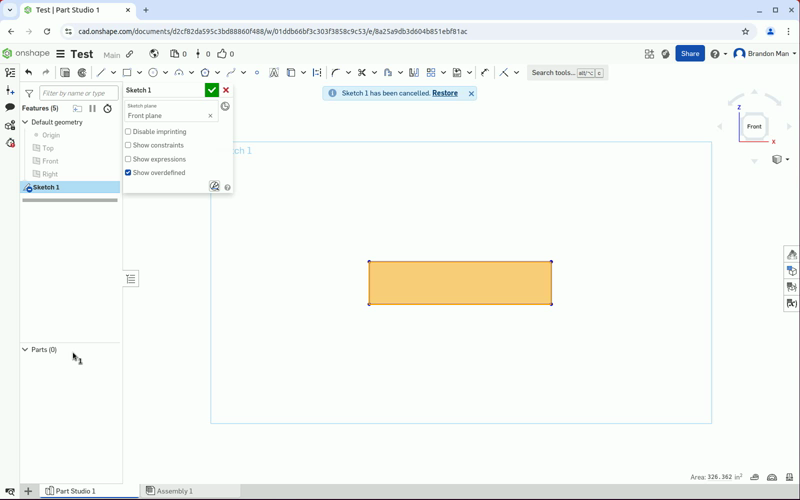
key(shift+y)
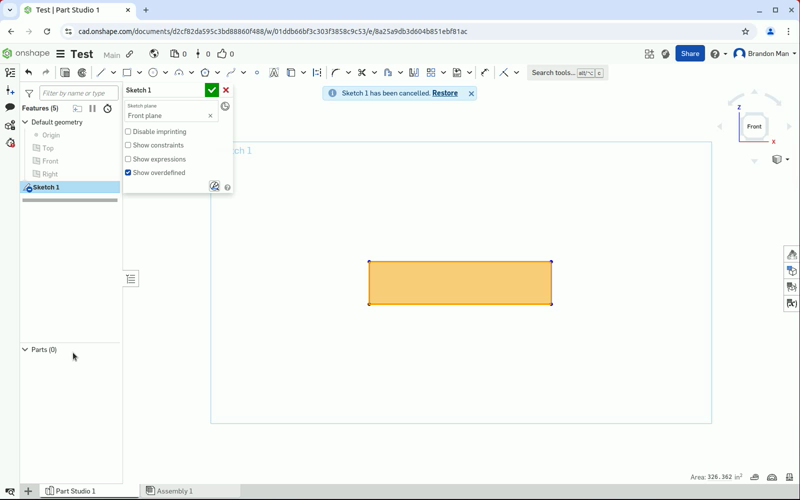
key(shift+e)
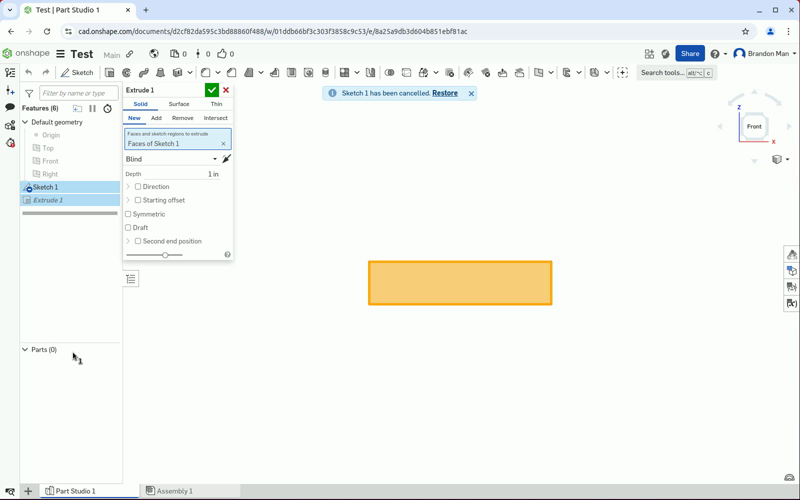
mouse_move(143, 106)
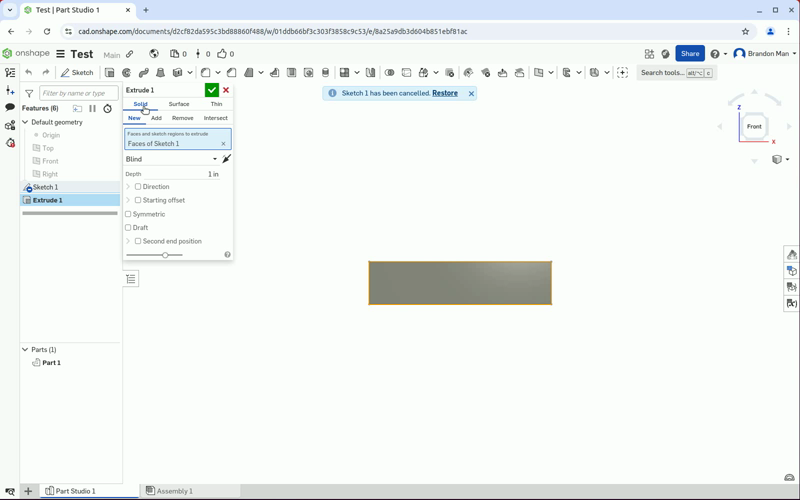
click(143, 106)
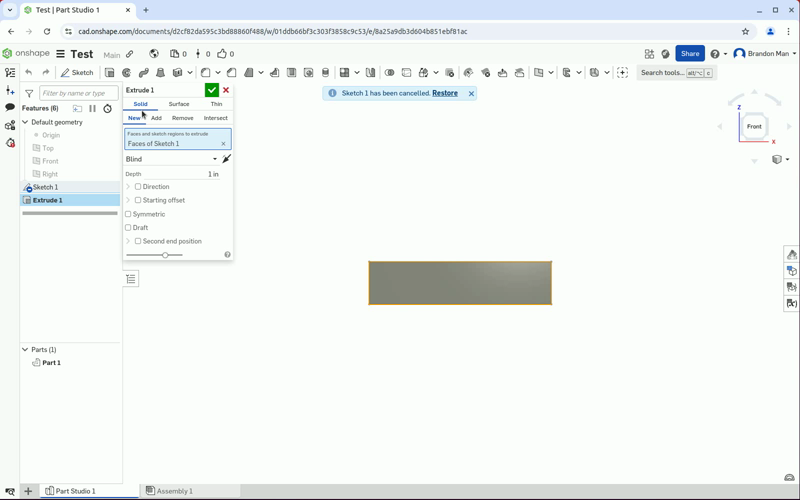
mouse_move(137, 120)
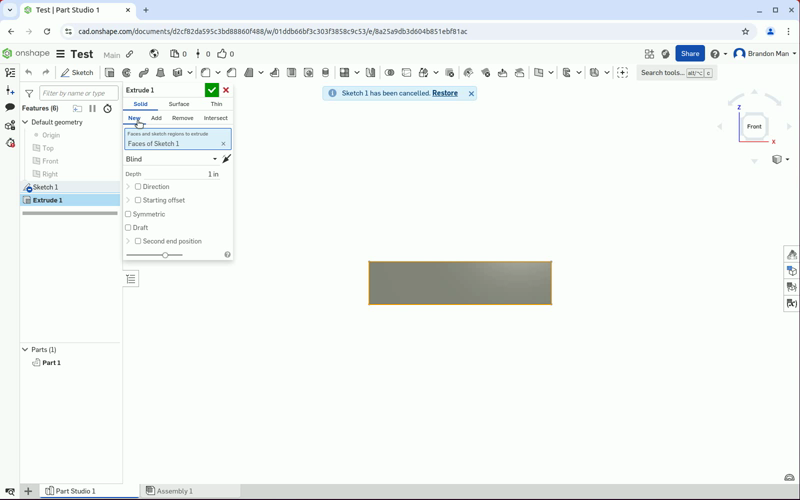
click(137, 120)
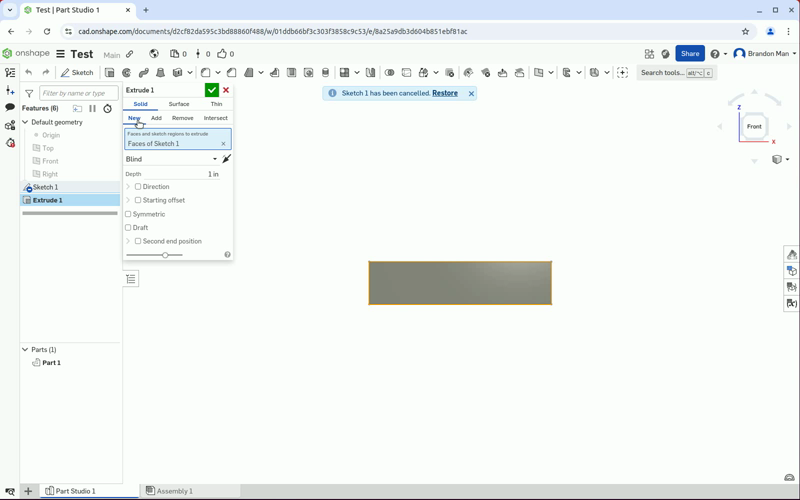
key(tab, 4)
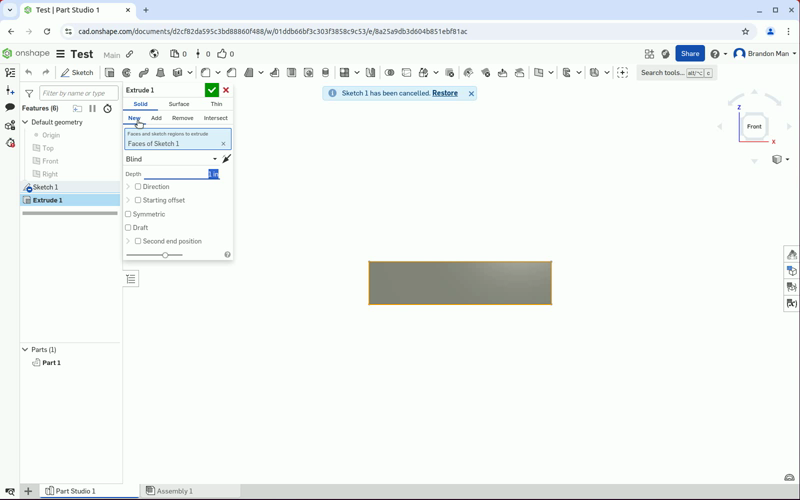
text(2.889)
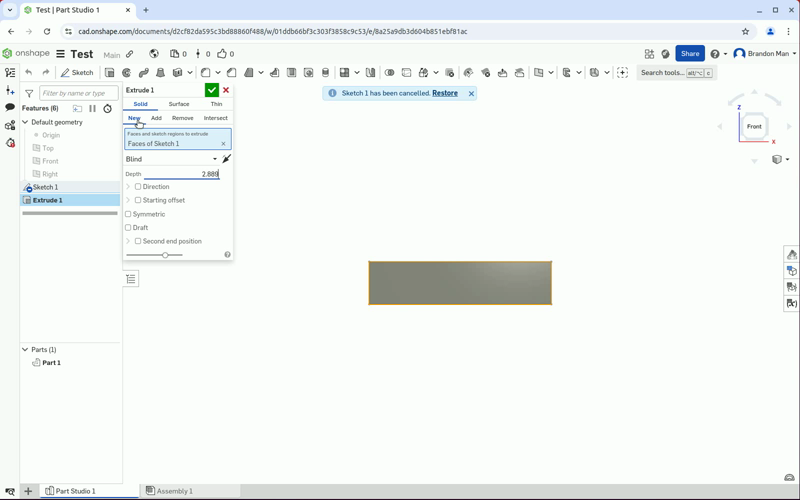
key(enter)
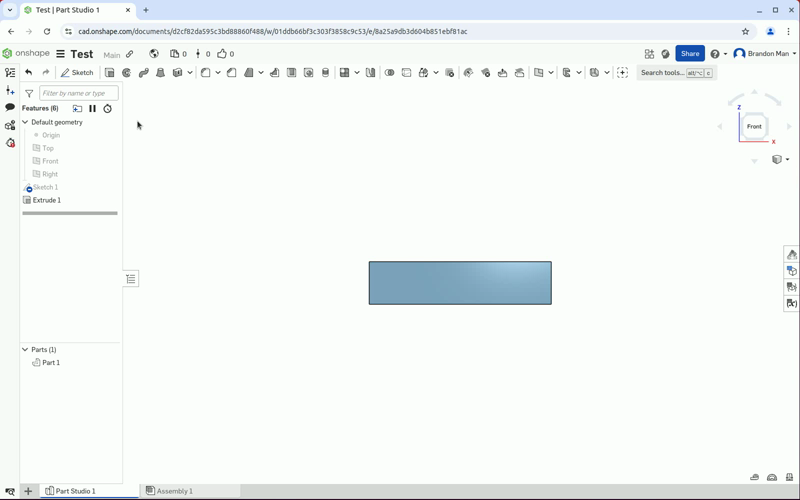
key(shift+h)
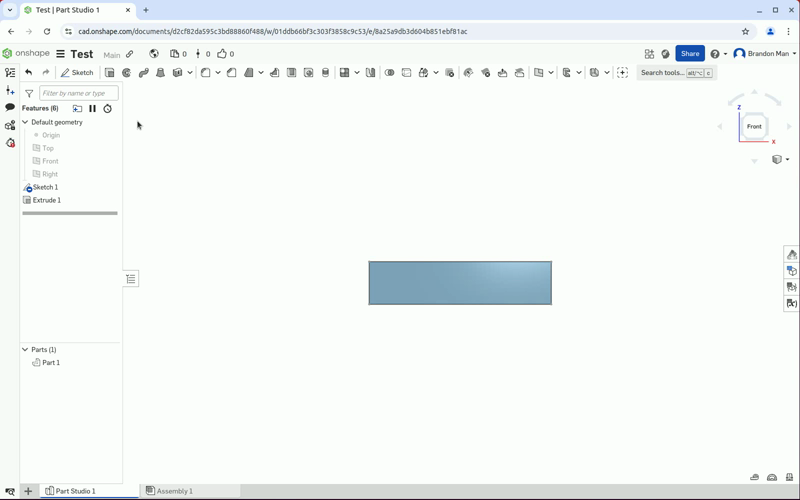
key(shift+h)
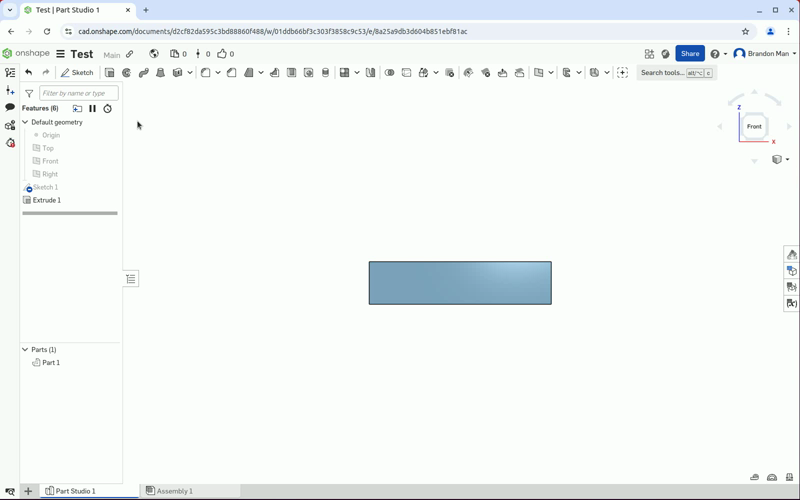
mouse_move(73, 189)
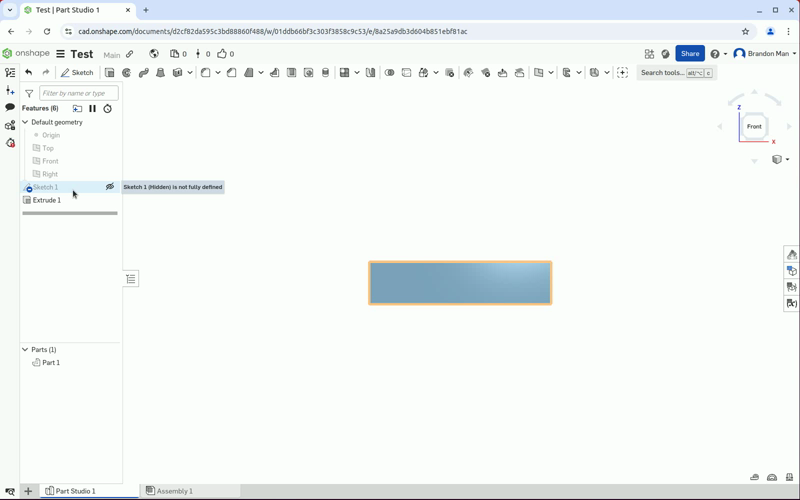
click(73, 189)
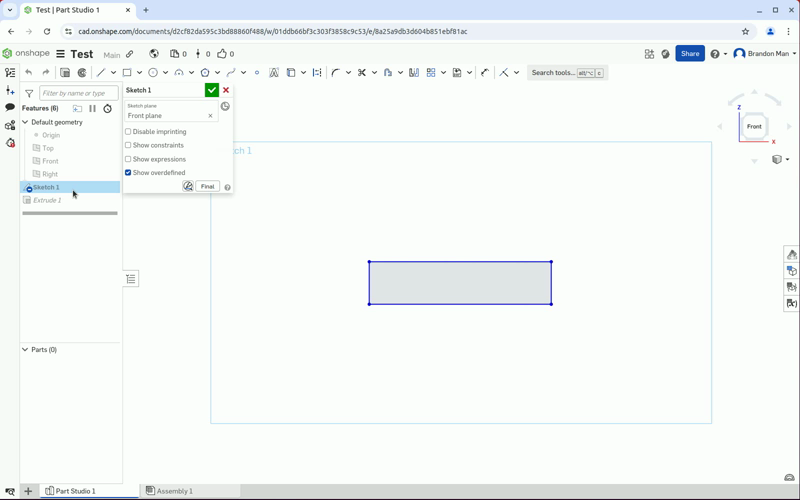
mouse_move(229, 92)
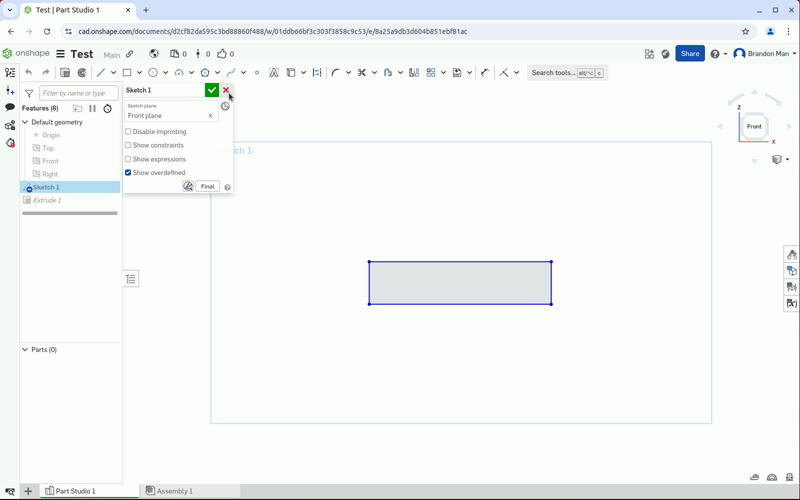
click(229, 92)
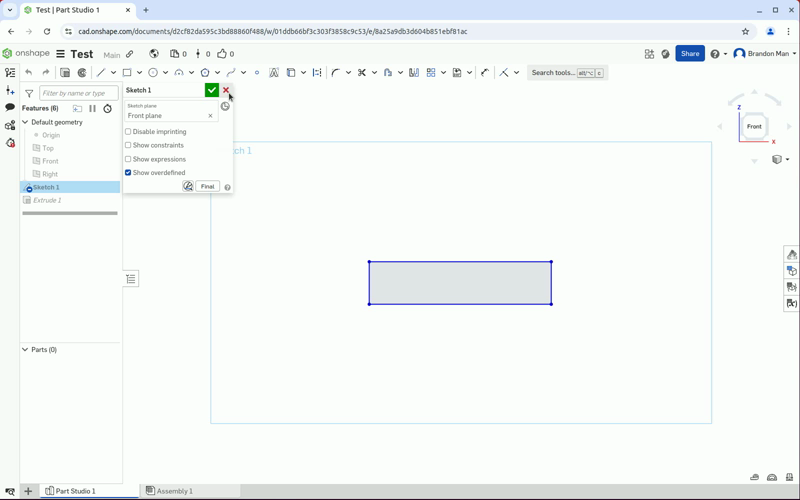
key(shift+s)
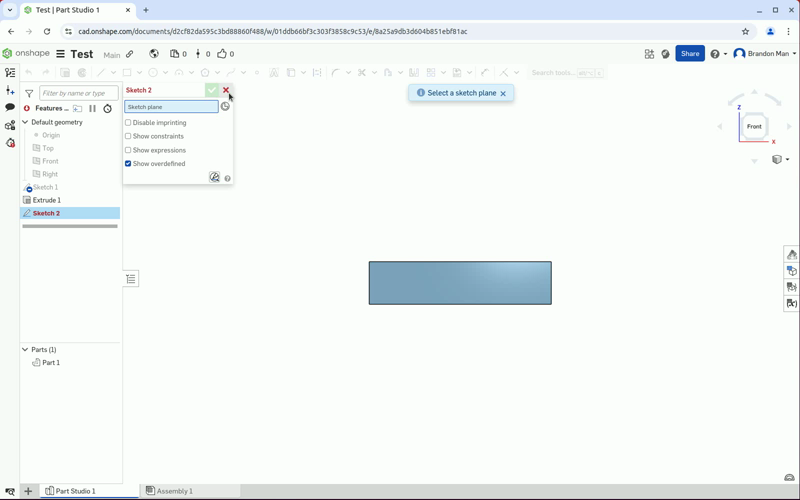
mouse_move(73, 163)
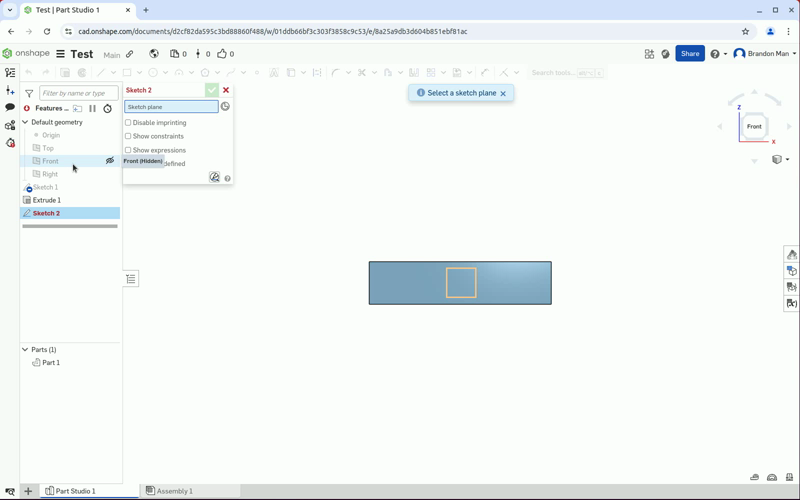
click(73, 163)
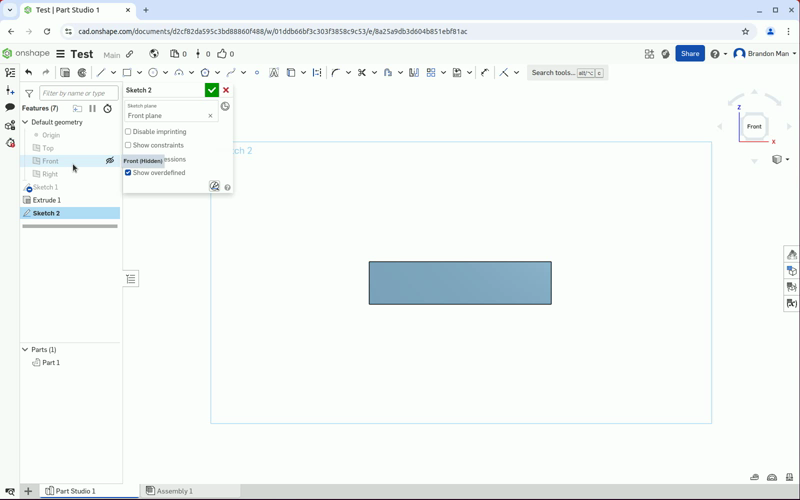
mouse_move(73, 352)
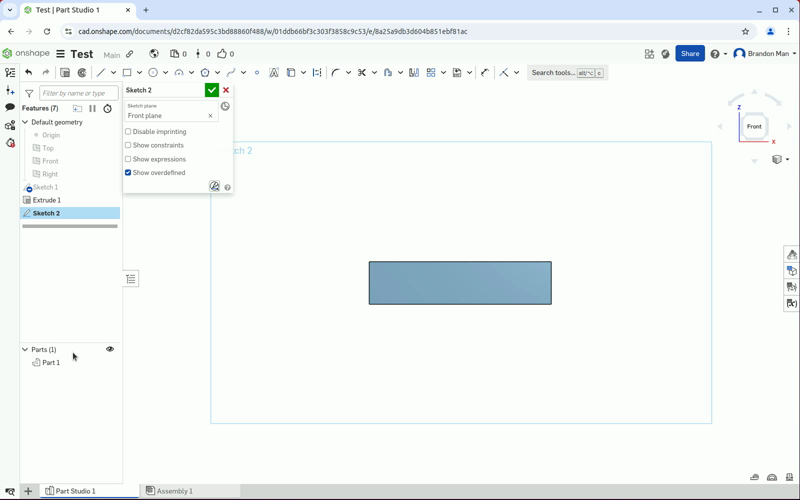
key(y)
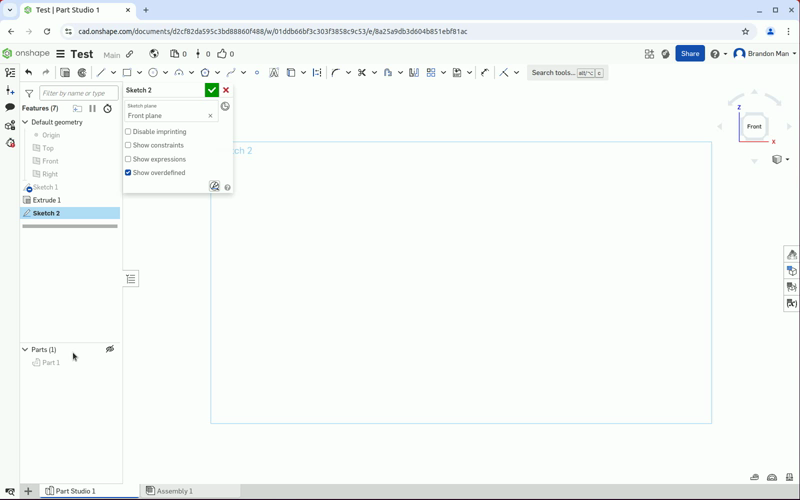
key(c)
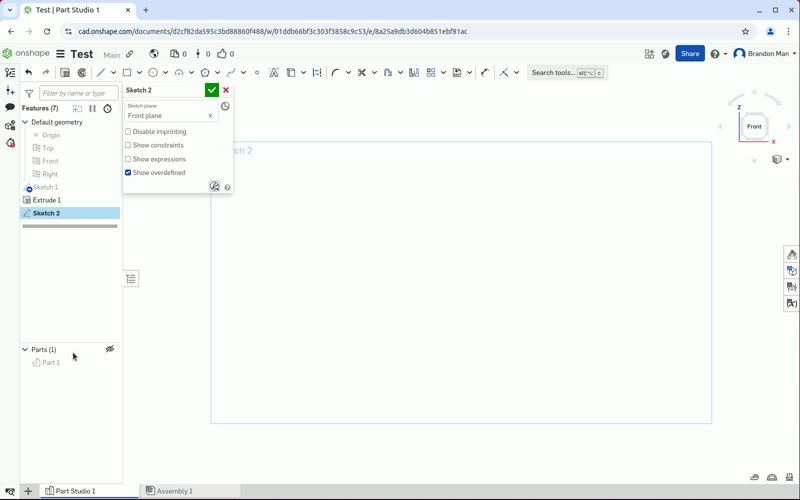
key_down(shift)
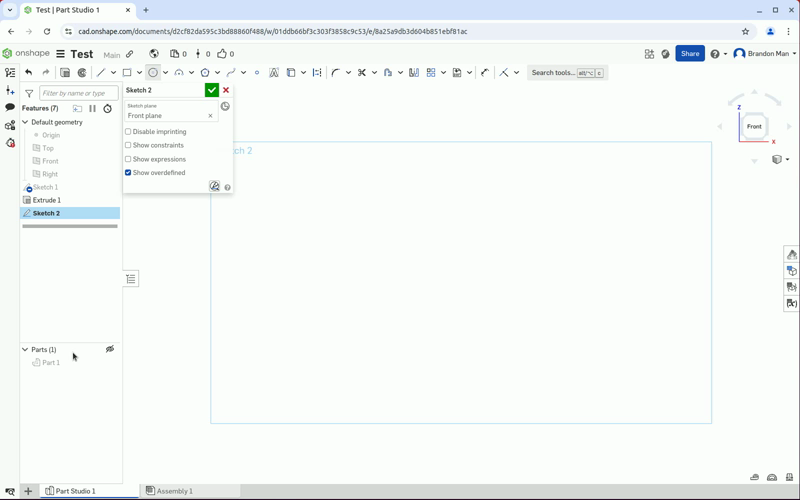
mouse_move(461, 282)
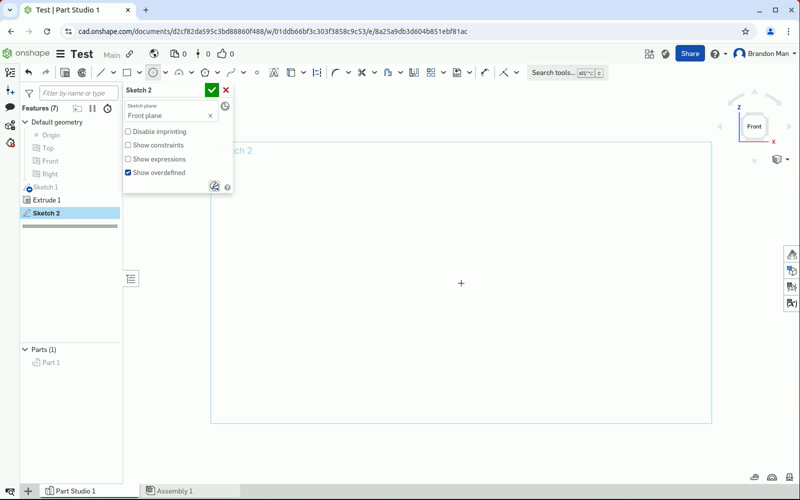
click(461, 282)
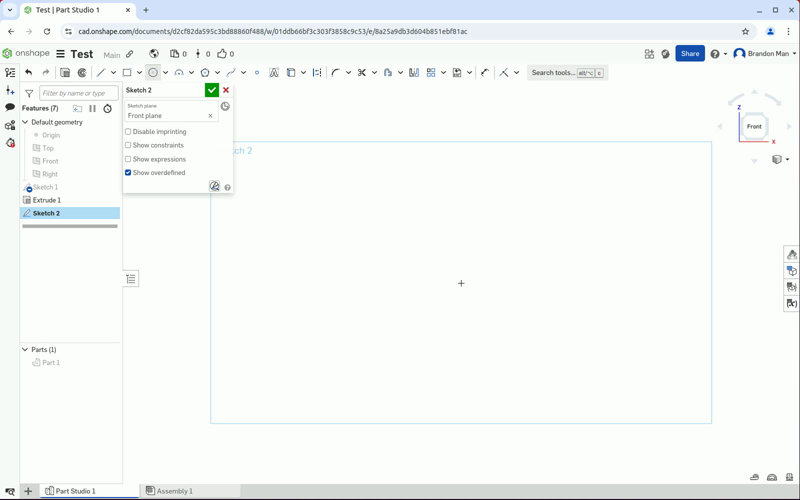
key_up(shift)
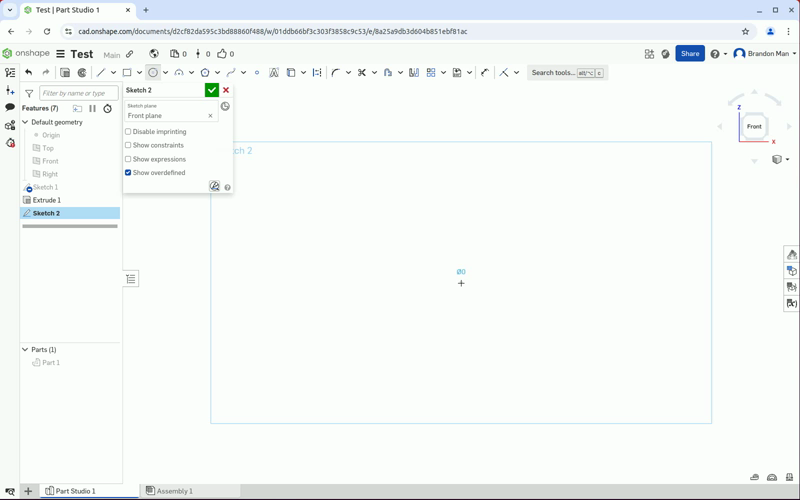
mouse_move(490, 282)
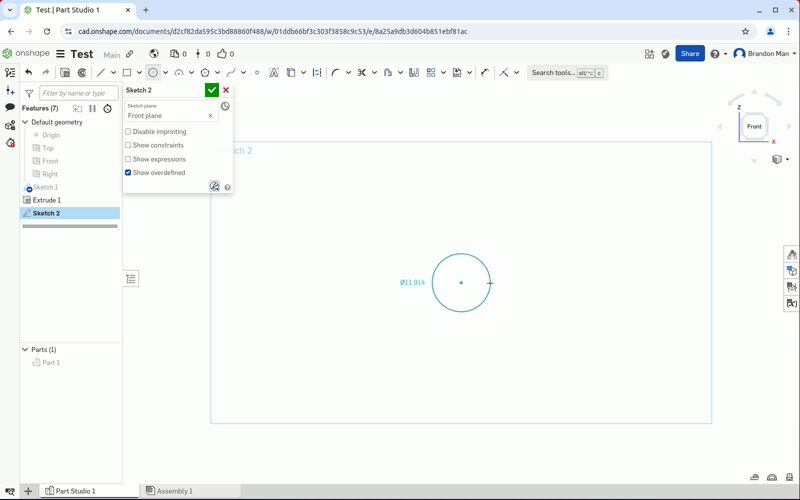
click(490, 282)
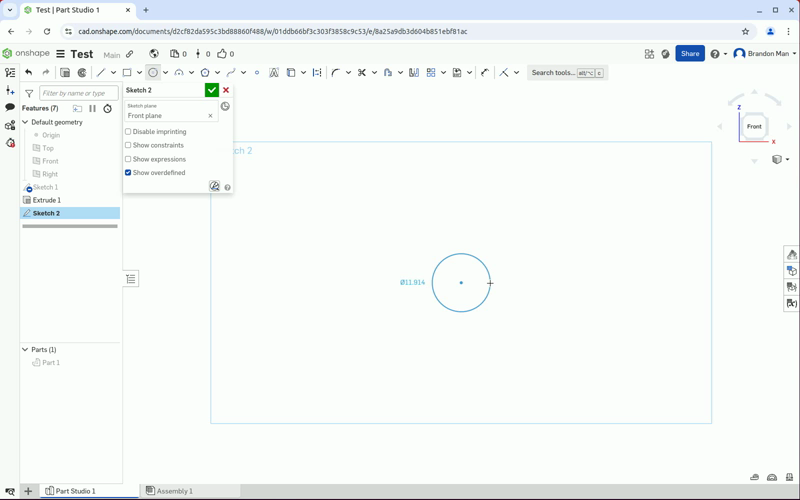
key(esc)
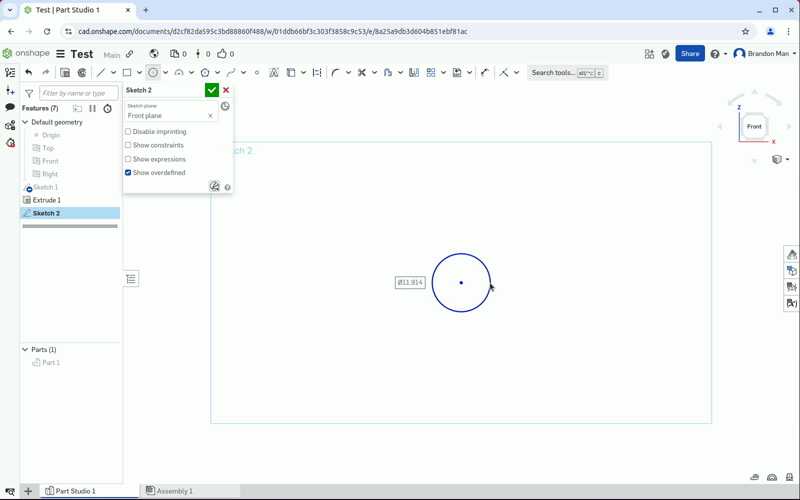
mouse_move(454, 292)
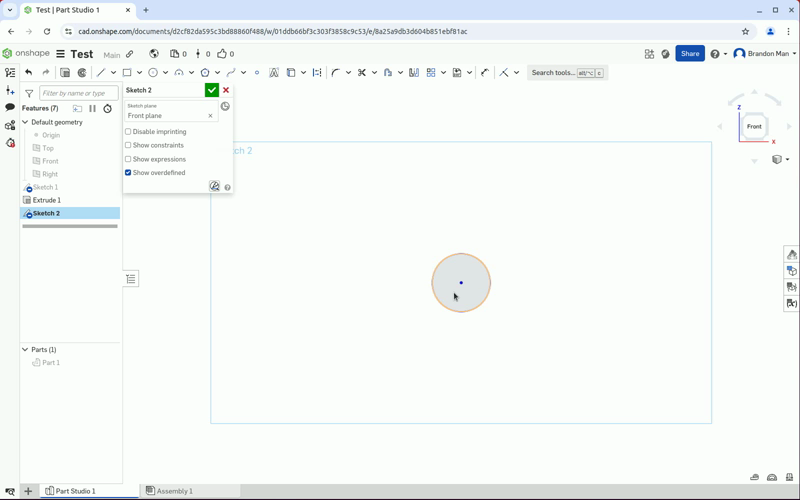
click(454, 292)
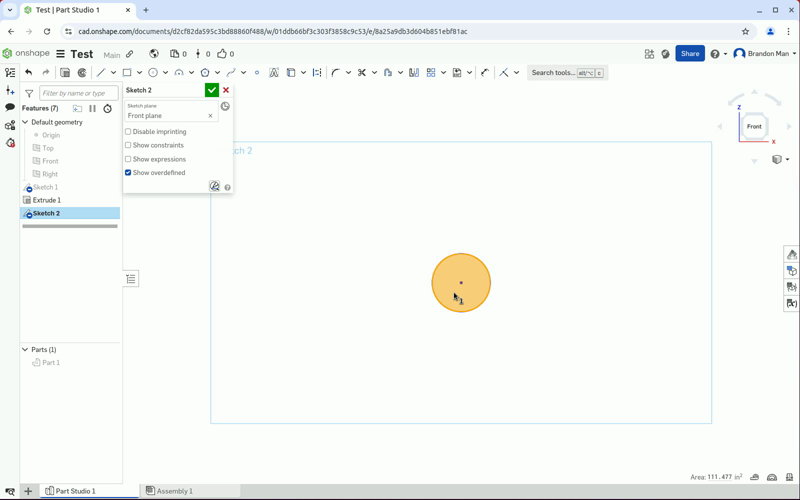
mouse_move(73, 352)
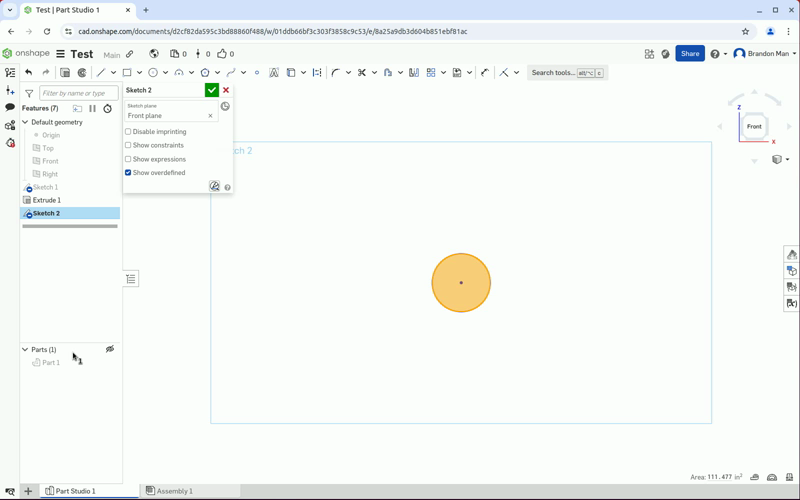
key(shift+y)
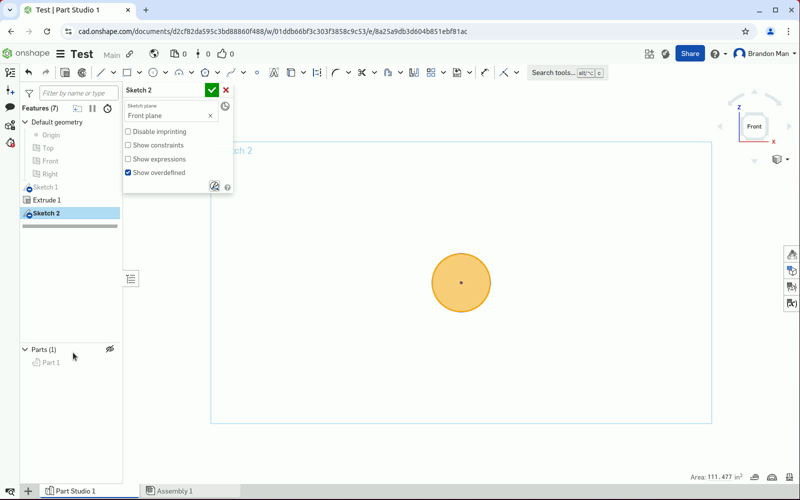
key(shift+e)
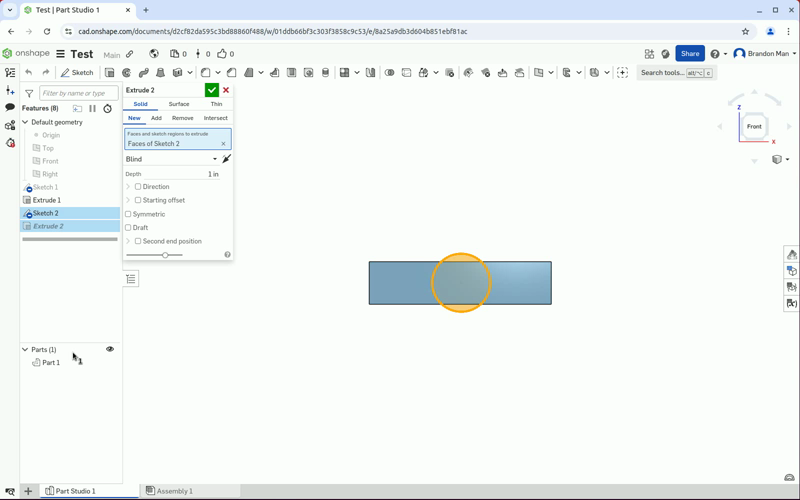
mouse_move(143, 106)
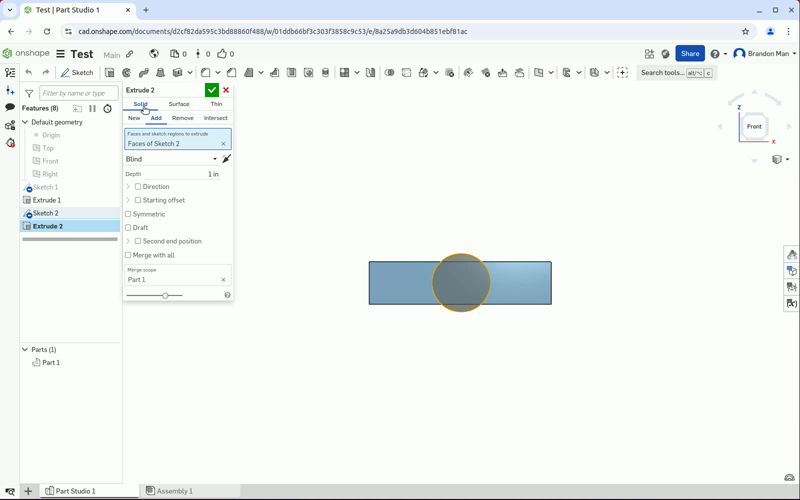
click(143, 106)
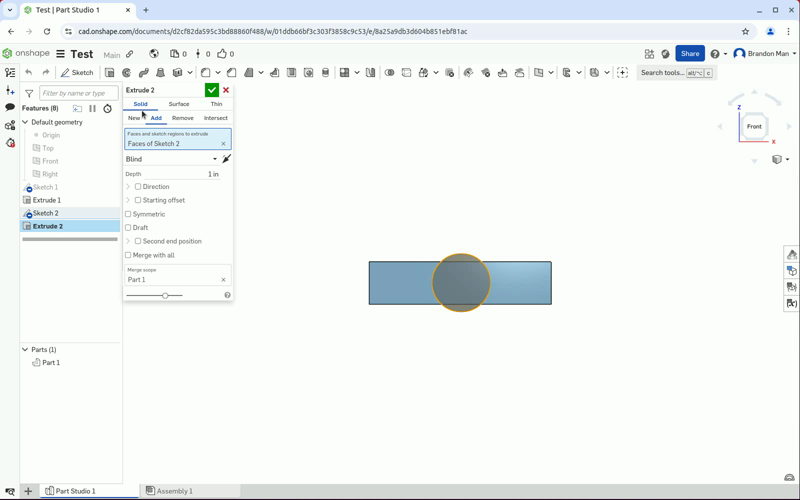
mouse_move(137, 120)
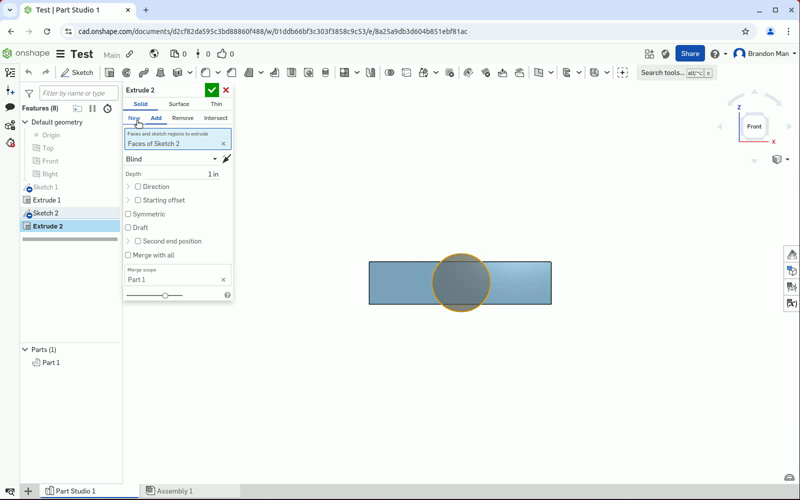
click(137, 120)
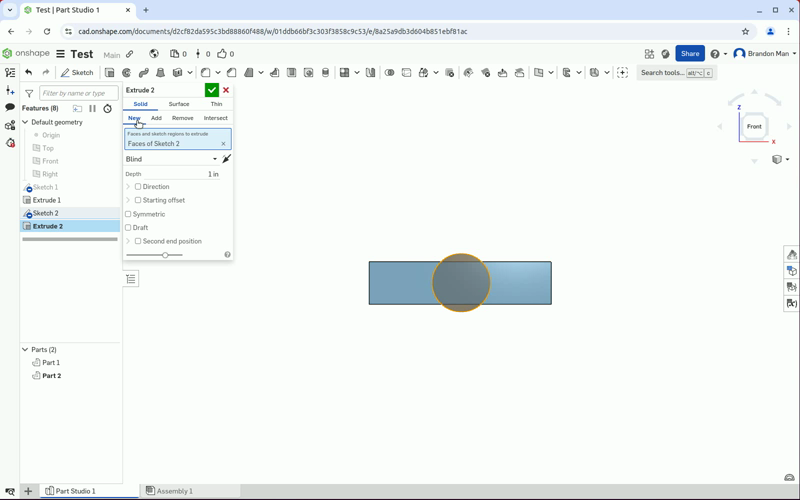
key(tab, 4)
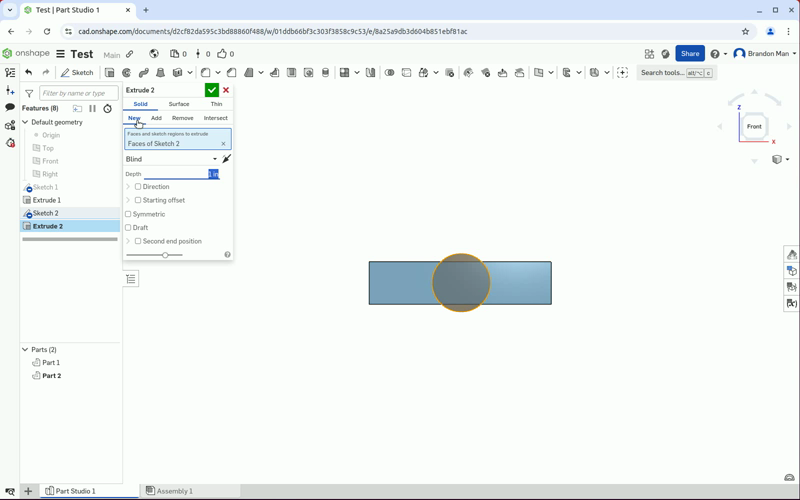
text(23.108)
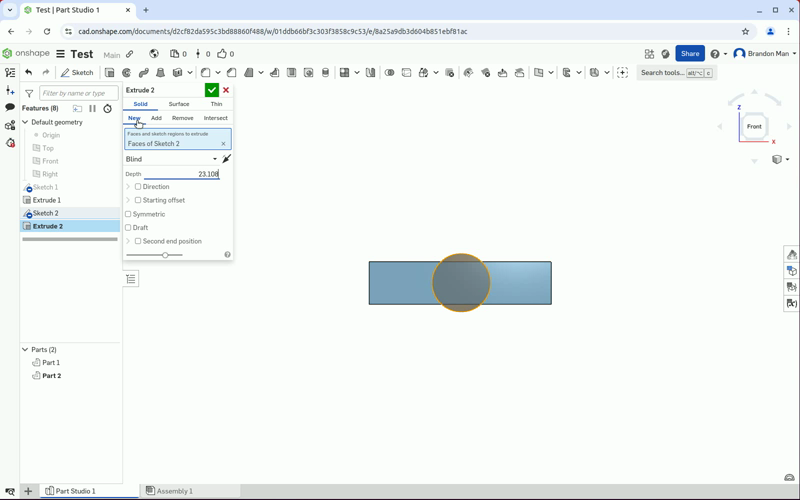
key(enter)
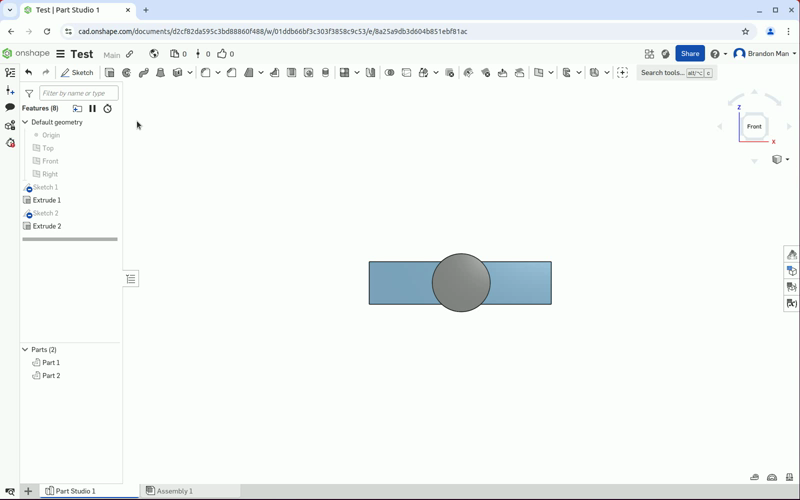
key(shift+h)
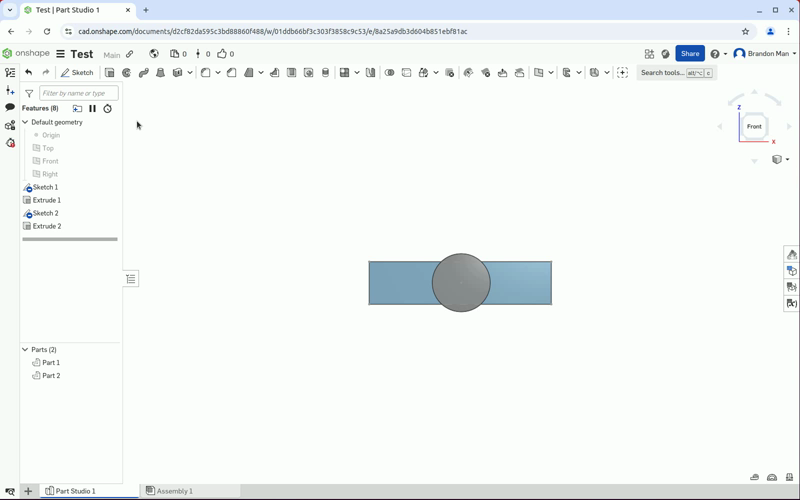
key(shift+h)
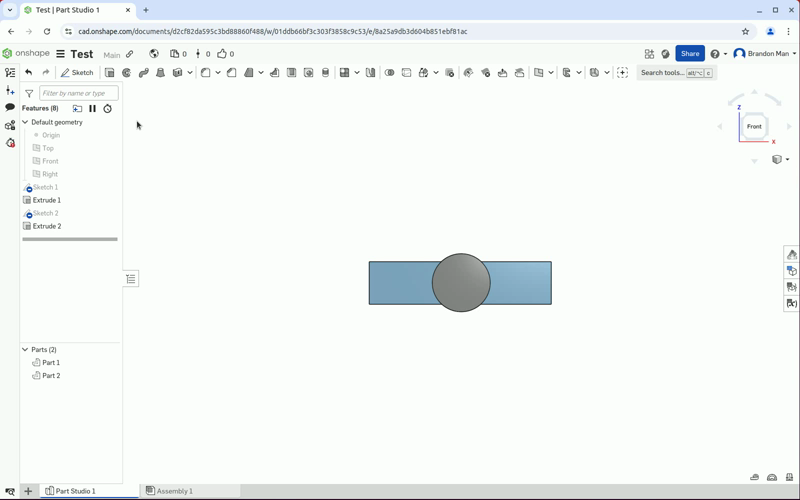
mouse_move(73, 189)
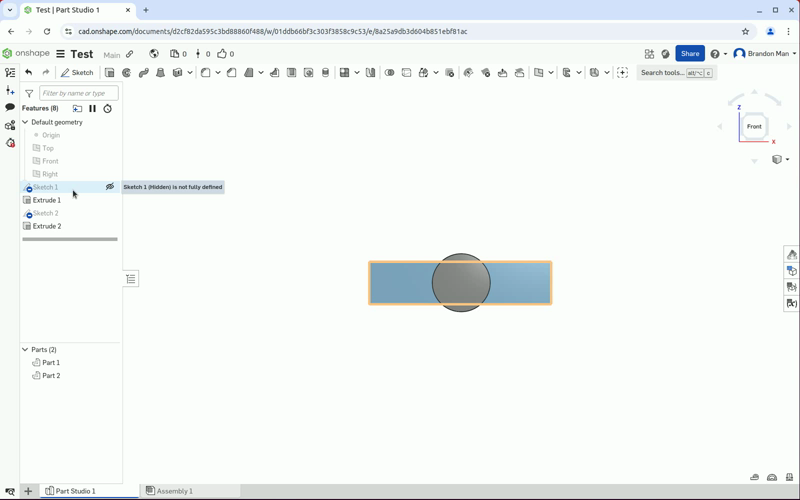
click(73, 189)
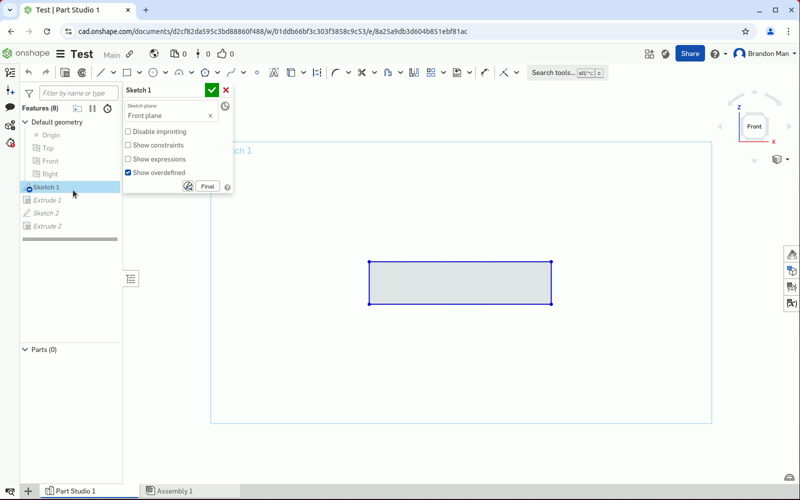
mouse_move(229, 92)
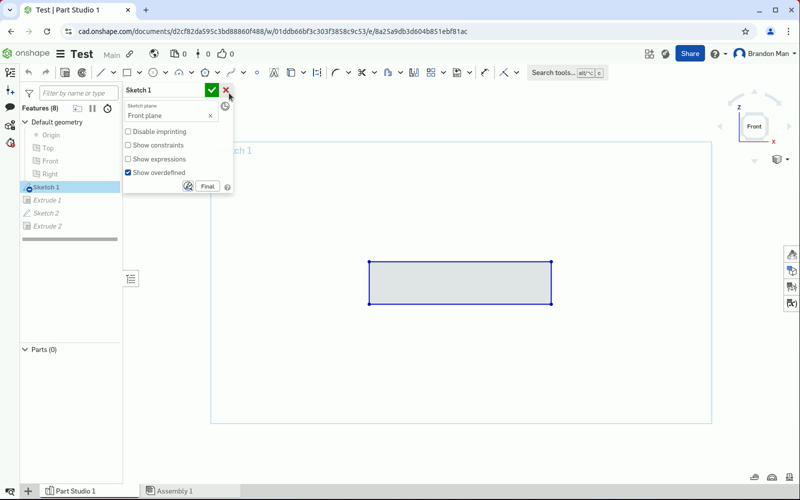
click(229, 92)
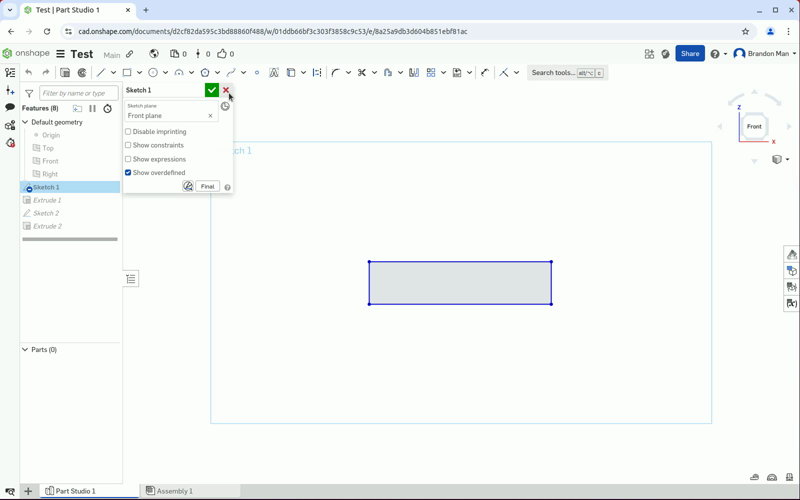
key(shift+s)
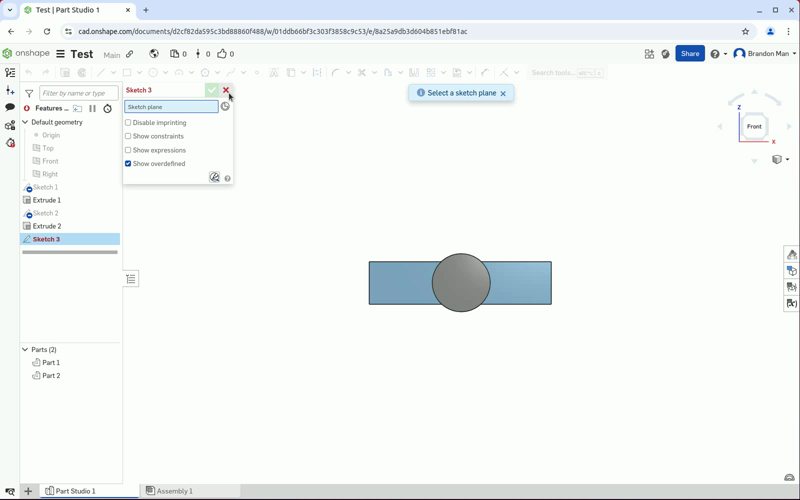
mouse_move(73, 163)
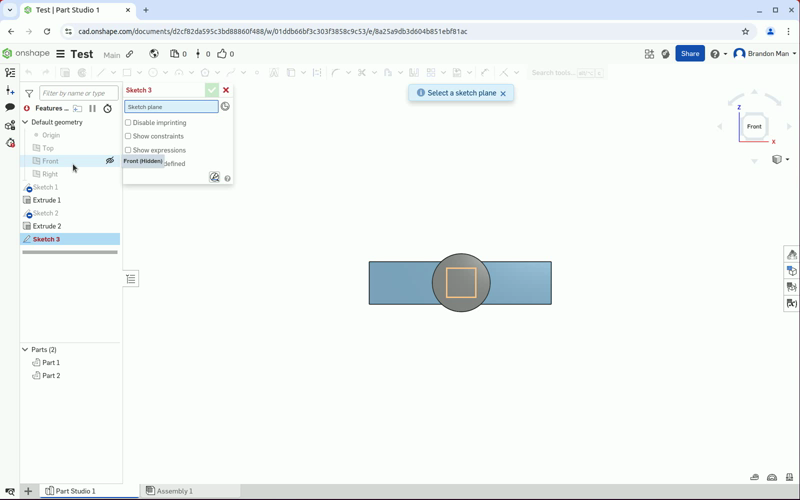
click(73, 163)
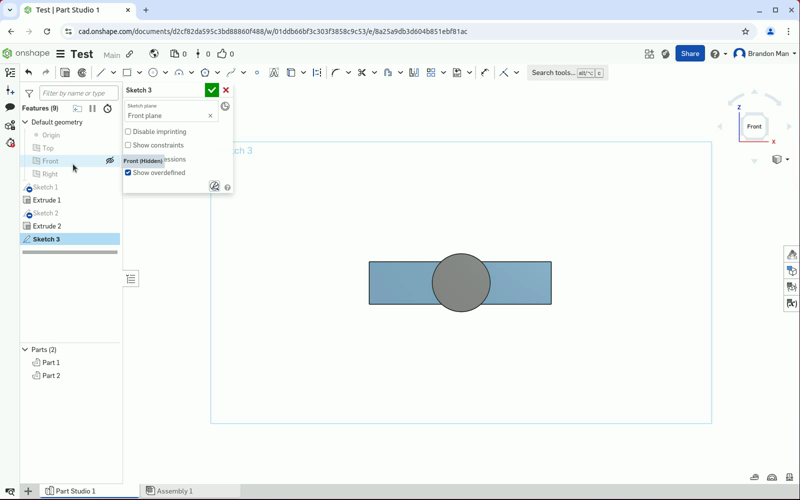
mouse_move(73, 352)
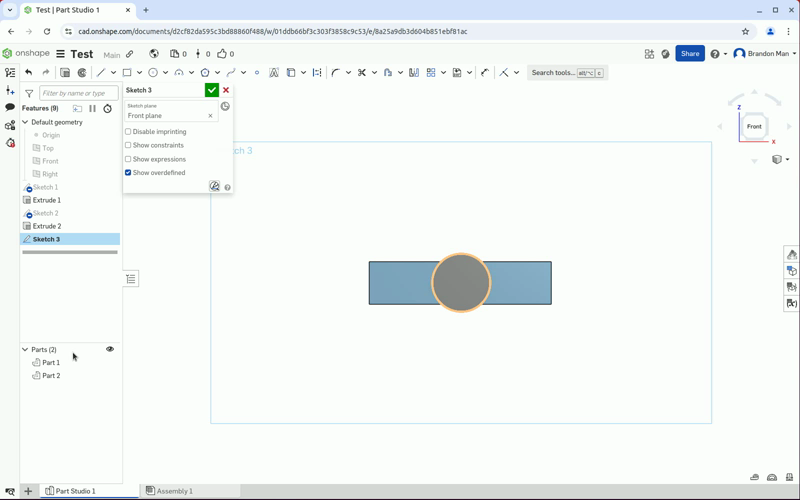
key(y)
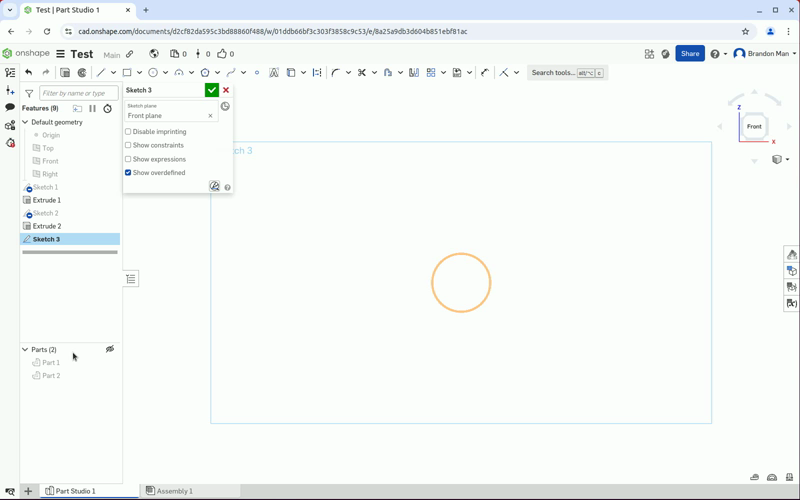
key(c)
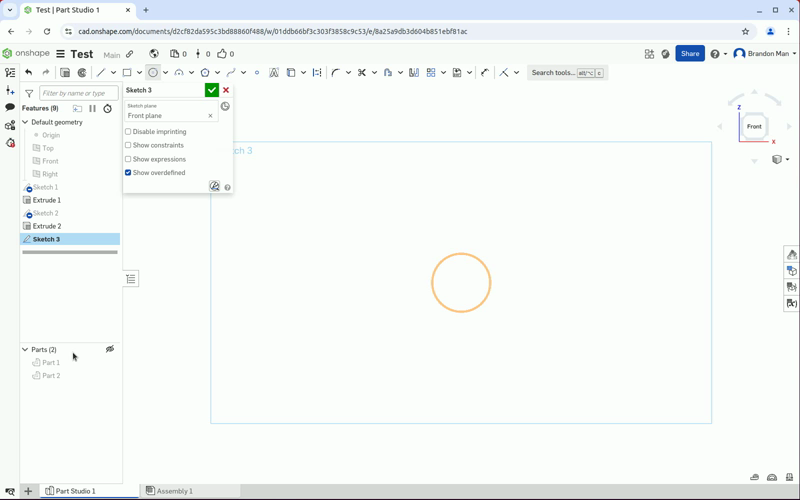
key_down(shift)
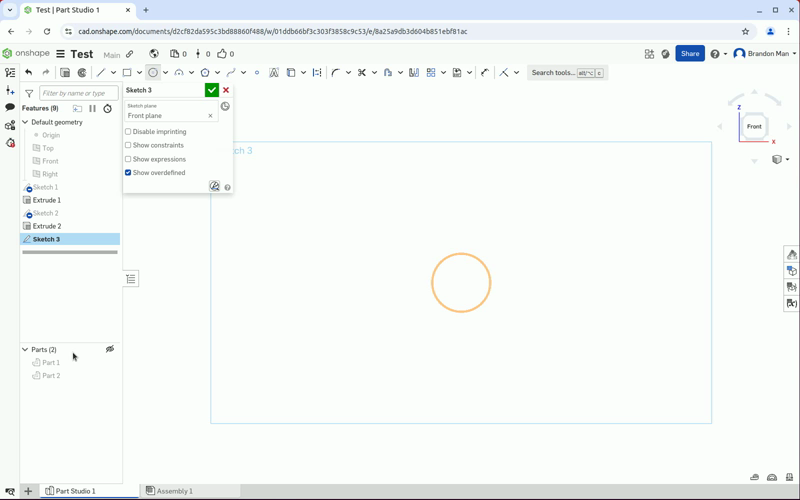
mouse_move(391, 282)
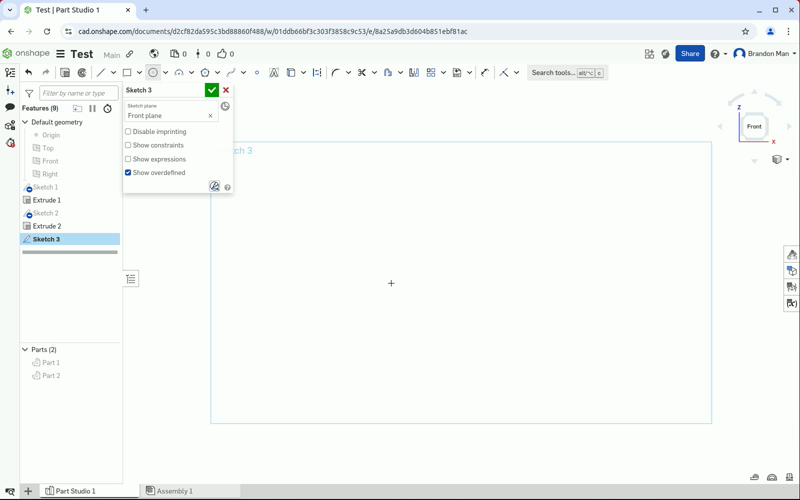
click(391, 282)
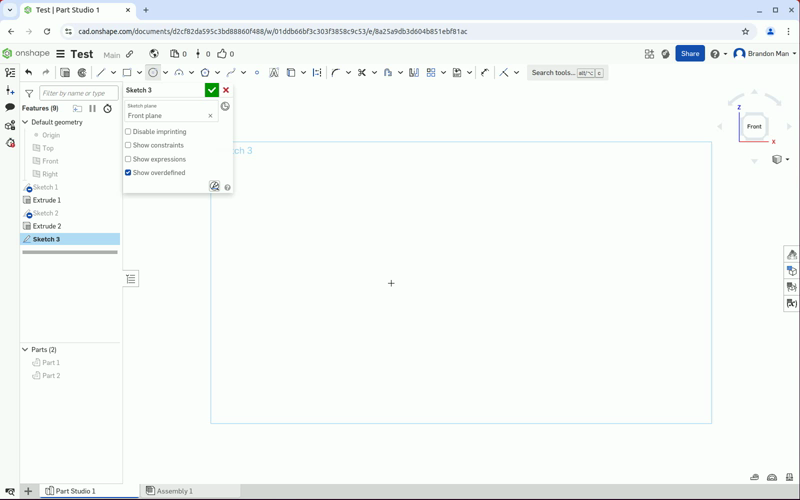
key_up(shift)
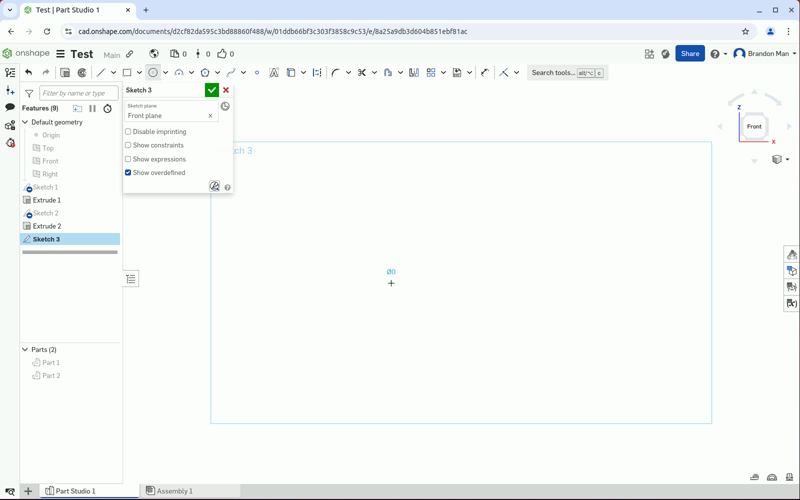
mouse_move(412, 282)
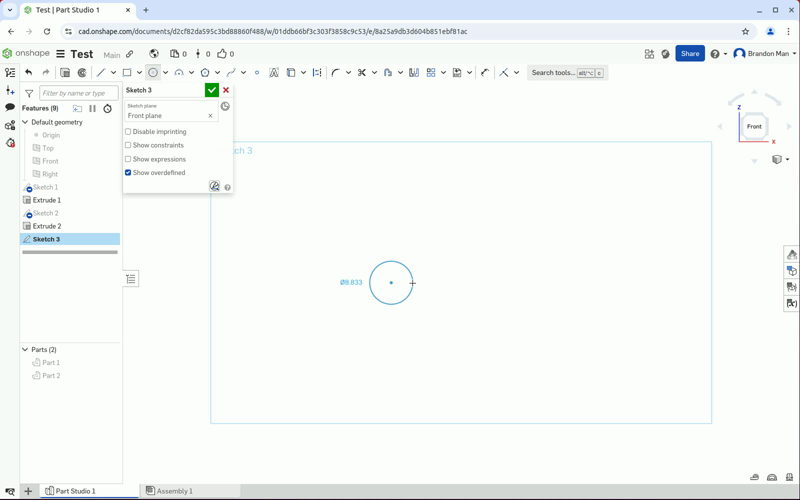
click(412, 282)
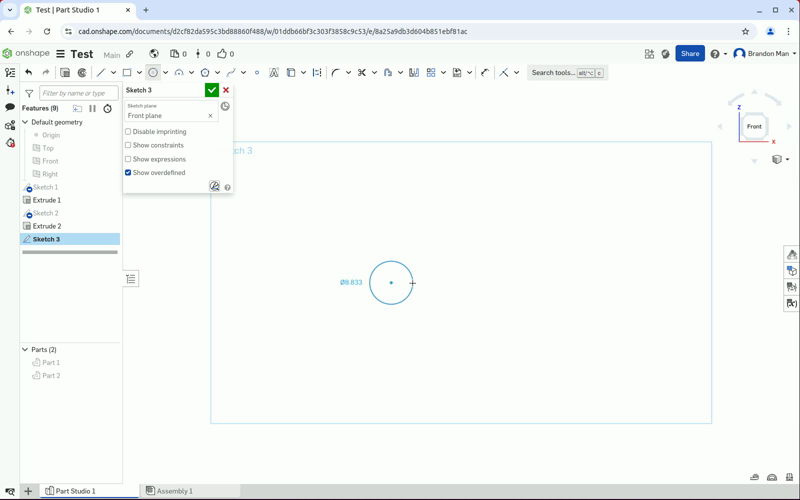
key(esc)
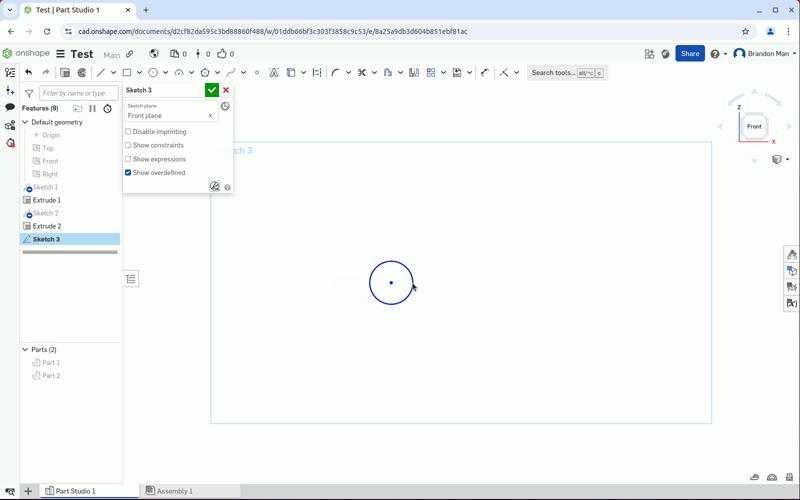
mouse_move(411, 280)
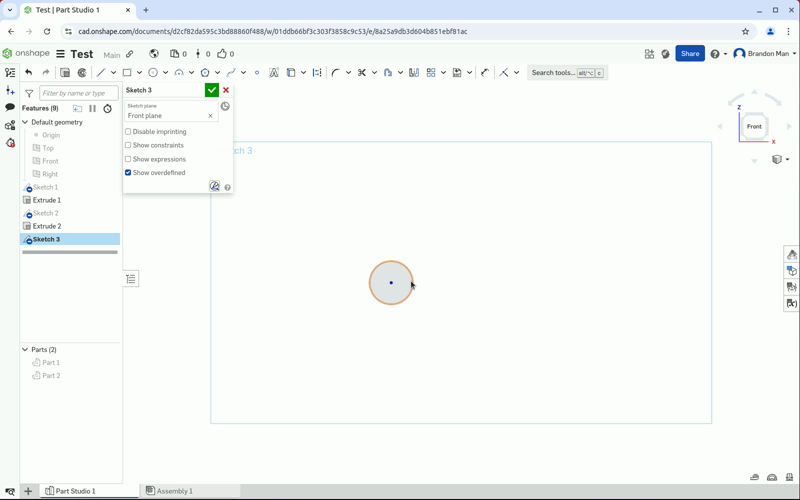
scroll(6)
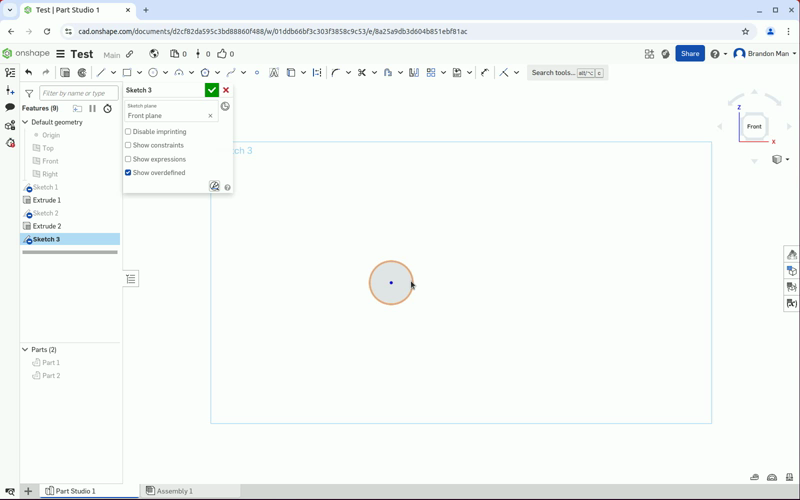
scroll(6)
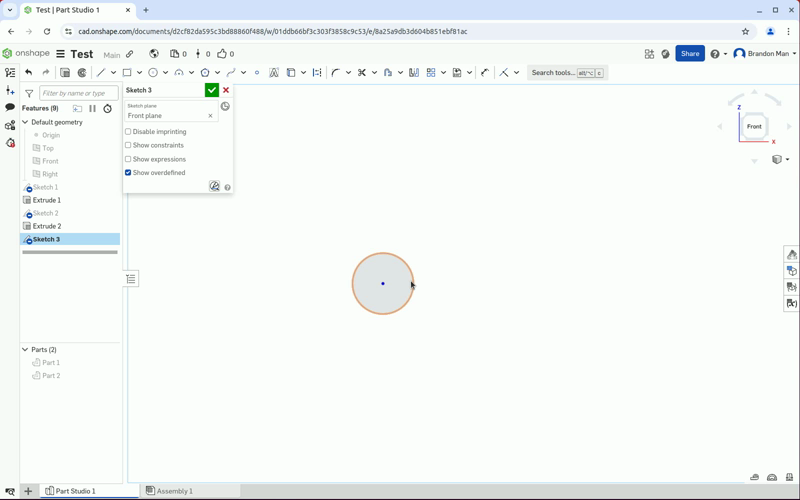
scroll(6)
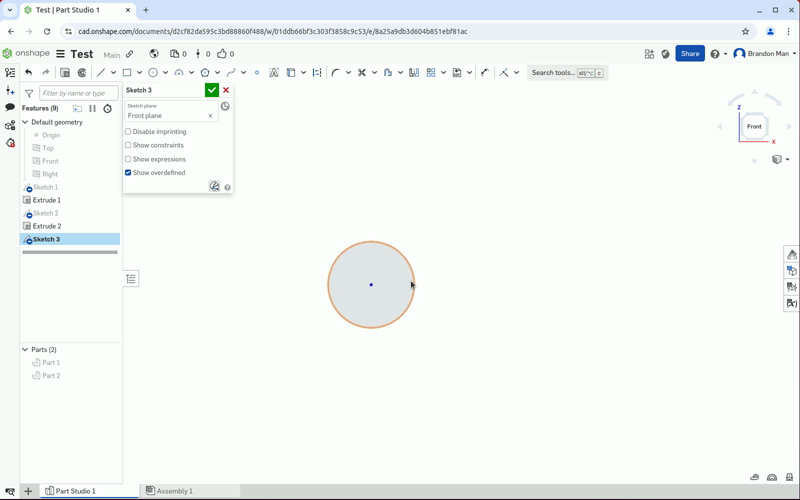
scroll(6)
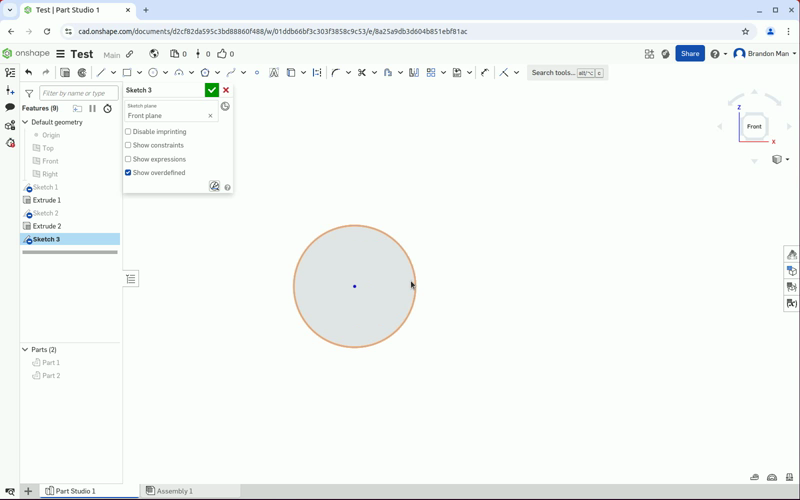
scroll(6)
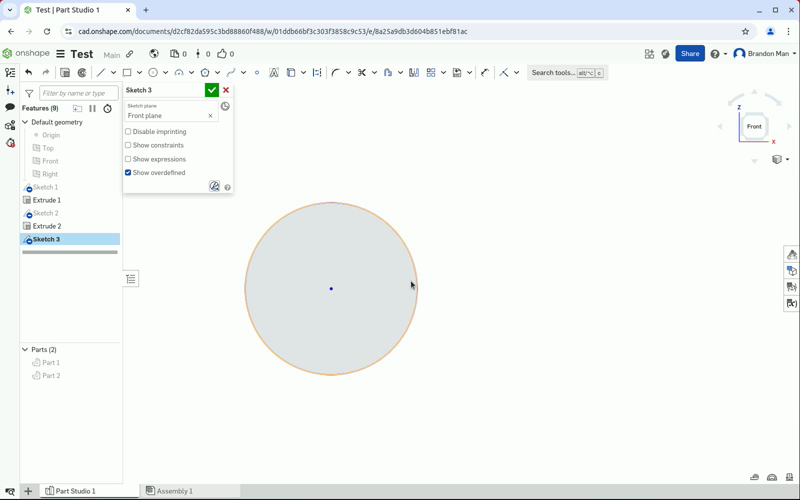
scroll(6)
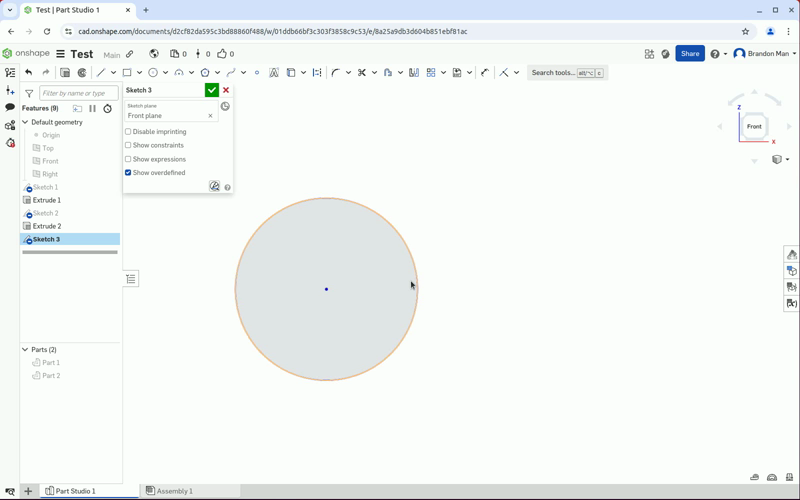
scroll(6)
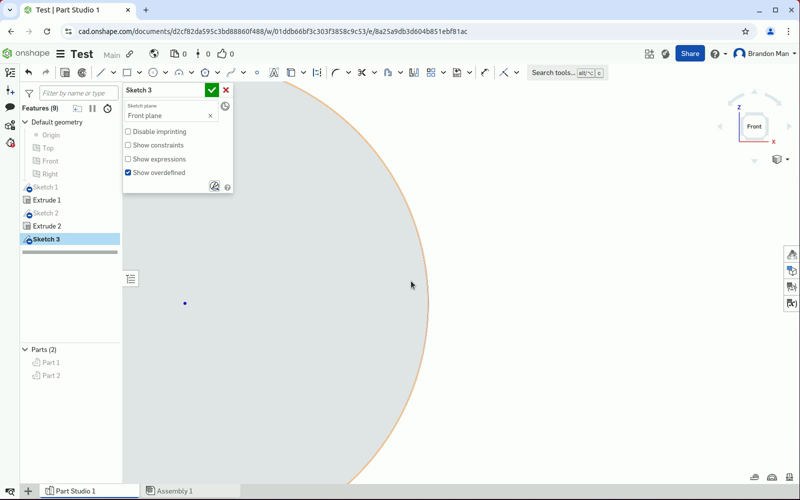
click(411, 280)
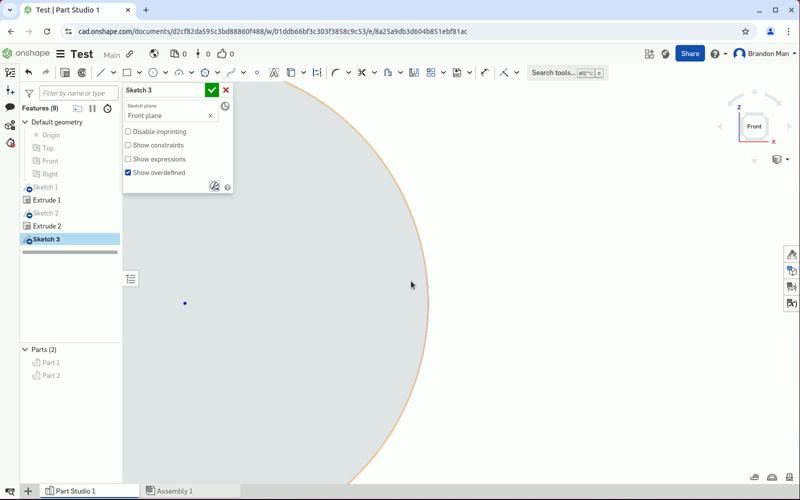
scroll(-6)
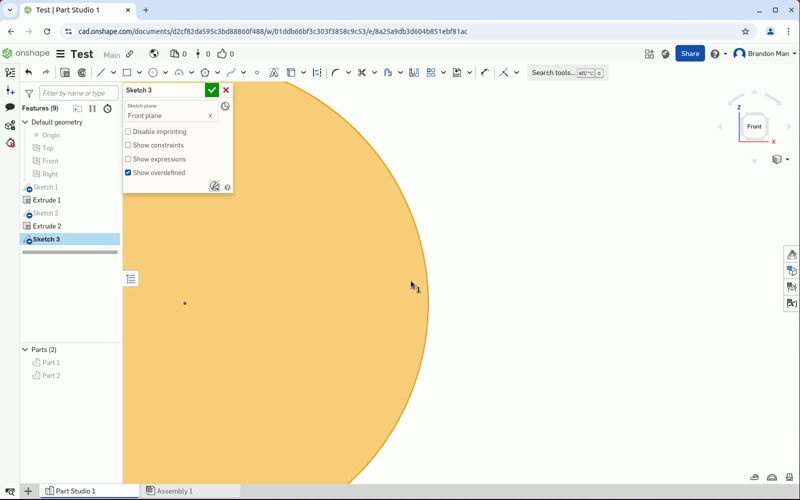
scroll(-6)
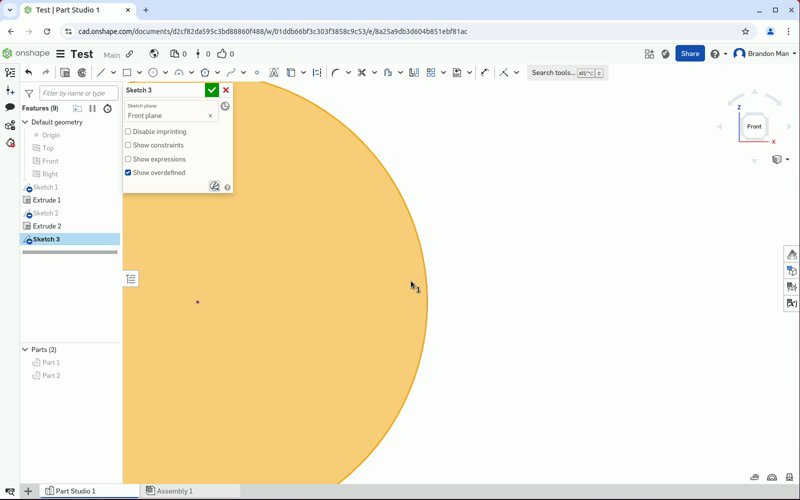
scroll(-6)
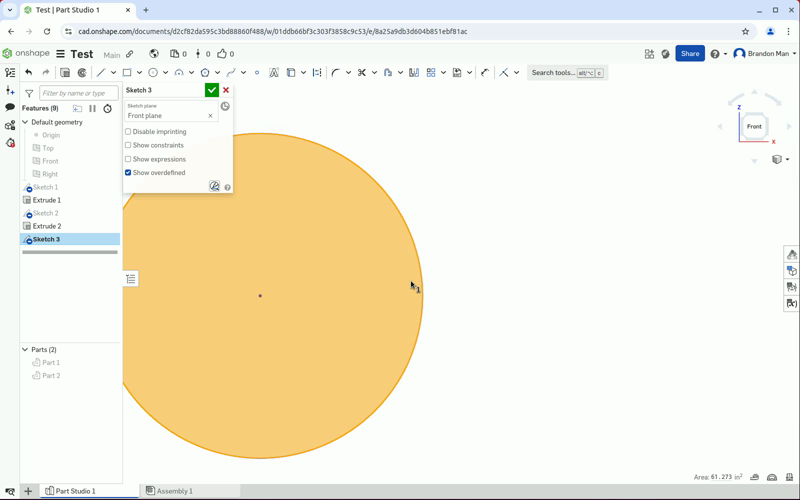
scroll(-6)
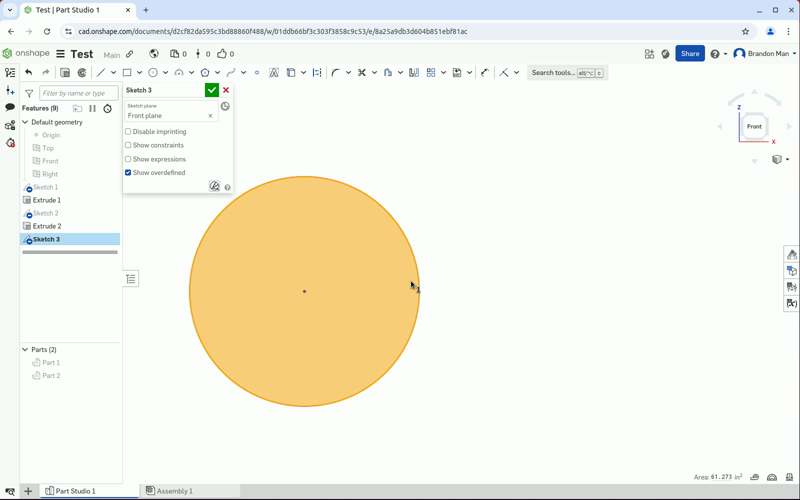
scroll(-6)
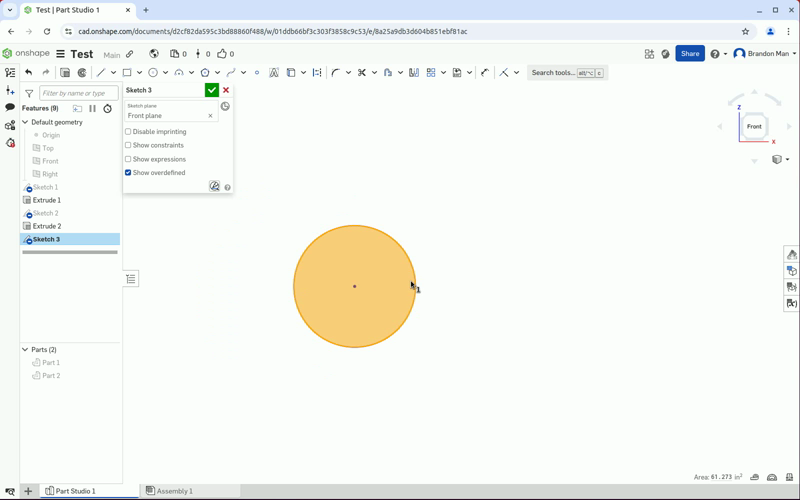
scroll(-6)
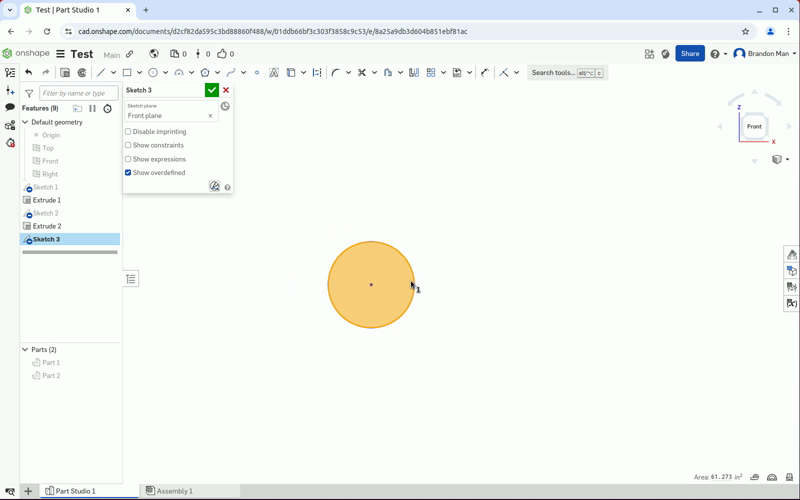
scroll(-6)
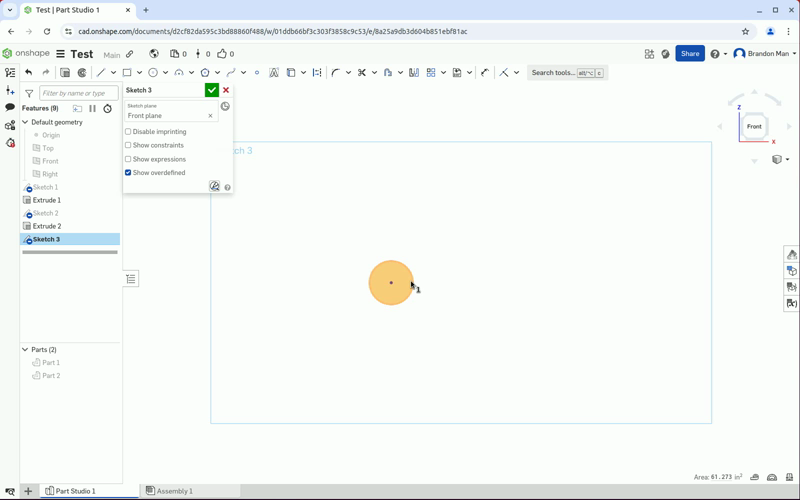
mouse_move(73, 352)
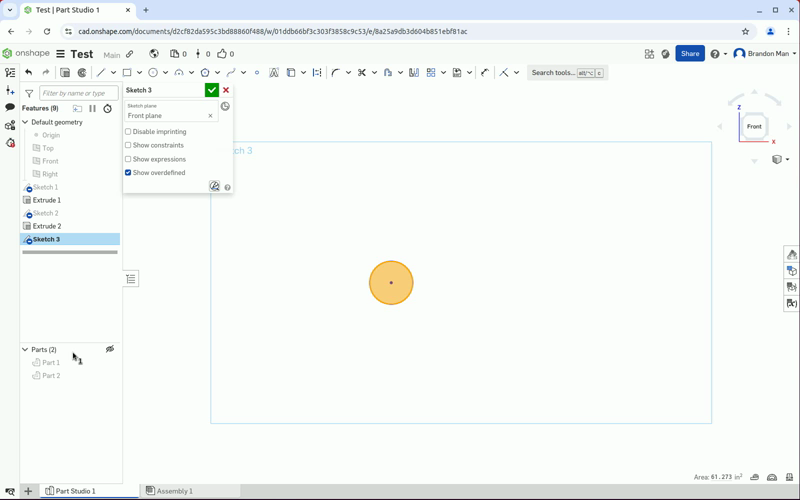
key(shift+y)
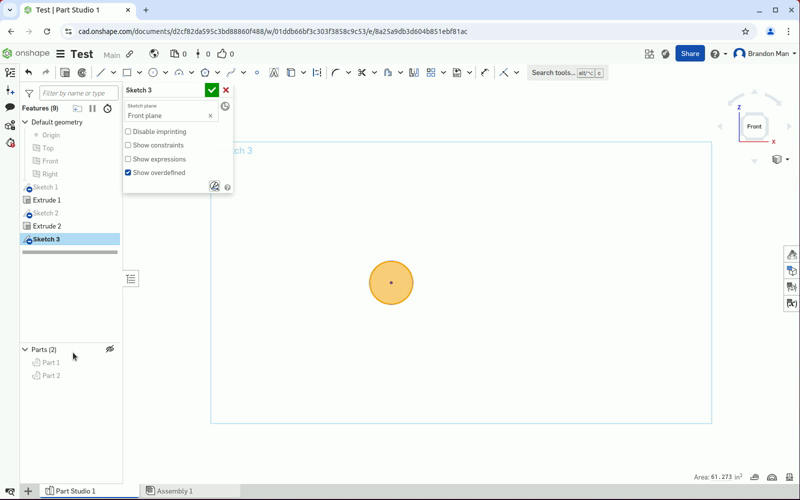
key(shift+e)
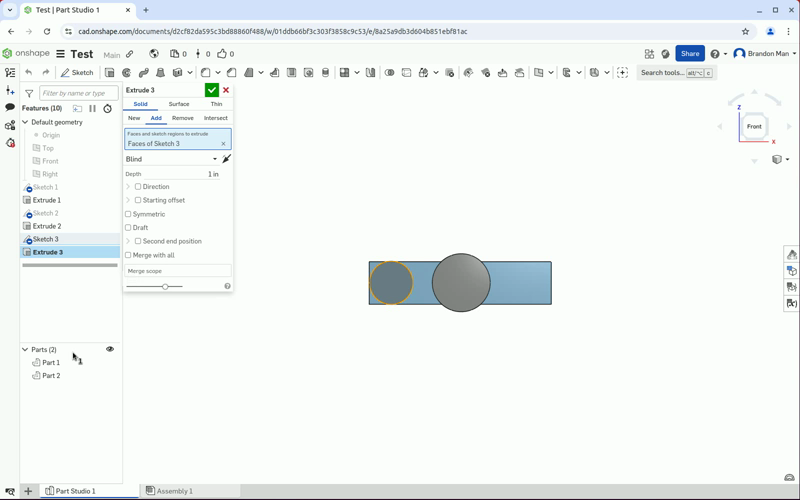
mouse_move(143, 106)
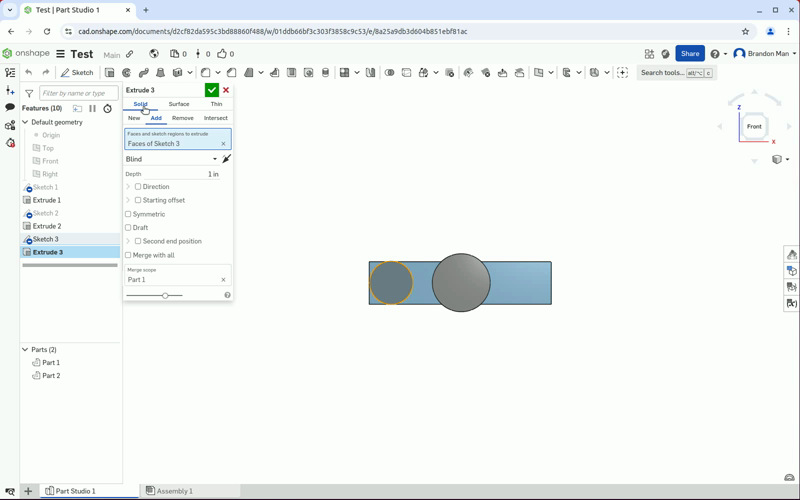
click(143, 106)
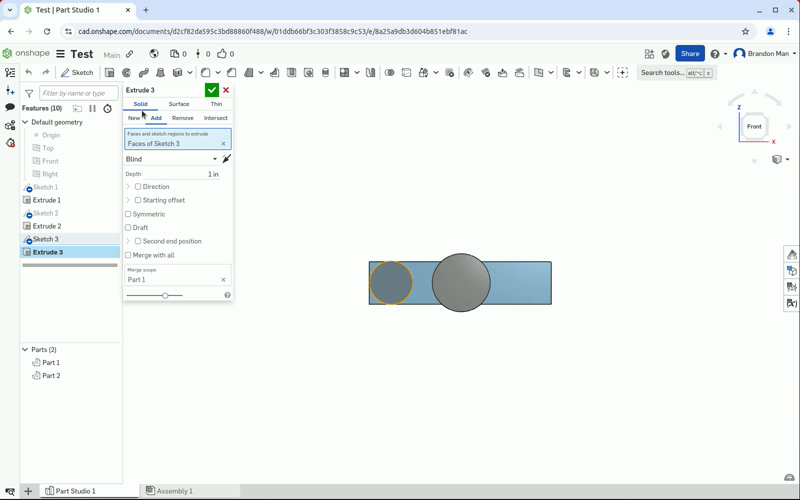
mouse_move(137, 120)
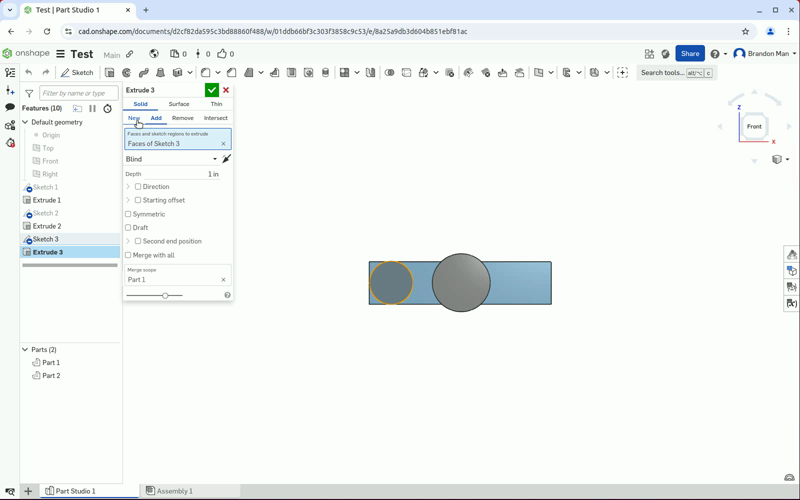
click(137, 120)
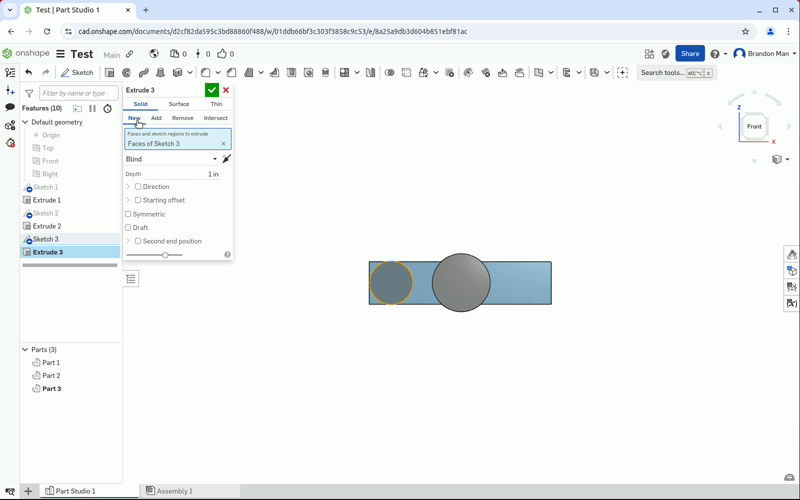
key(tab, 4)
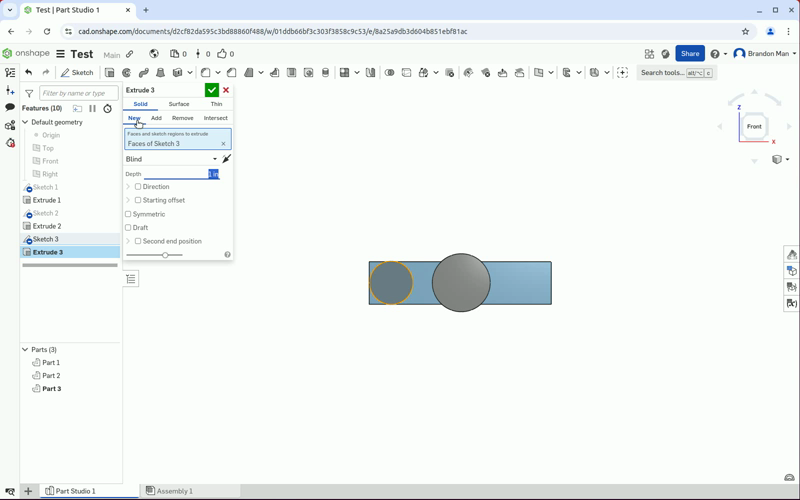
text(-17.331)
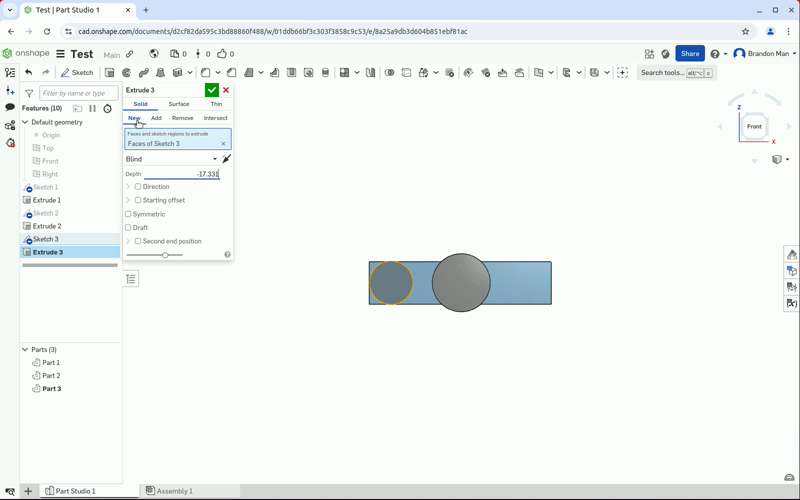
key(enter)
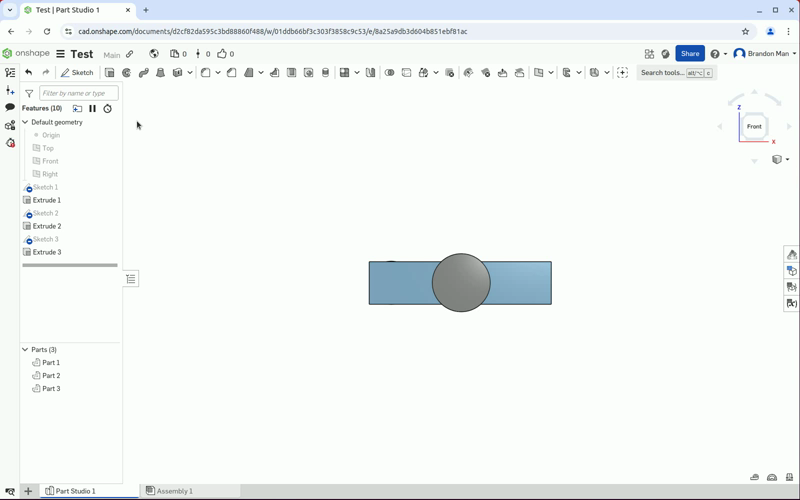
key(shift+h)
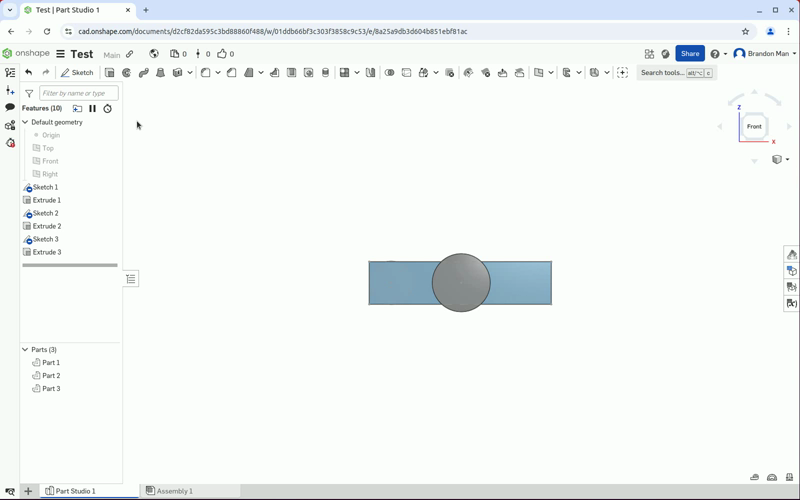
key(shift+h)
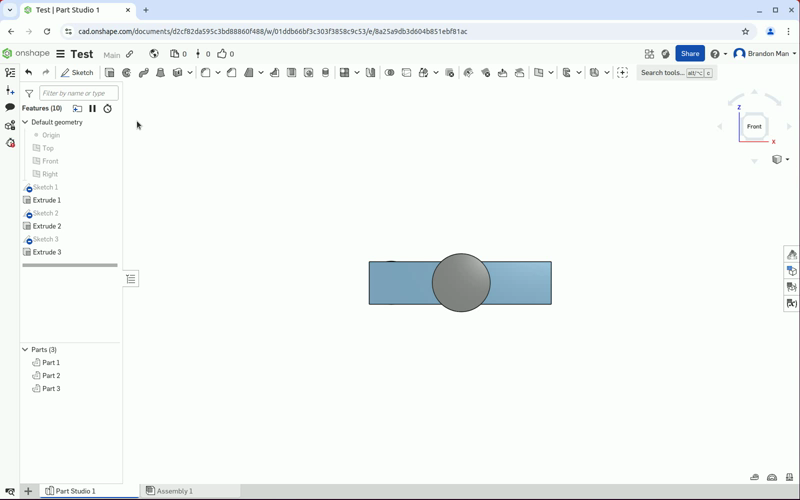
mouse_move(73, 189)
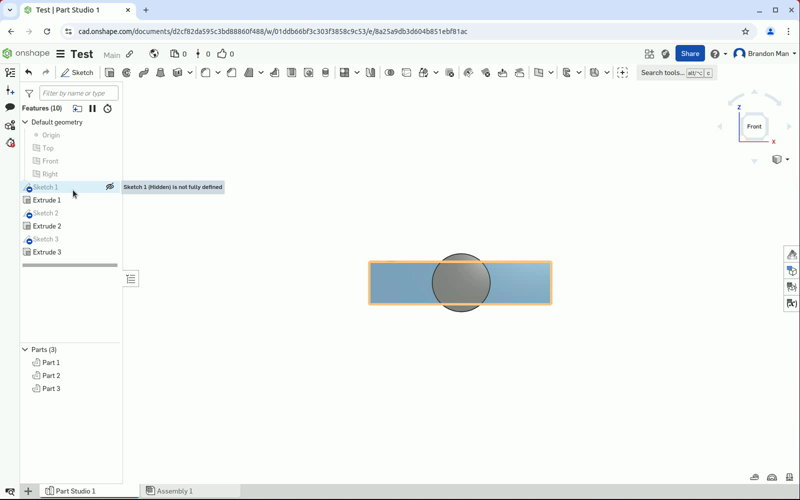
click(73, 189)
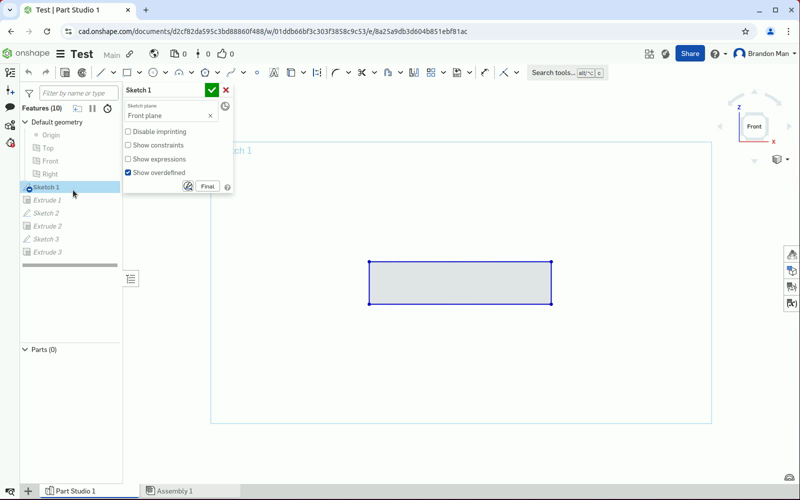
mouse_move(229, 92)
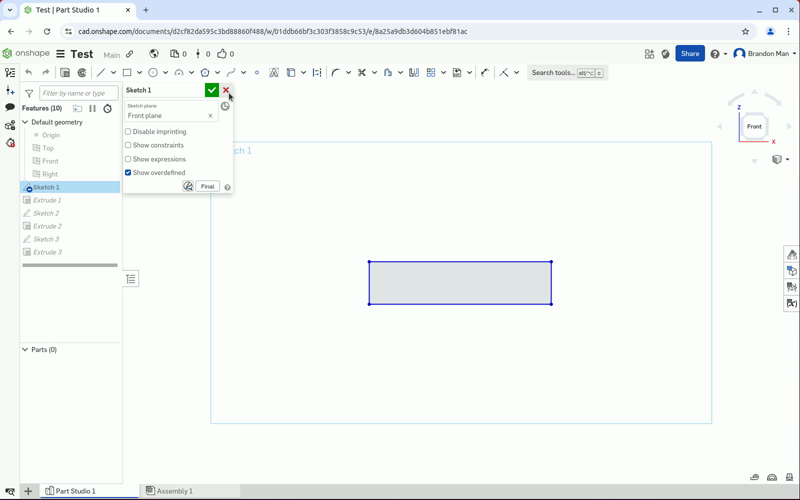
click(229, 92)
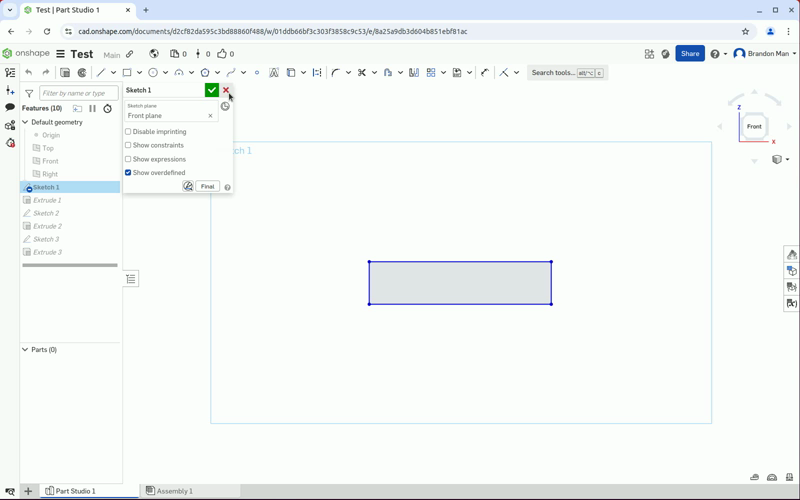
key(shift+s)
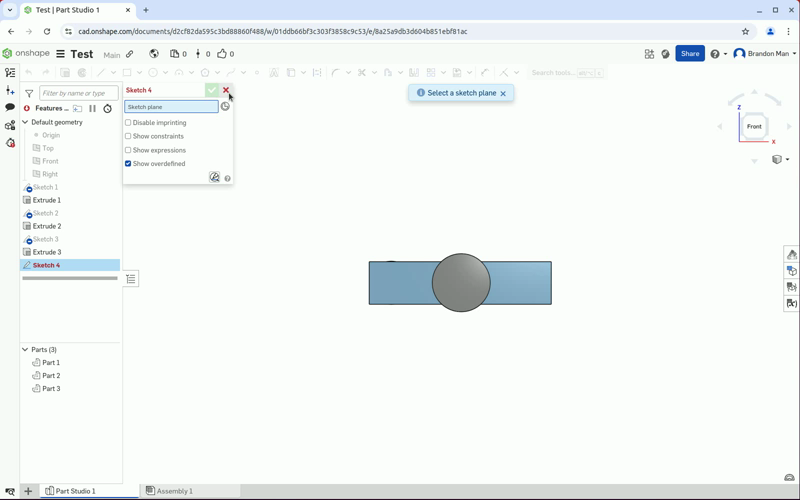
mouse_move(73, 163)
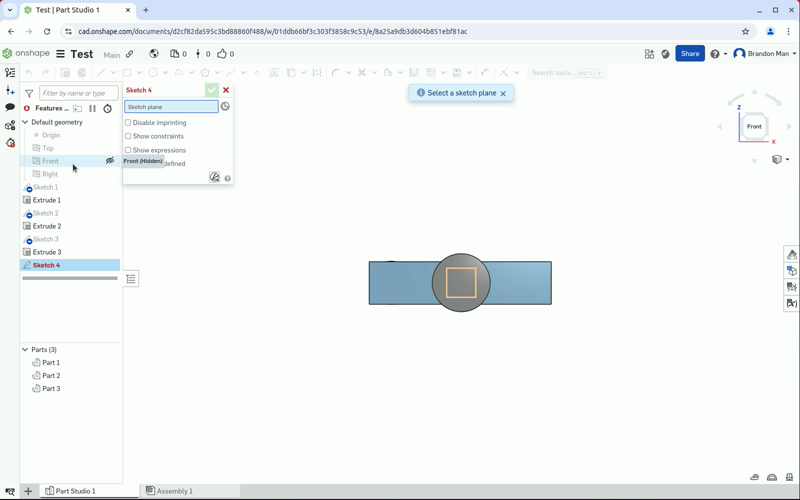
click(73, 163)
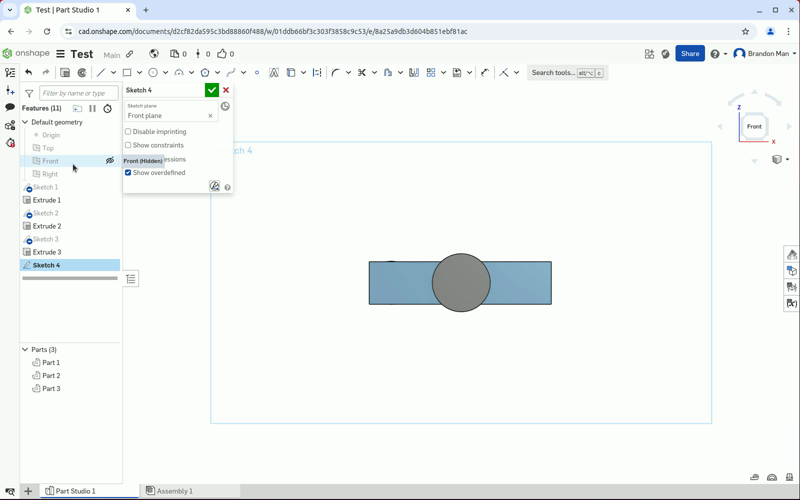
mouse_move(73, 352)
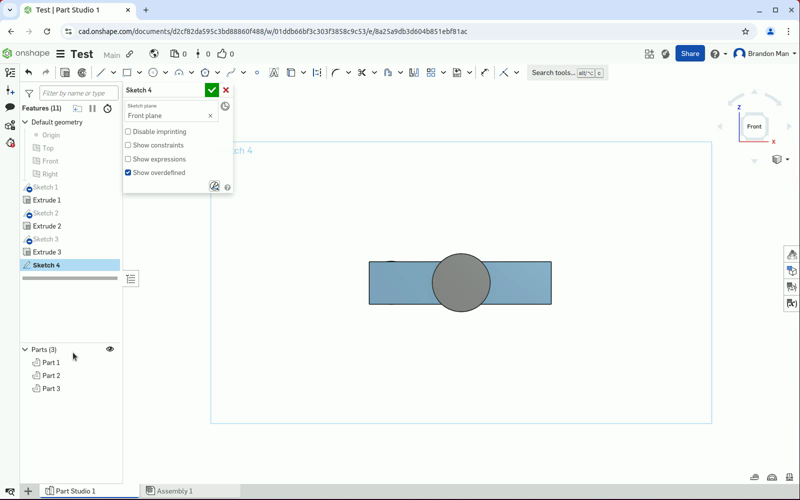
key(y)
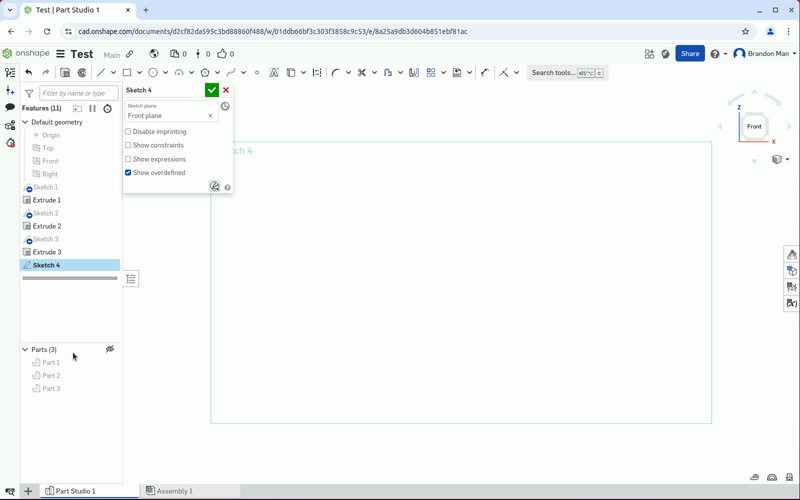
key(c)
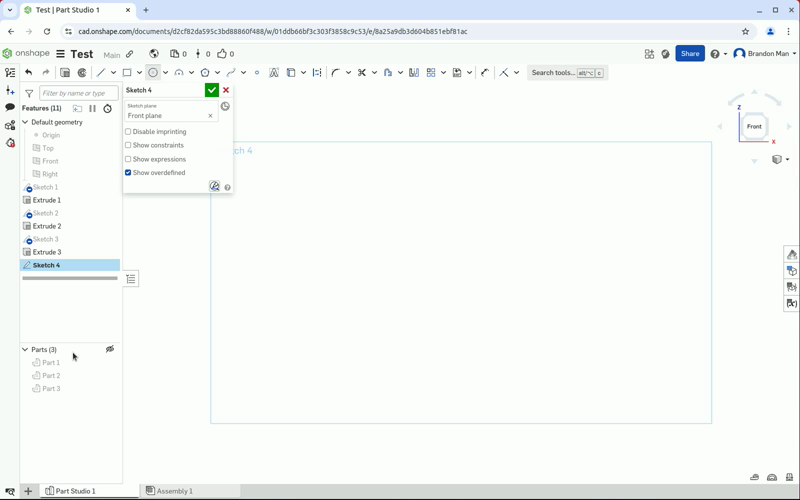
key_down(shift)
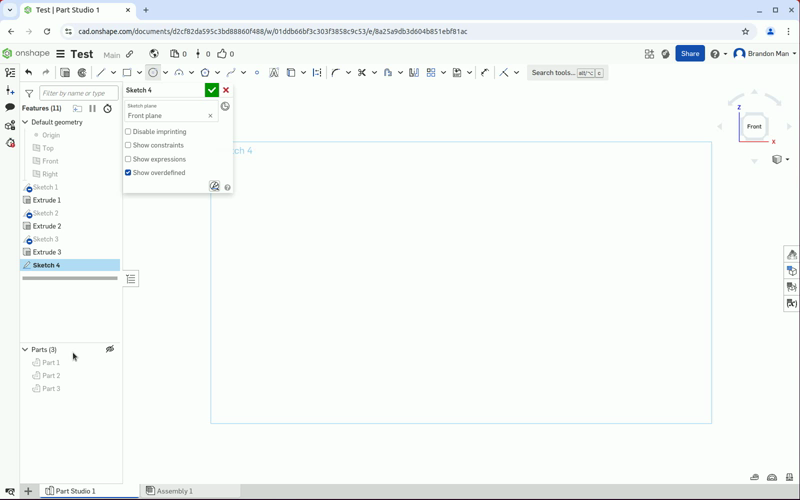
mouse_move(531, 282)
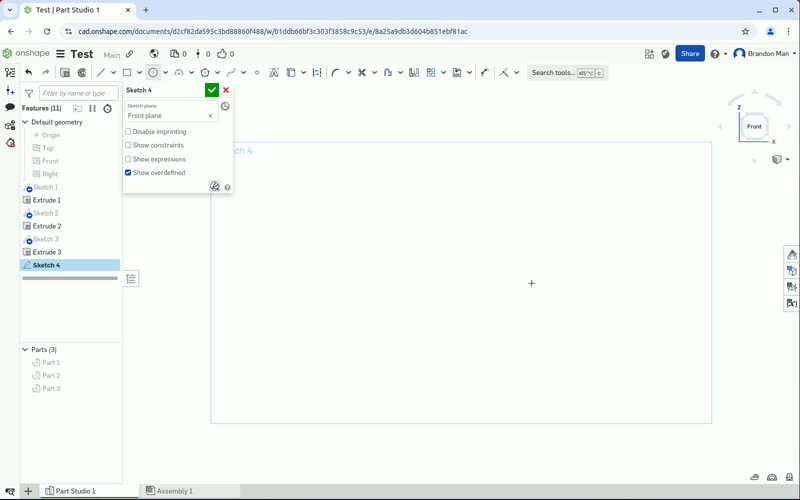
click(531, 282)
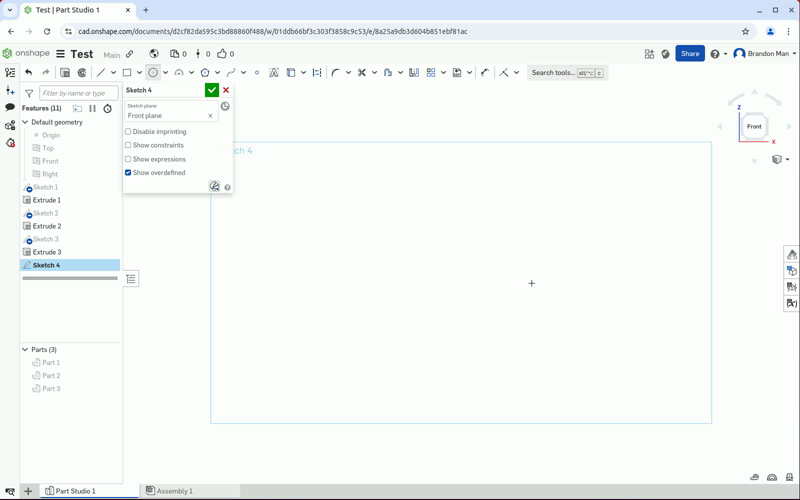
key_up(shift)
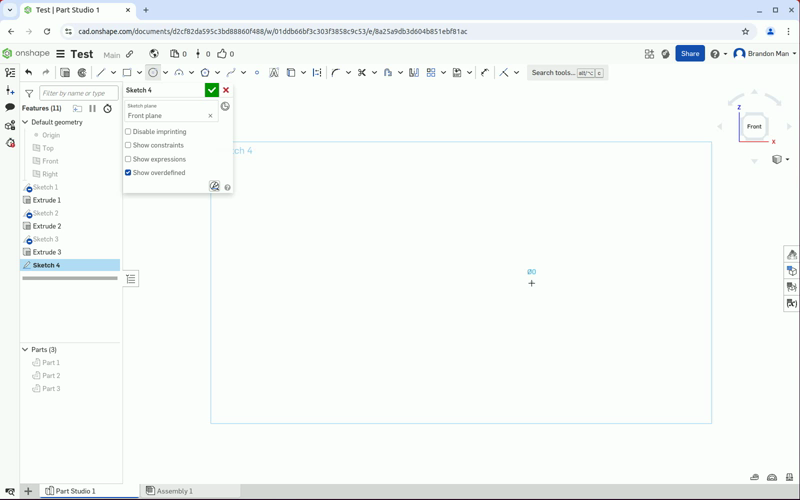
mouse_move(553, 282)
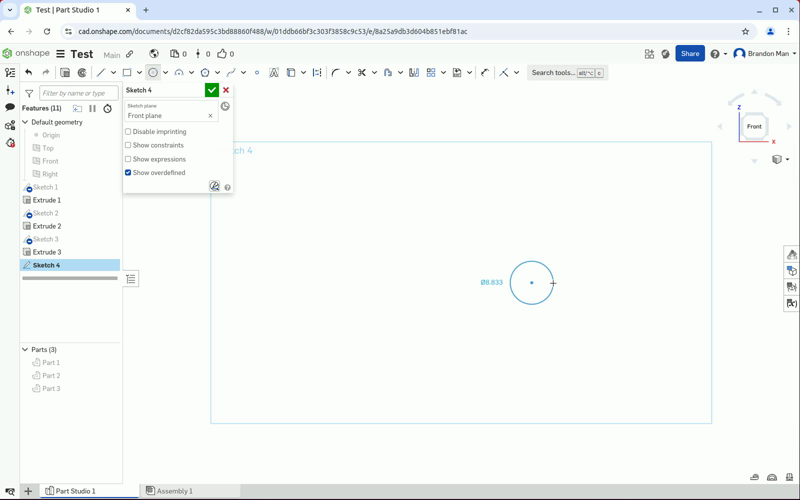
click(553, 282)
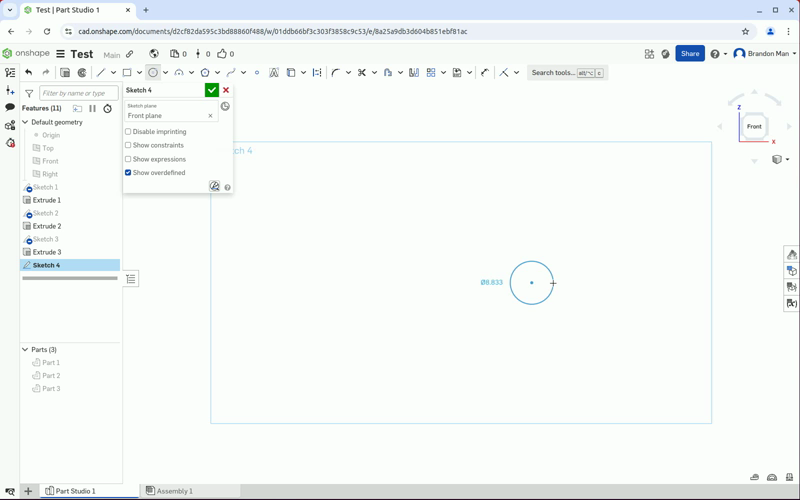
key(esc)
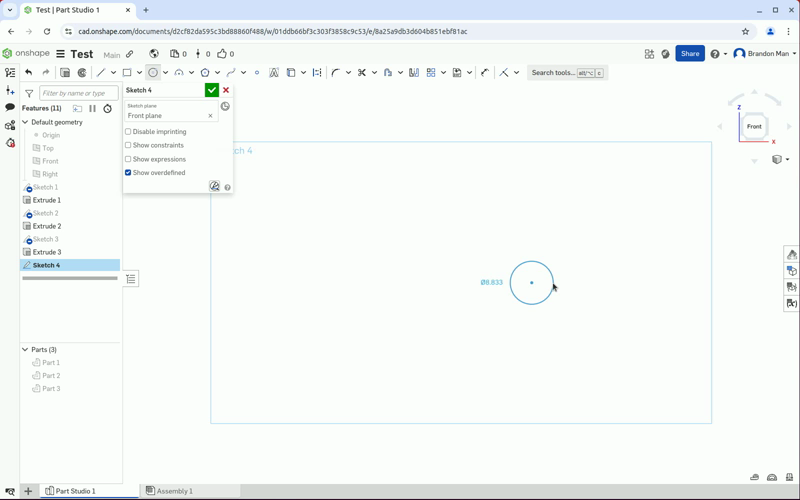
mouse_move(536, 275)
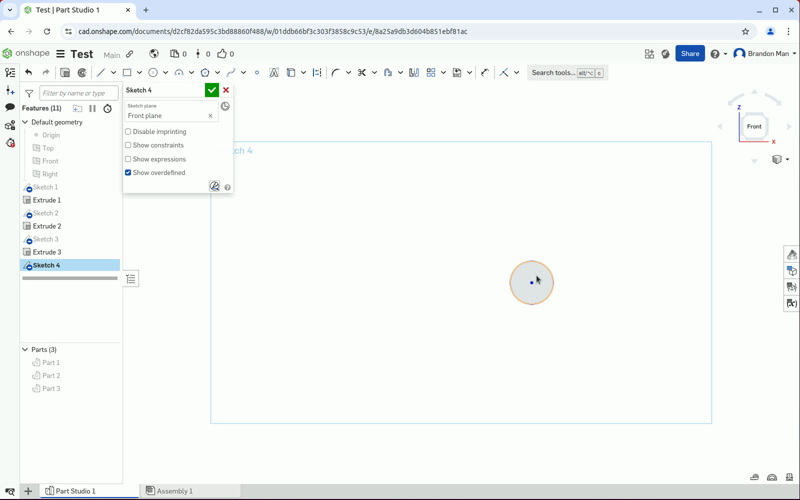
scroll(6)
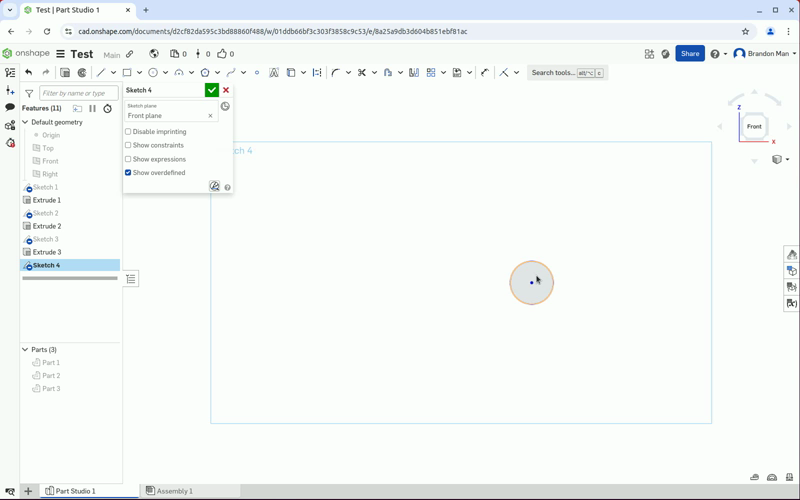
scroll(6)
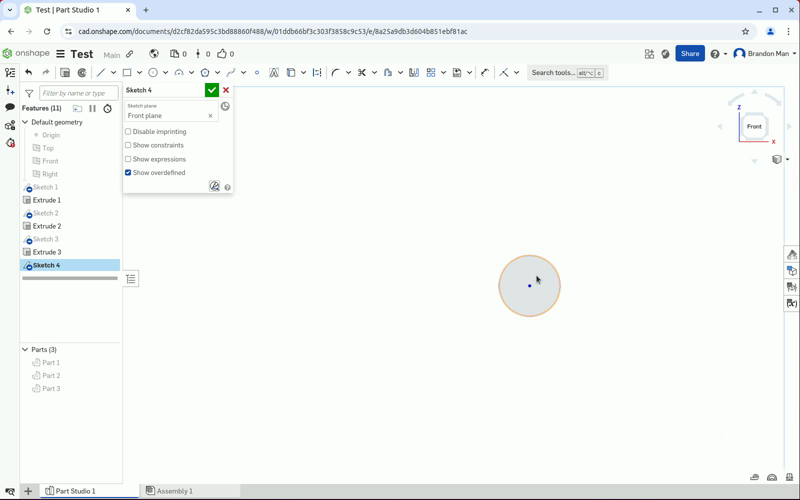
scroll(6)
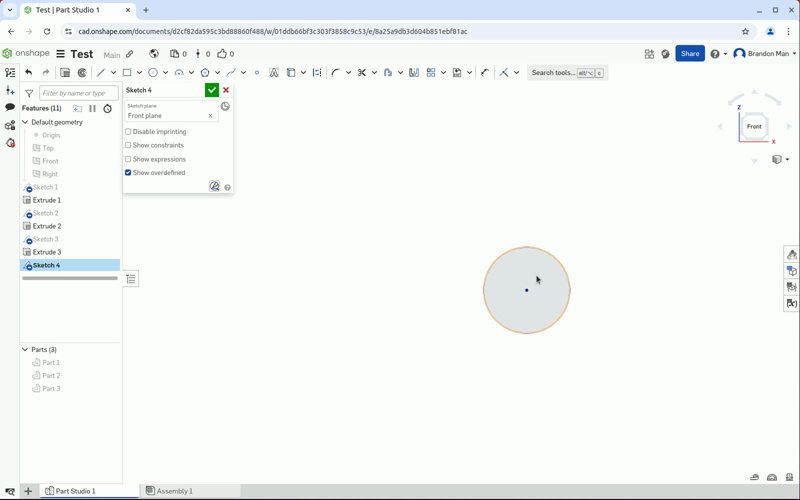
scroll(6)
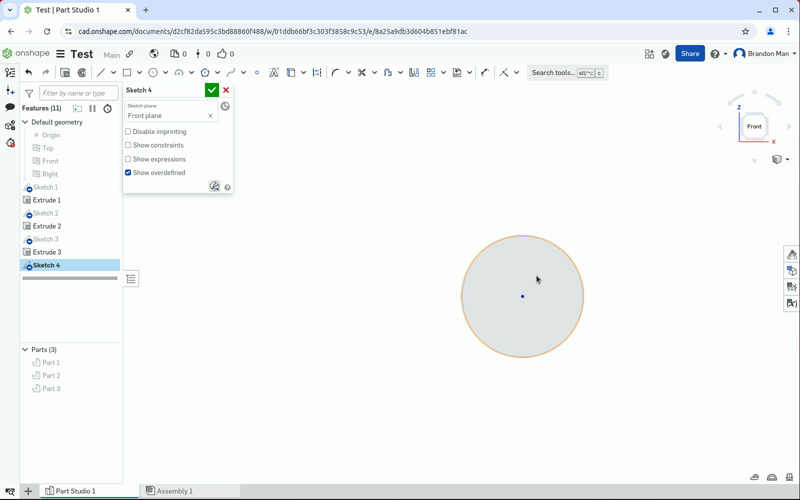
scroll(6)
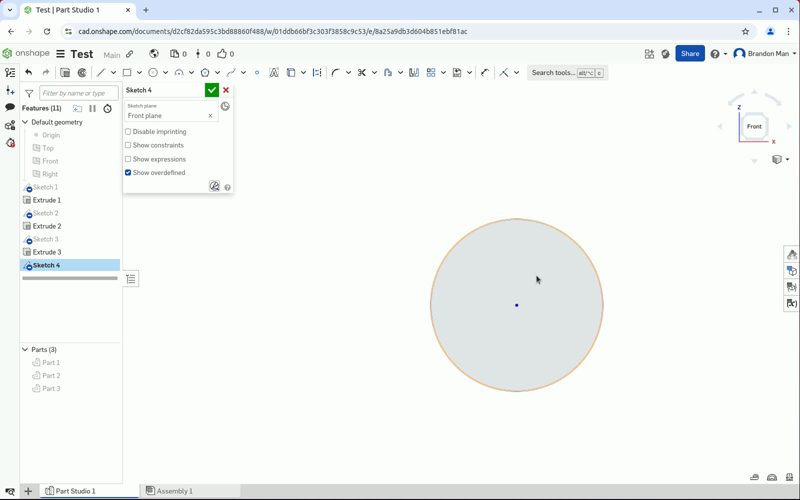
scroll(6)
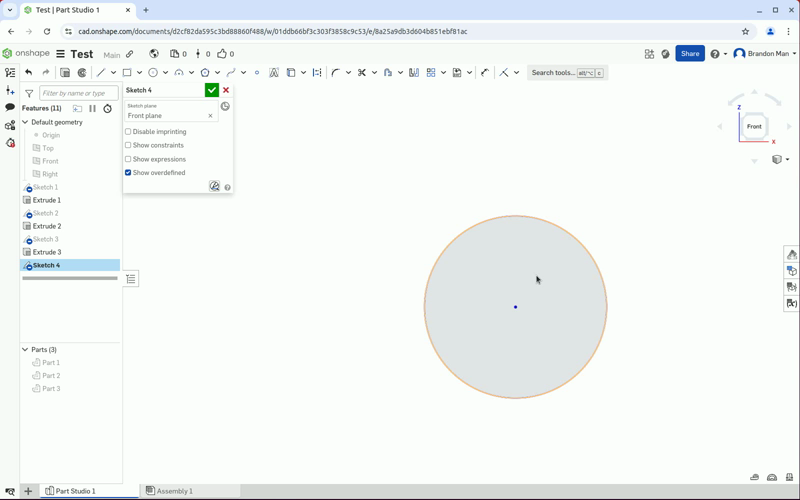
scroll(6)
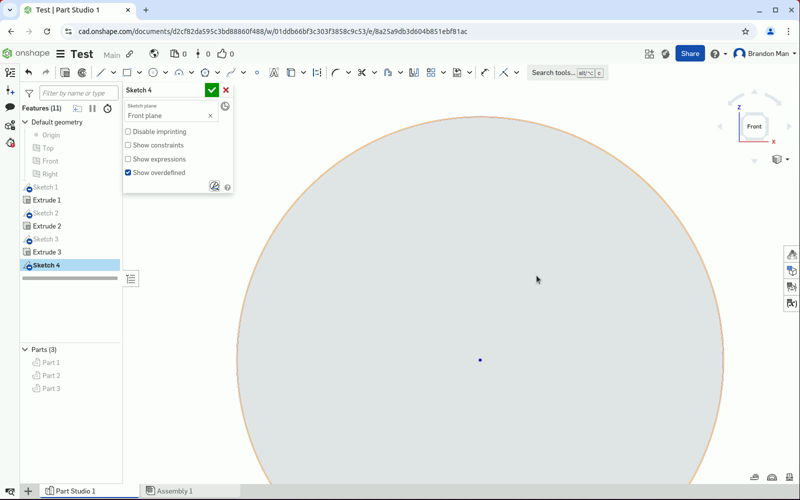
click(536, 275)
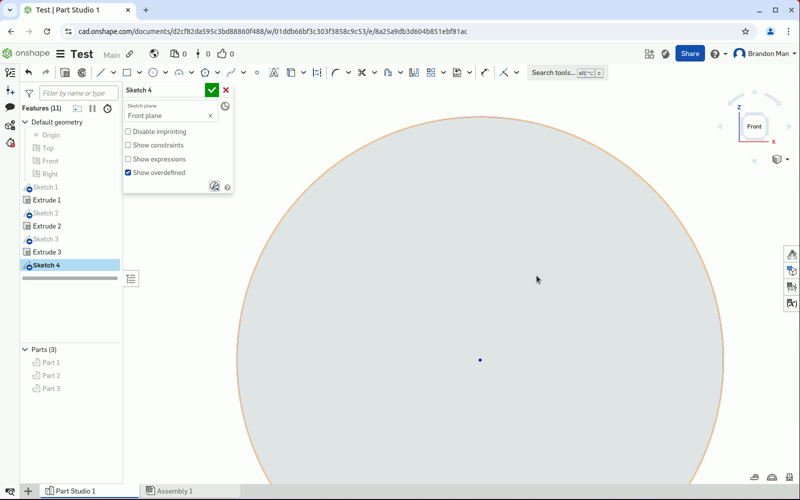
scroll(-6)
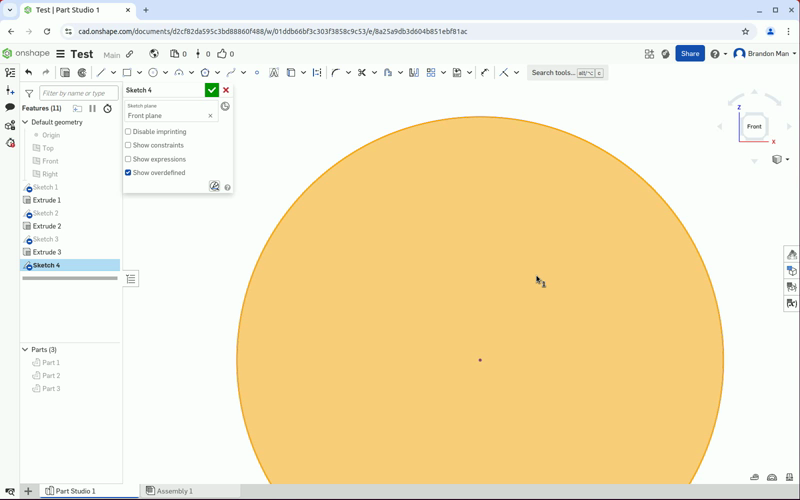
scroll(-6)
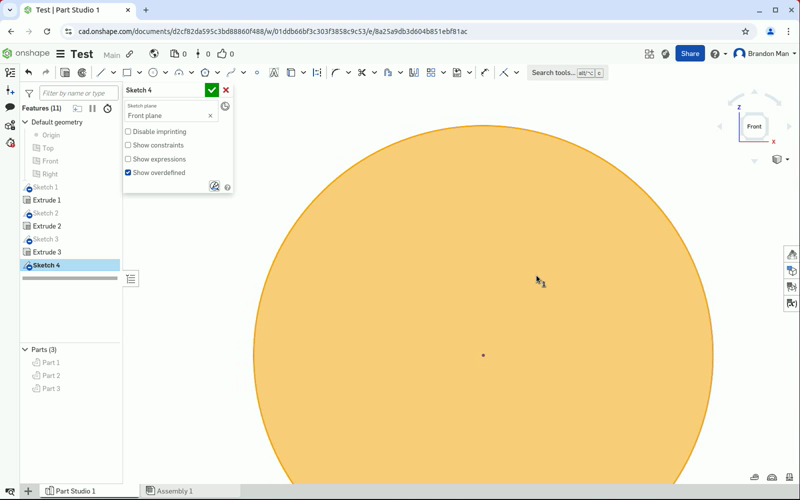
scroll(-6)
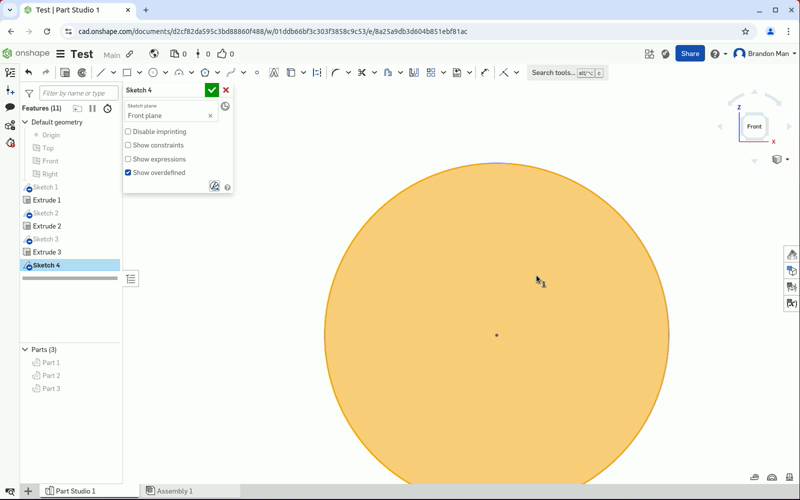
scroll(-6)
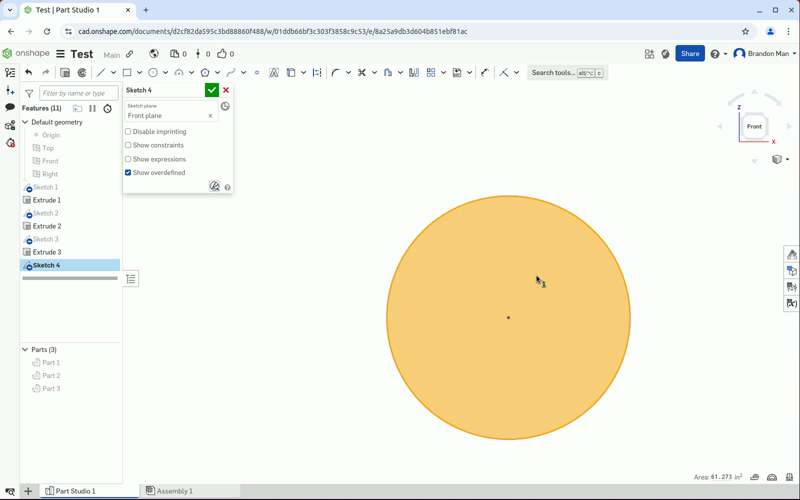
scroll(-6)
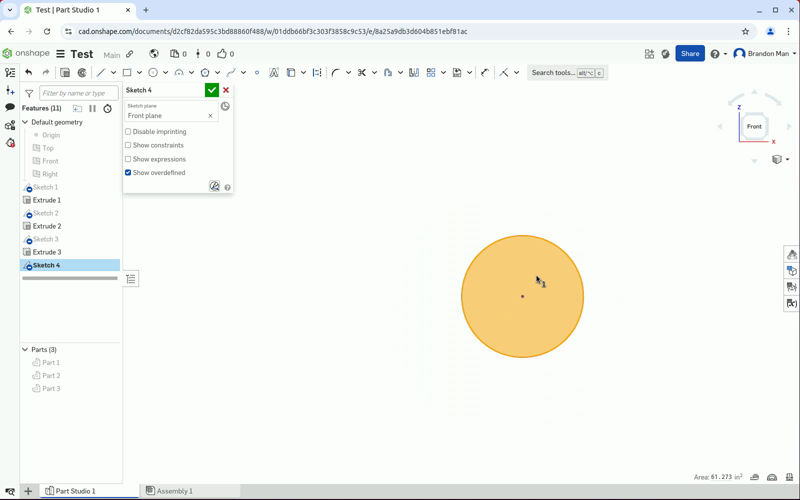
scroll(-6)
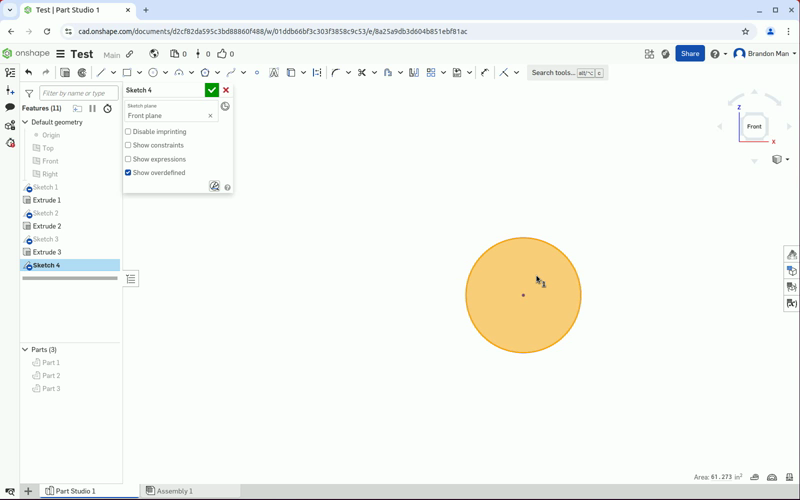
scroll(-6)
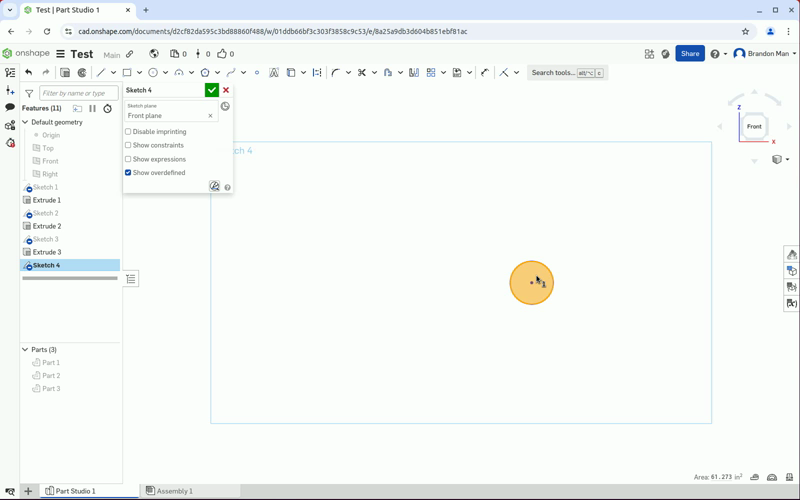
mouse_move(73, 352)
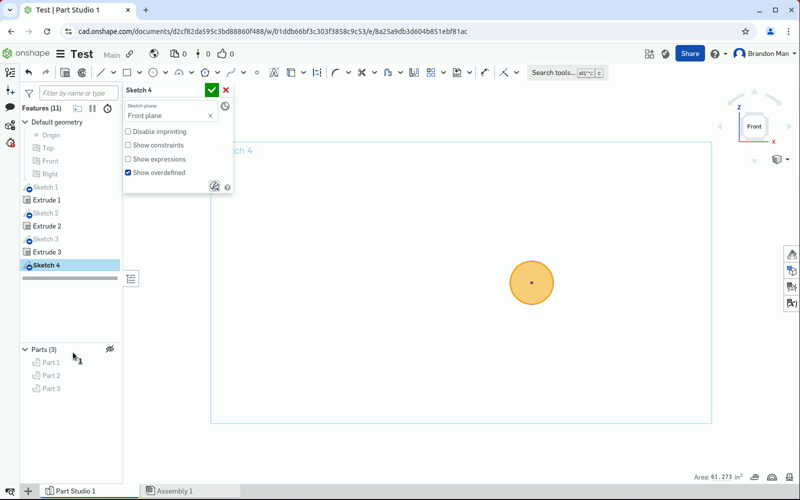
key(shift+y)
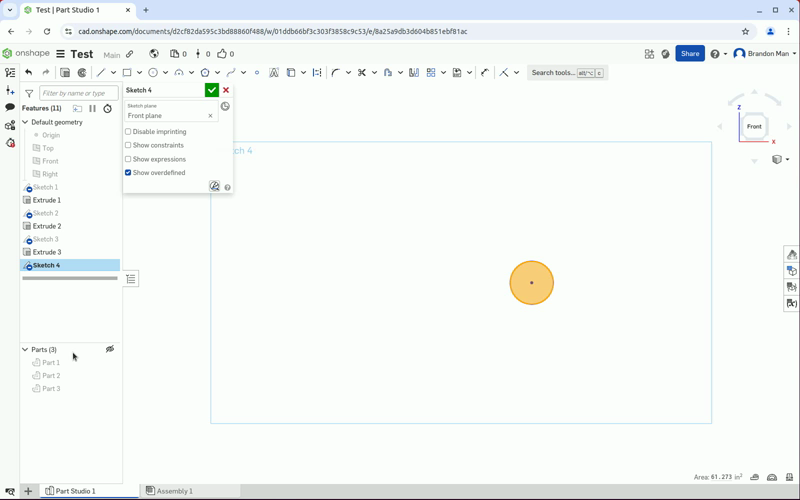
key(shift+e)
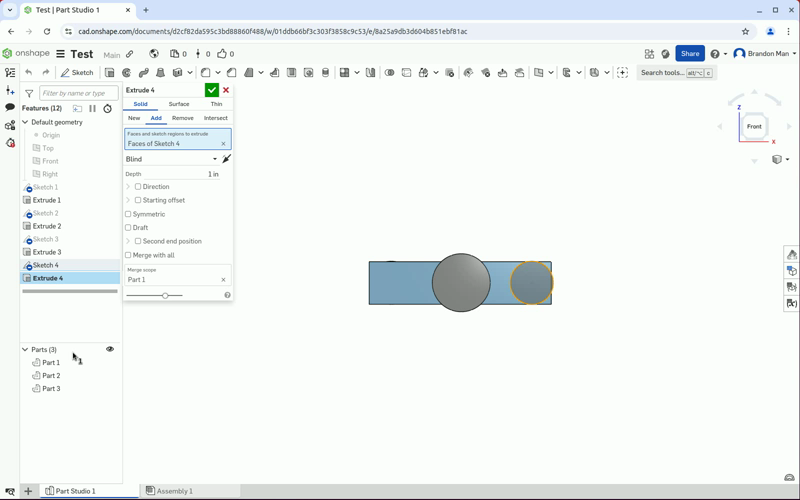
mouse_move(143, 106)
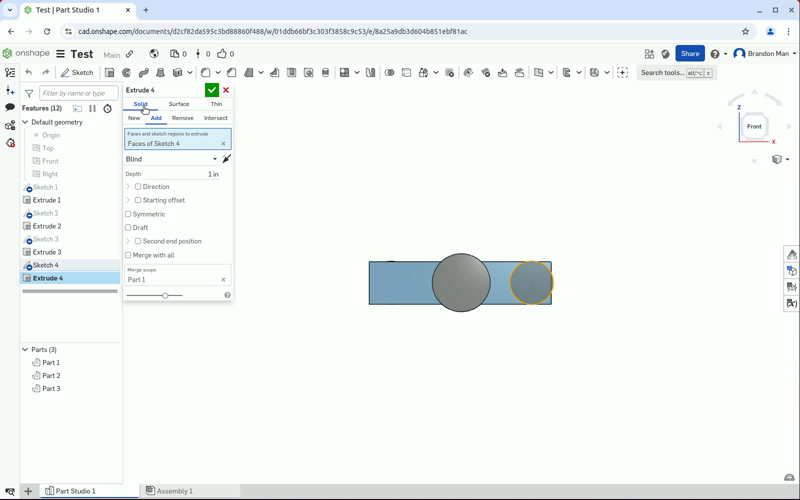
click(143, 106)
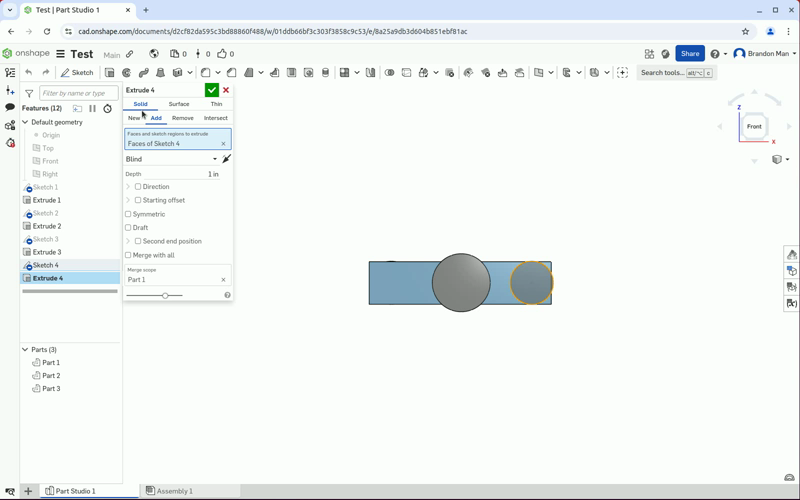
mouse_move(137, 120)
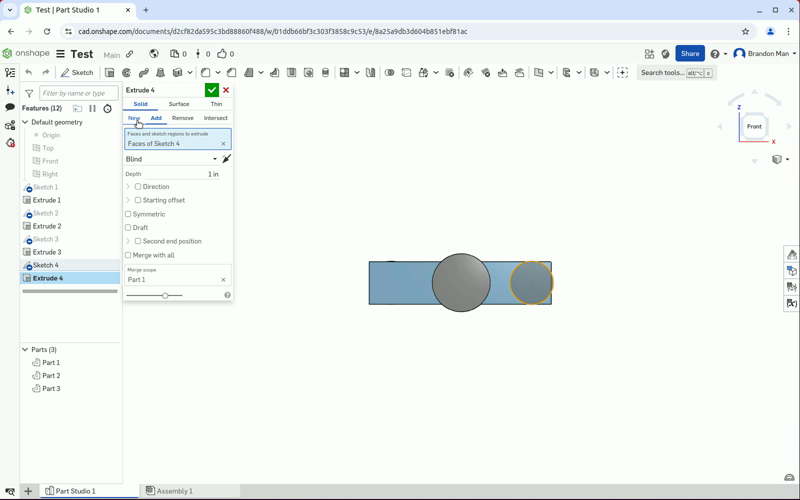
click(137, 120)
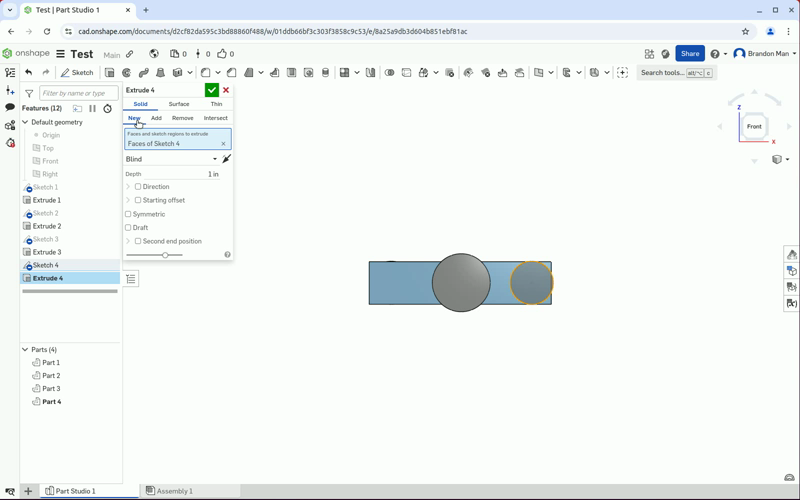
key(tab, 4)
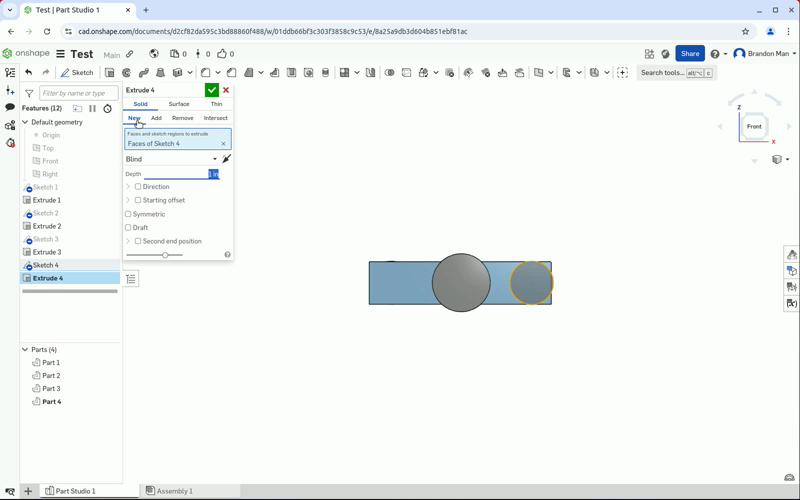
text(-17.331)
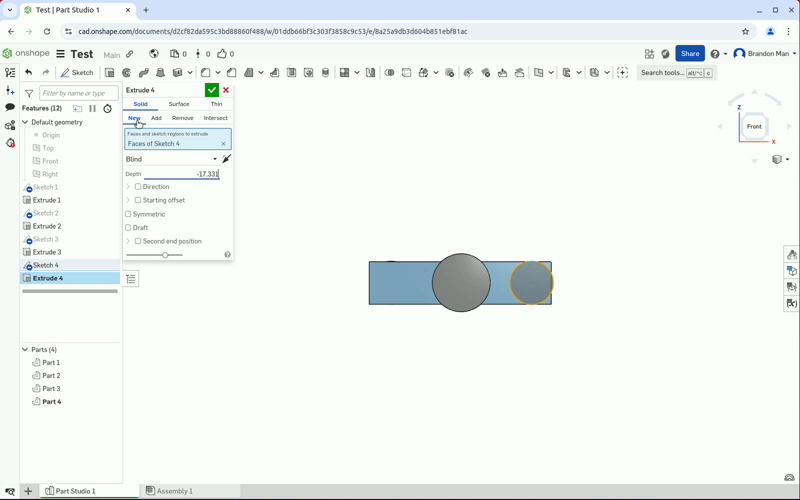
key(enter)
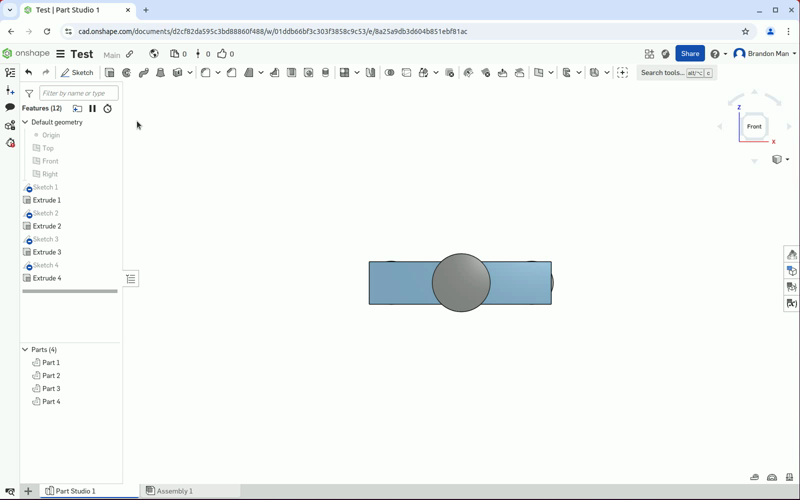
key(shift+h)
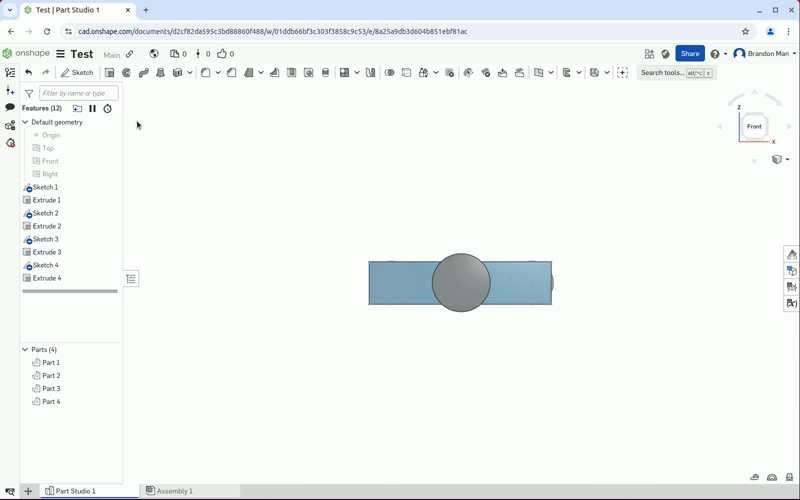
key(shift+h)
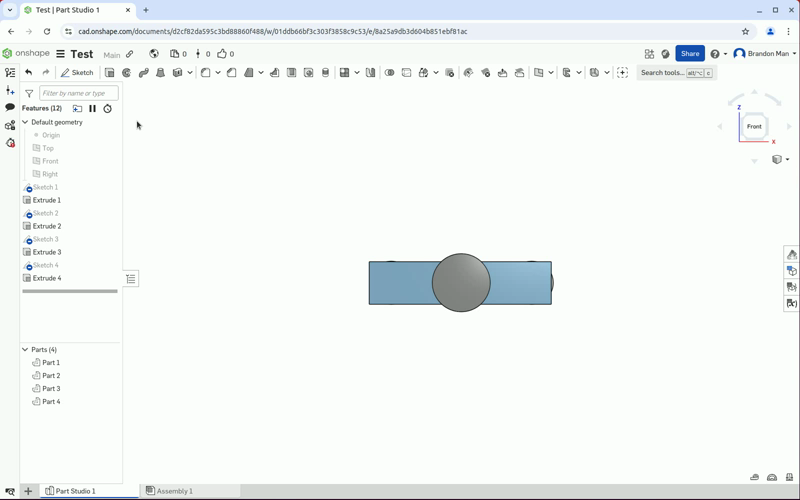
mouse_move(73, 189)
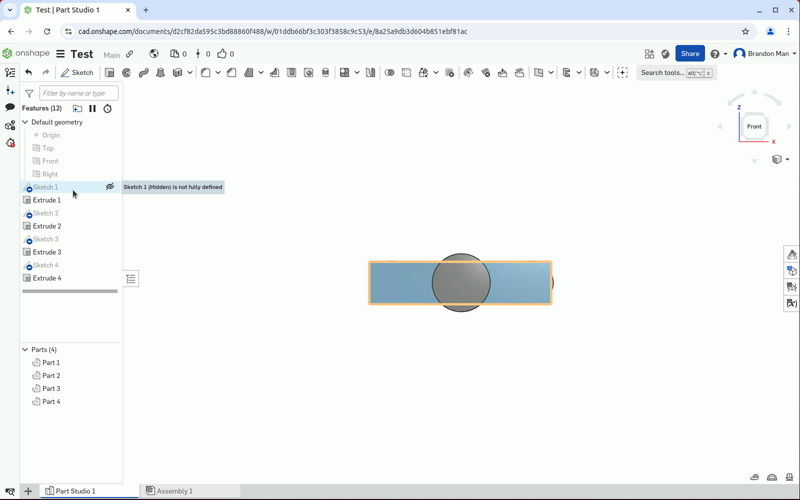
click(73, 189)
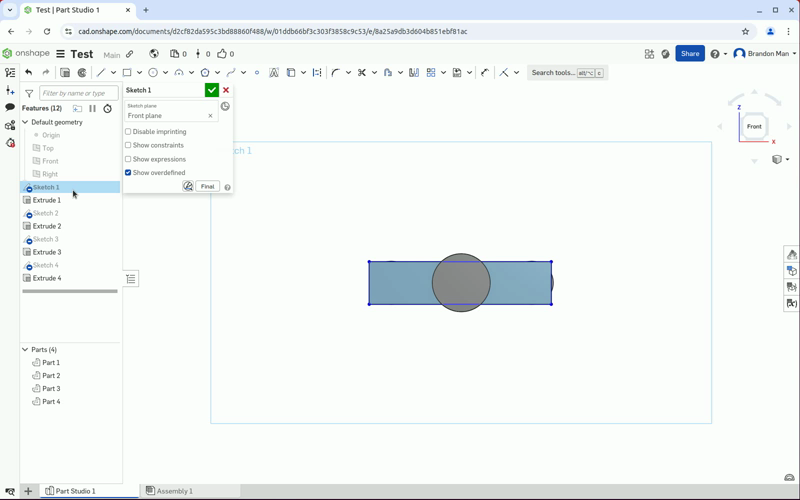
mouse_move(229, 92)
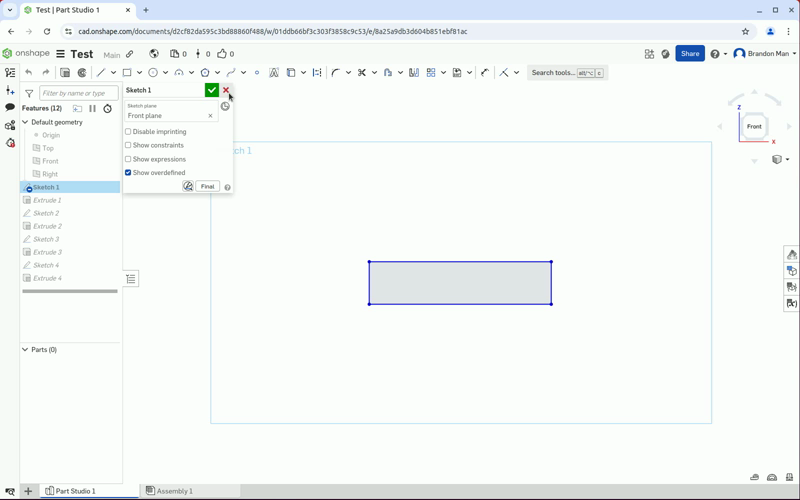
click(229, 92)
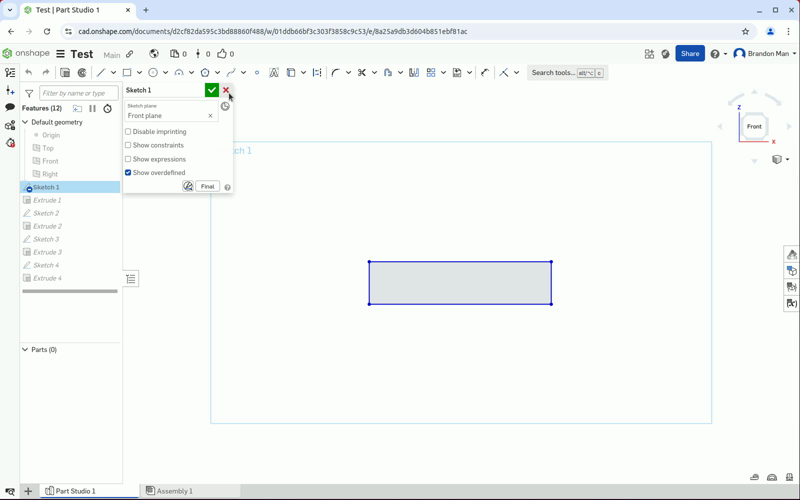
key(shift+s)
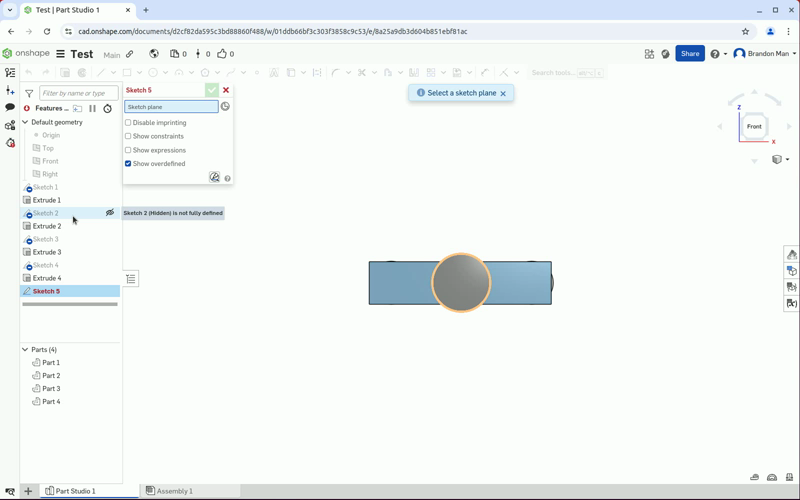
scroll(3)
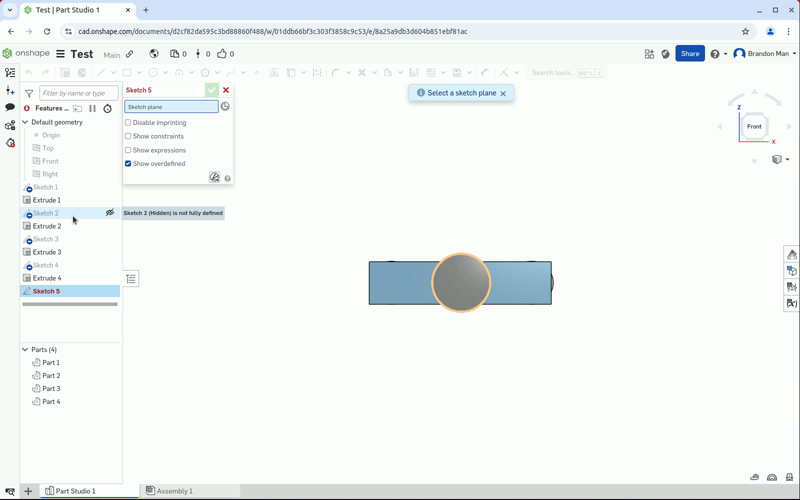
mouse_move(73, 163)
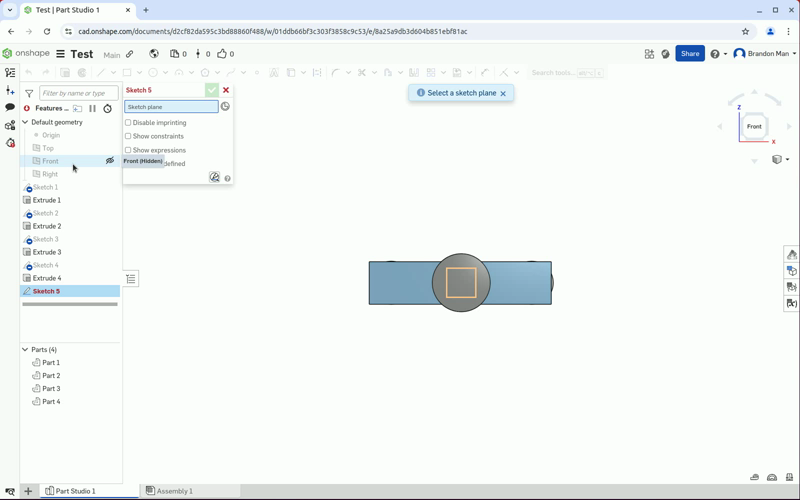
click(73, 163)
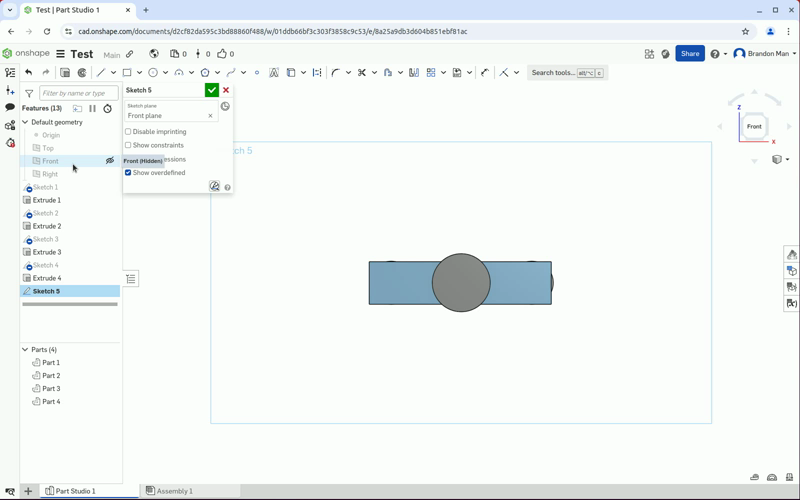
mouse_move(73, 352)
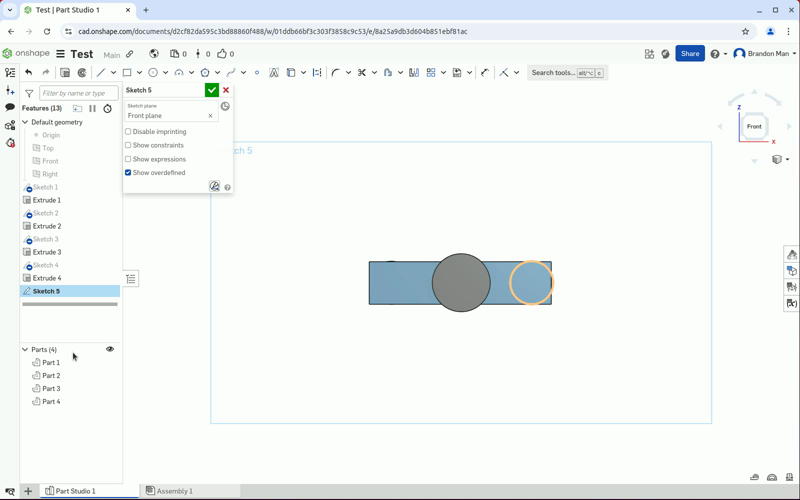
key(y)
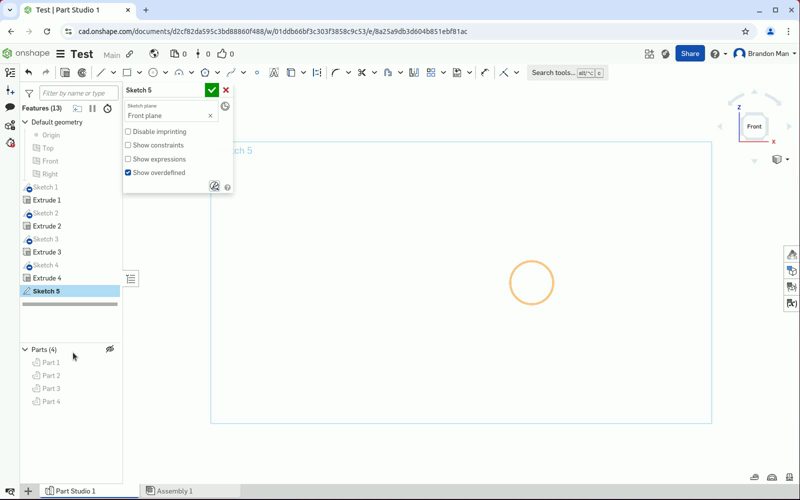
key(l)
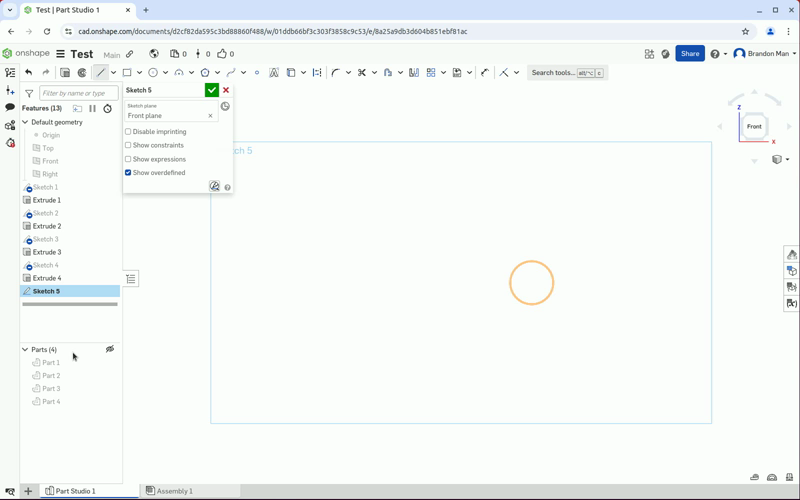
key_down(shift)
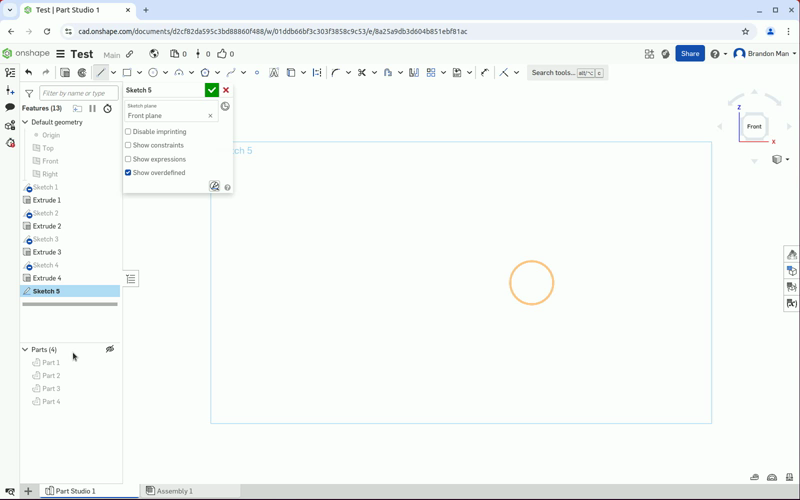
mouse_move(439, 282)
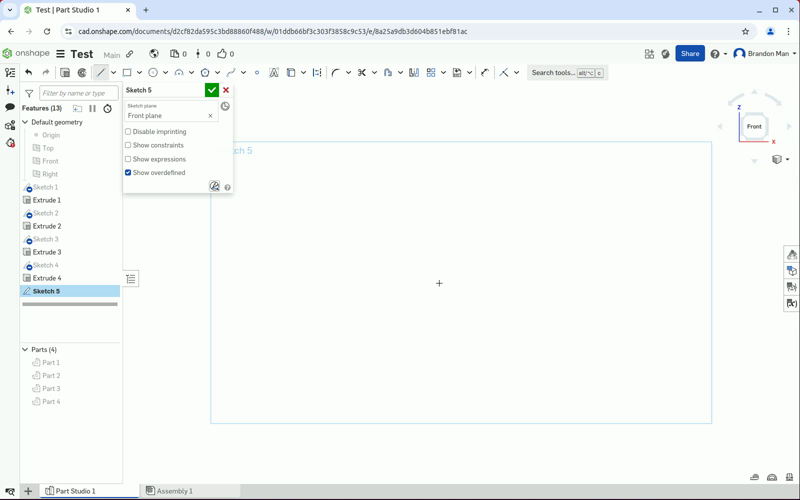
click(439, 282)
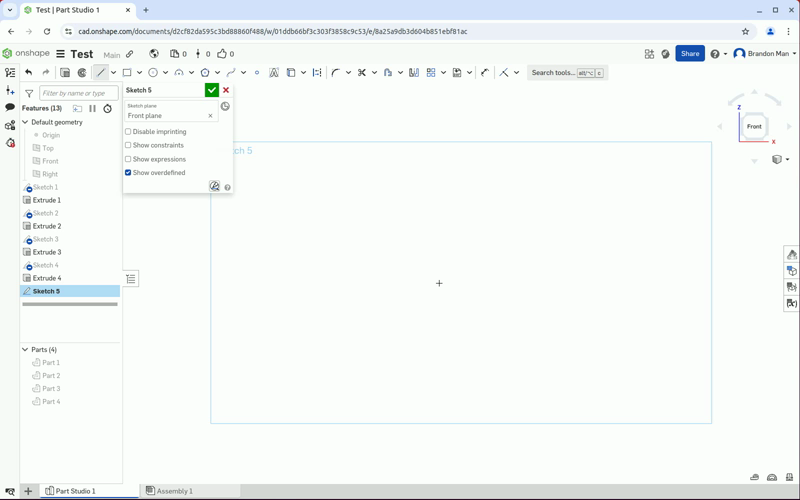
key_up(shift)
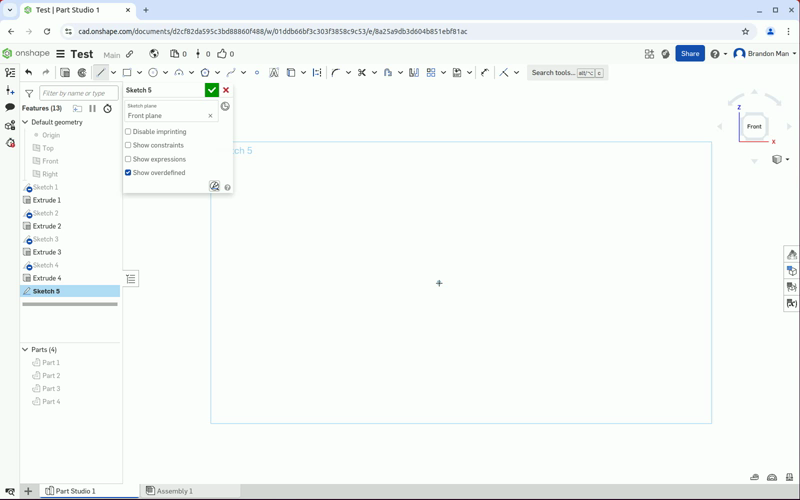
key_down(shift)
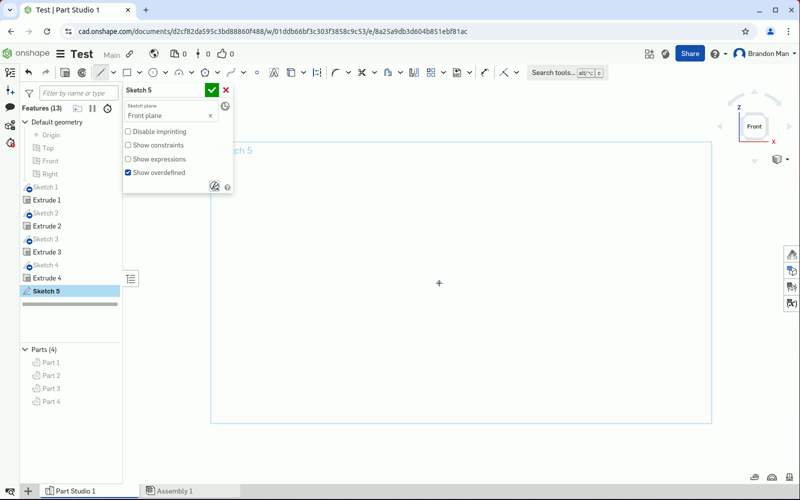
mouse_move(469, 282)
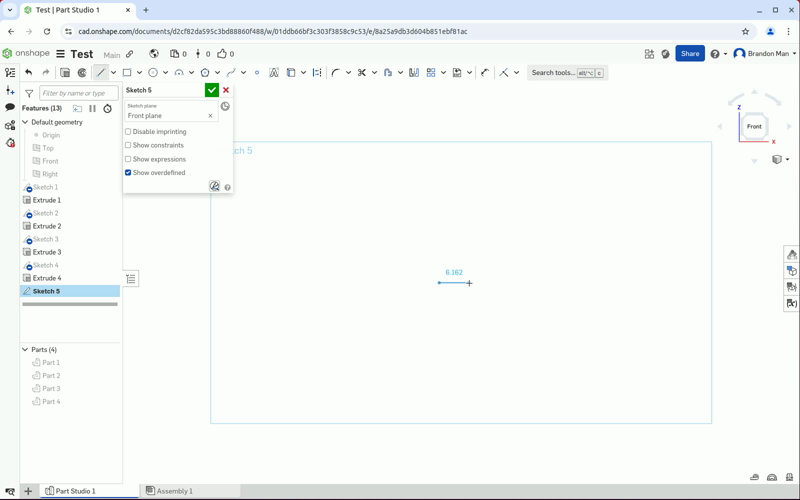
mouse_move(461, 282)
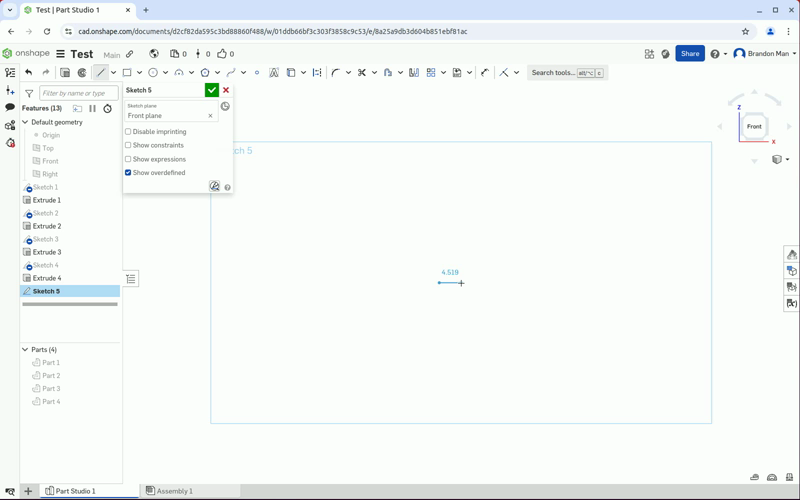
click(461, 282)
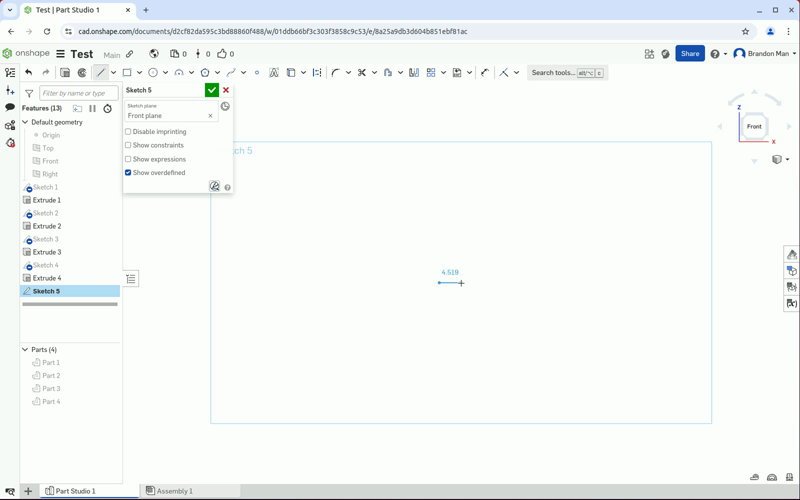
key_up(shift)
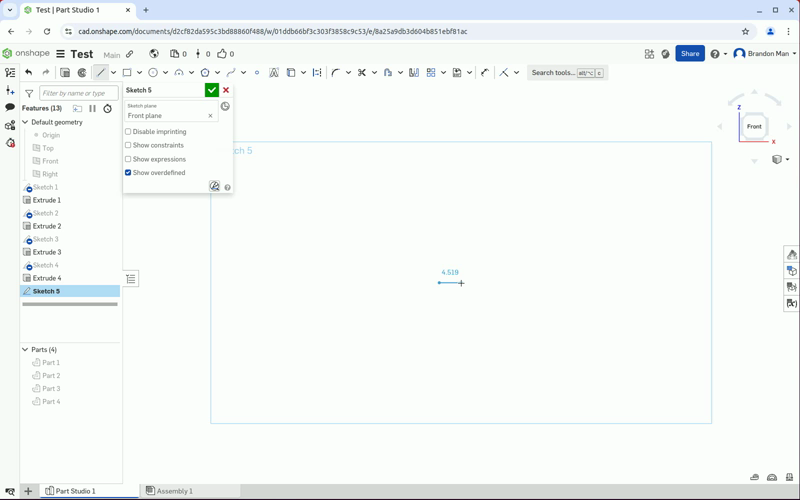
key_down(shift)
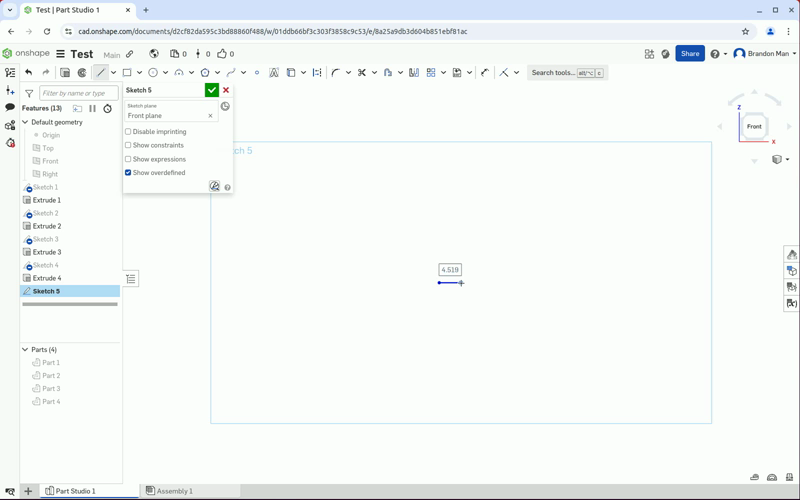
mouse_move(491, 282)
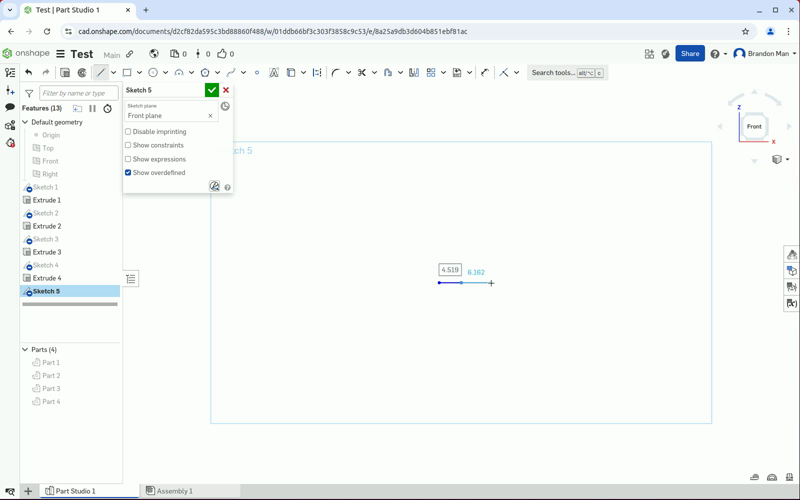
mouse_move(482, 282)
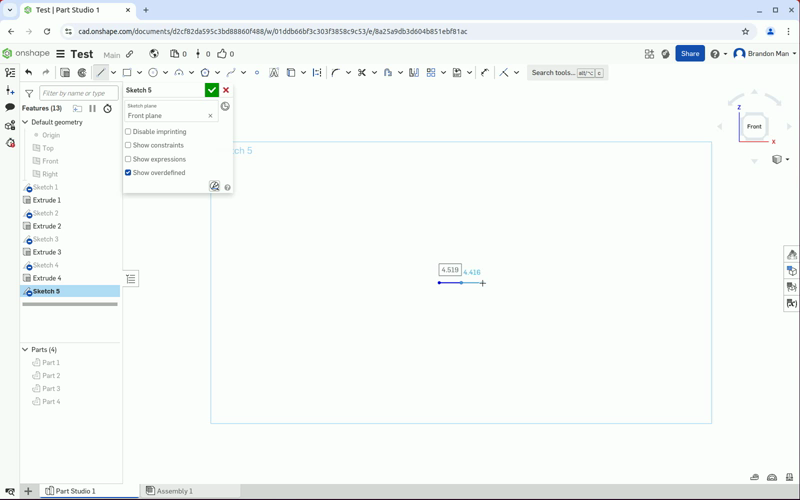
click(482, 282)
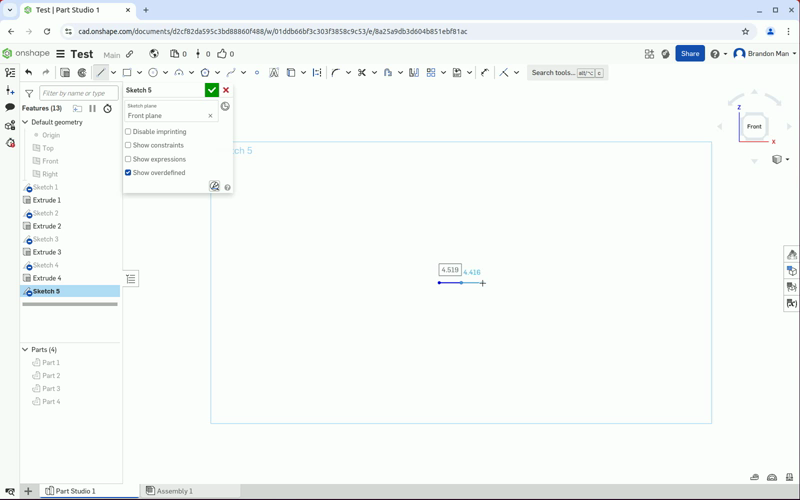
key_up(shift)
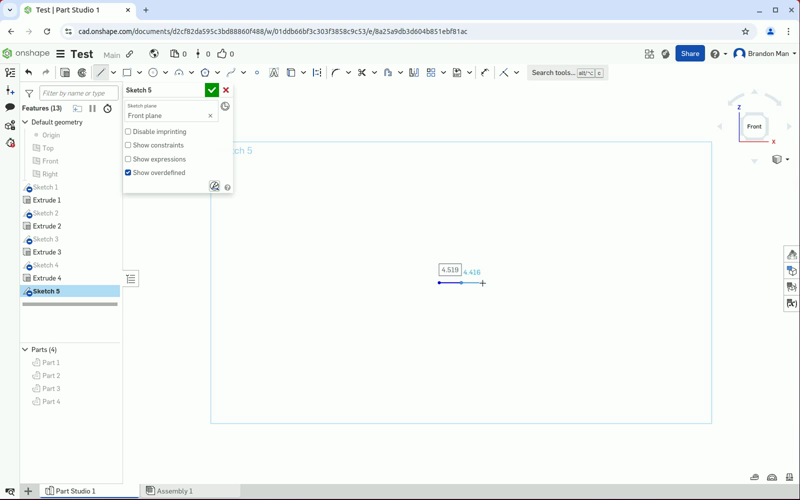
key(esc)
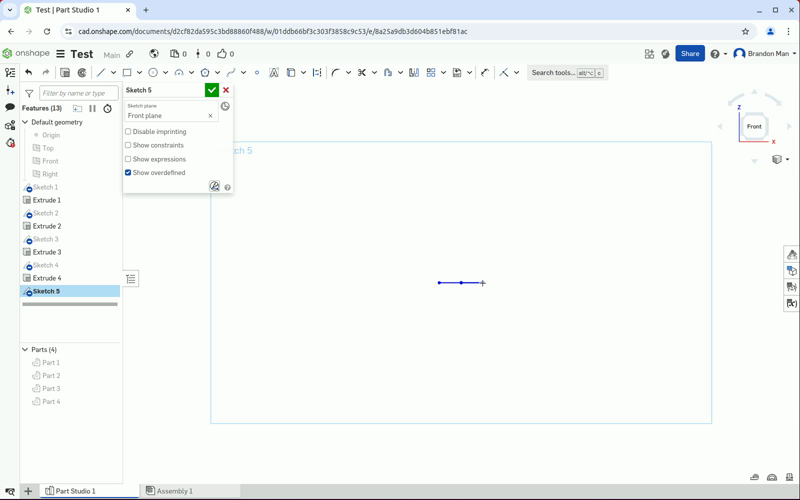
key(a)
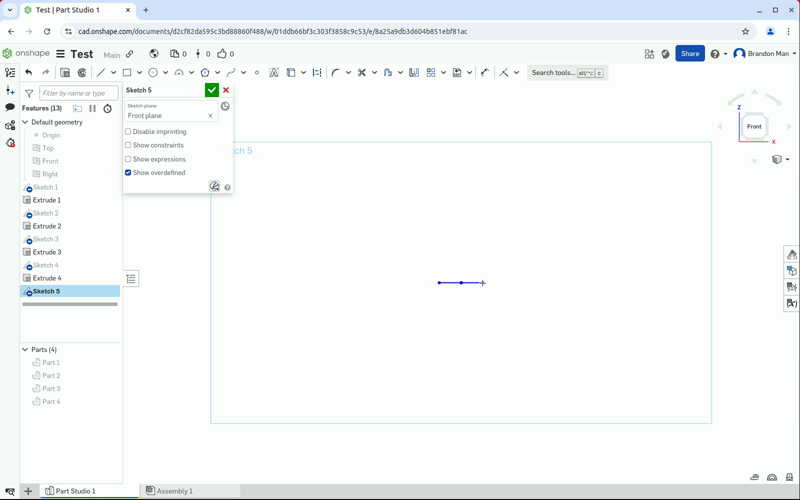
mouse_move(482, 282)
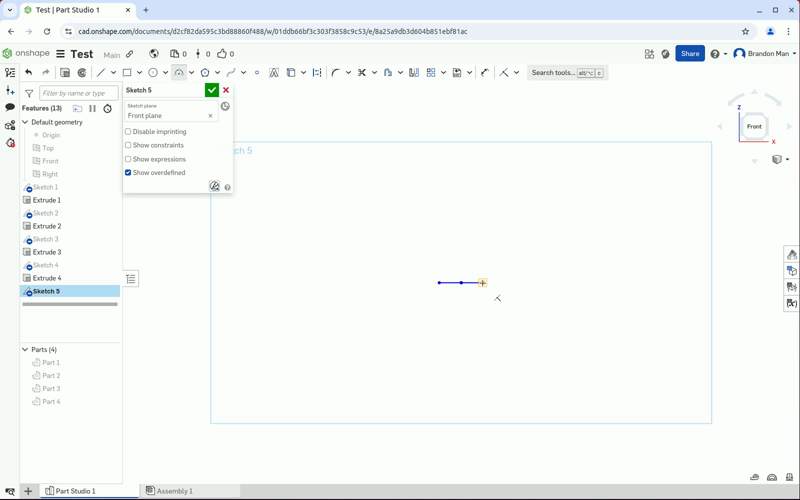
click(482, 282)
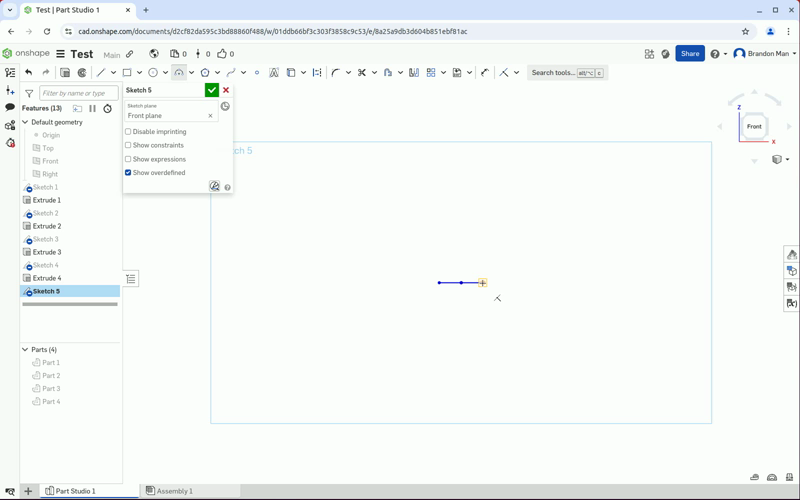
mouse_move(439, 282)
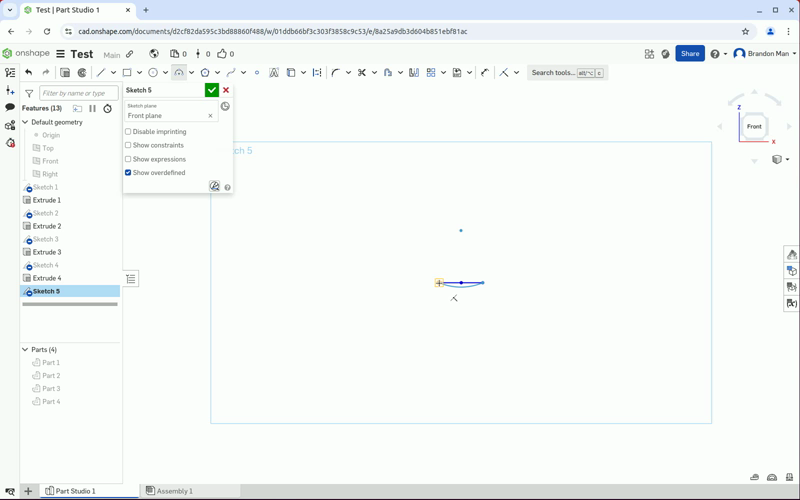
click(439, 282)
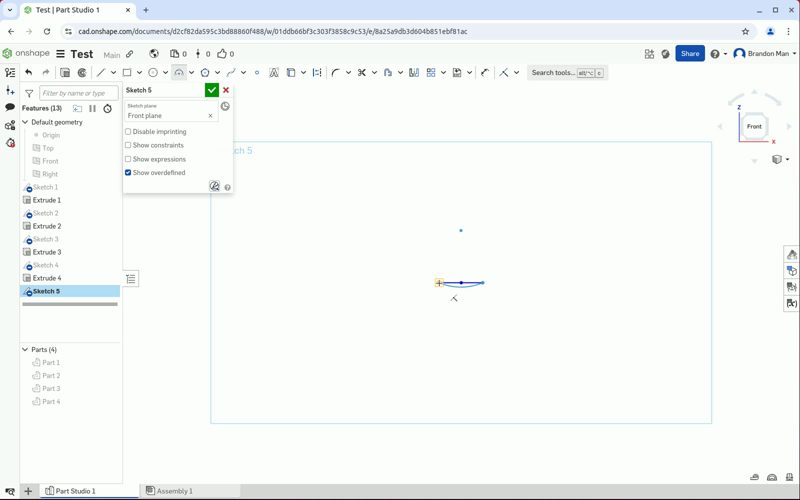
key_down(shift)
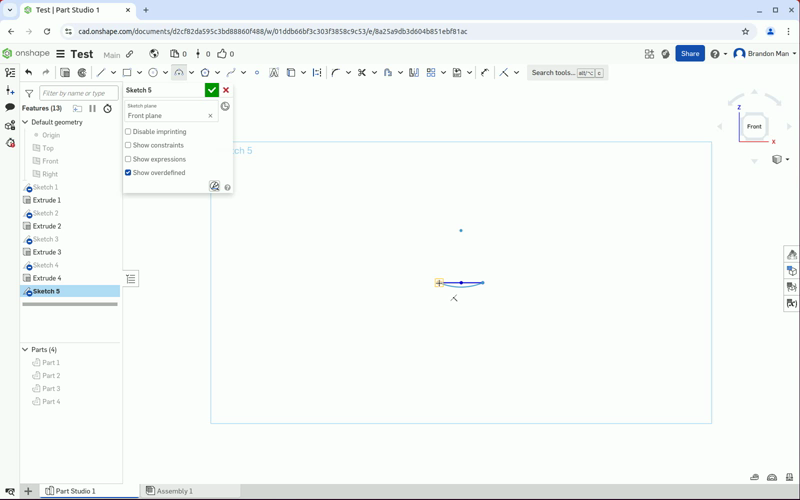
mouse_move(461, 261)
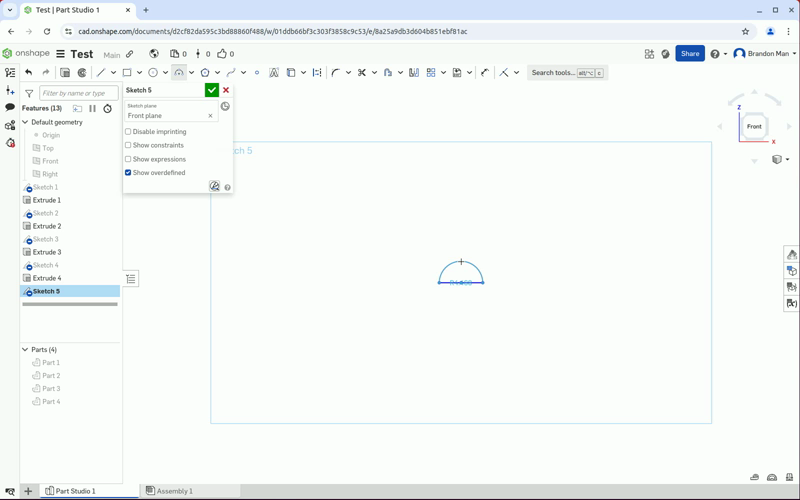
click(461, 261)
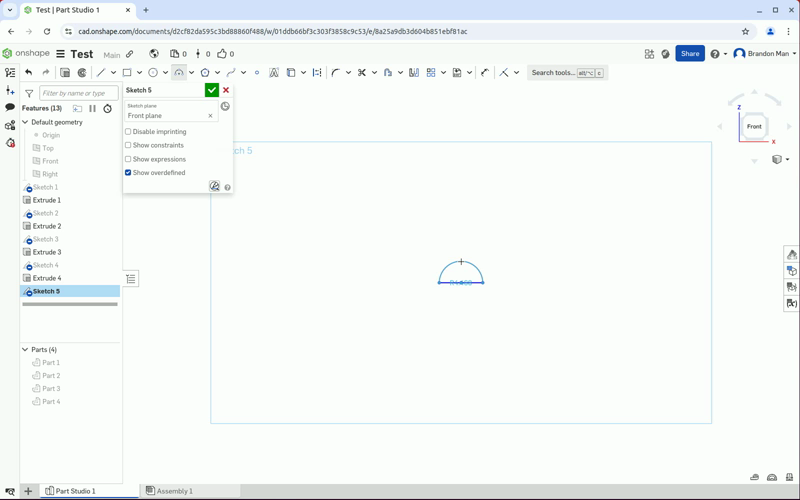
key_up(shift)
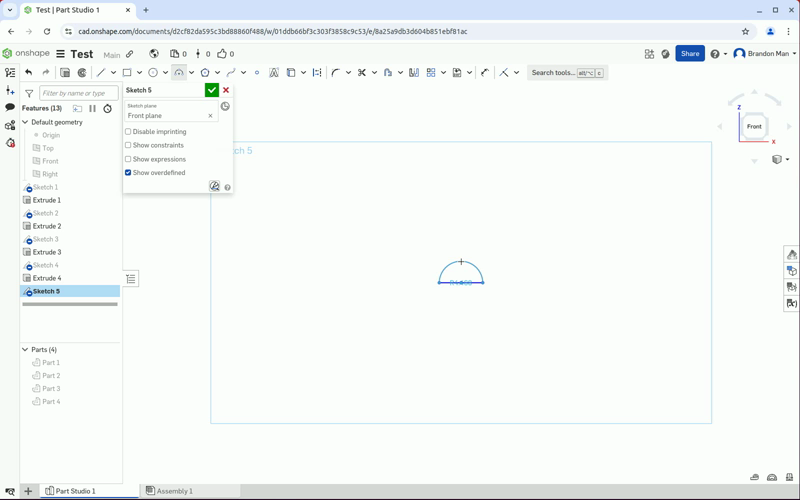
key(esc)
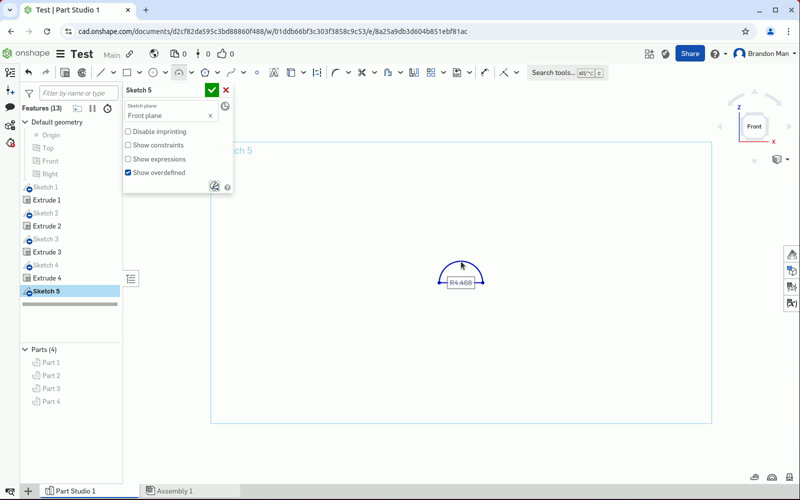
mouse_move(470, 274)
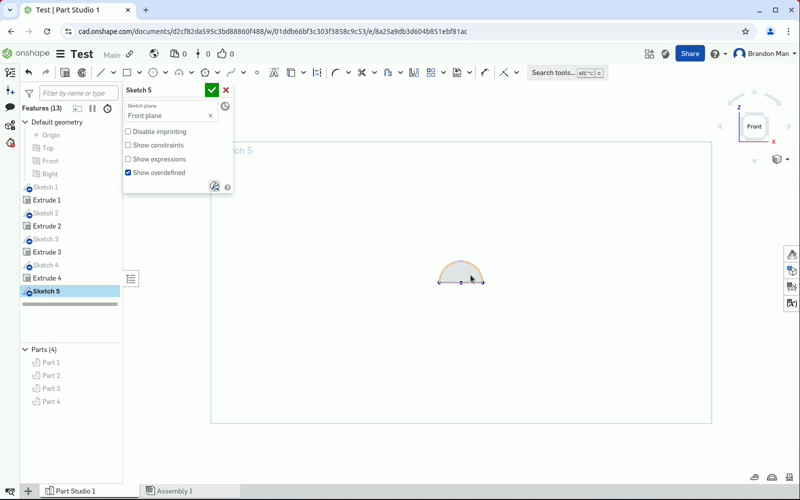
scroll(6)
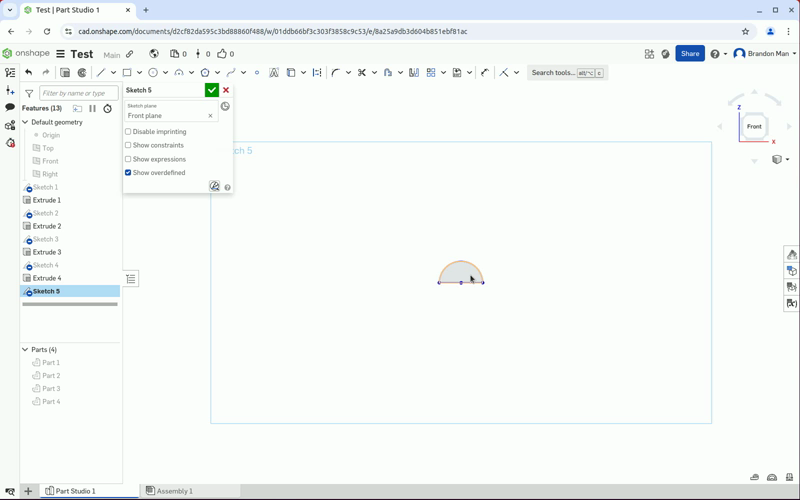
scroll(6)
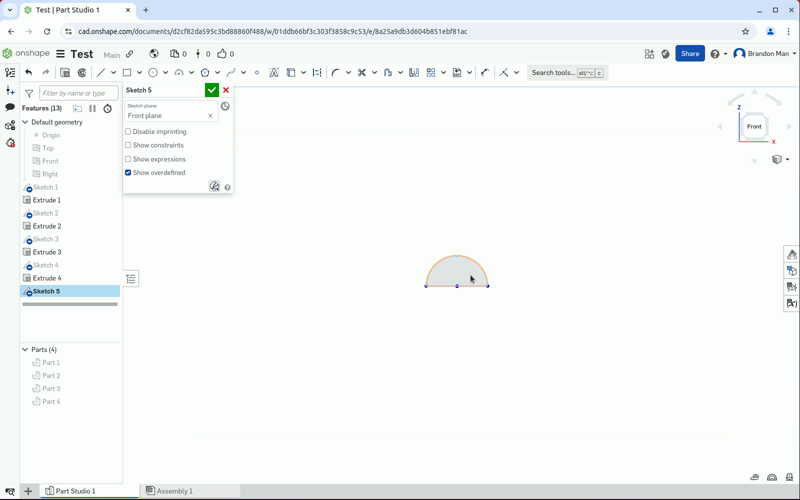
scroll(6)
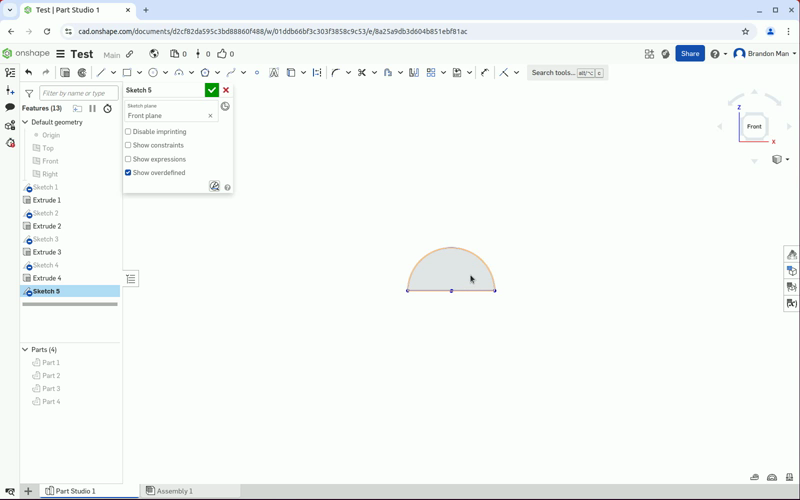
scroll(6)
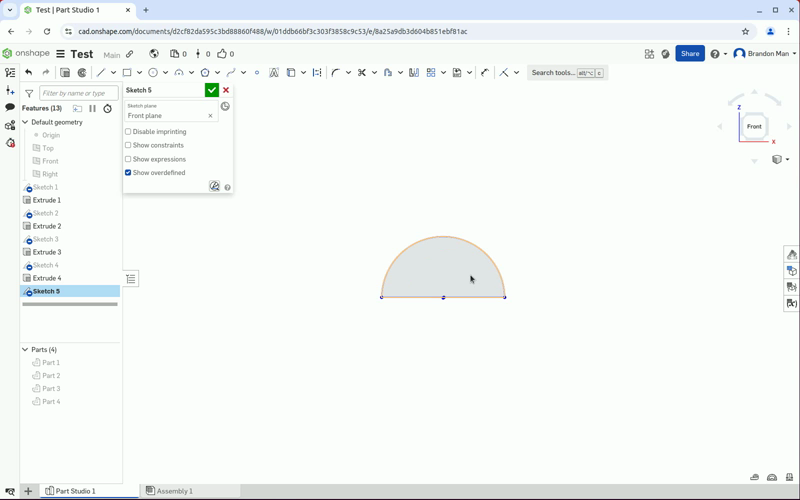
scroll(6)
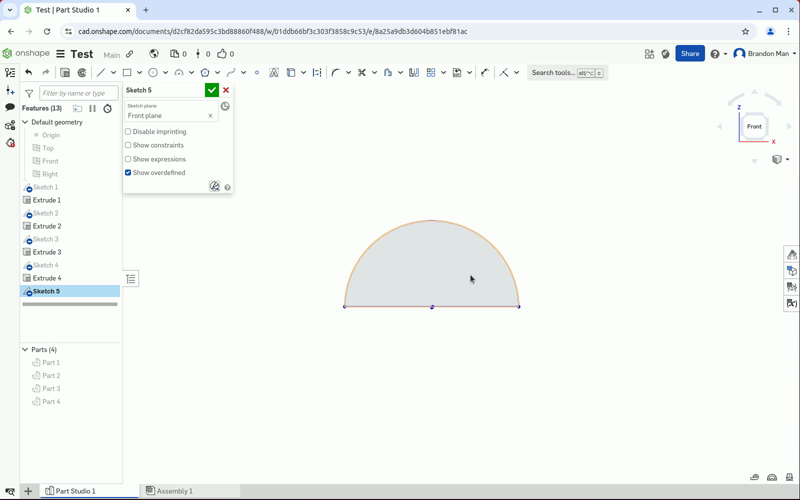
scroll(6)
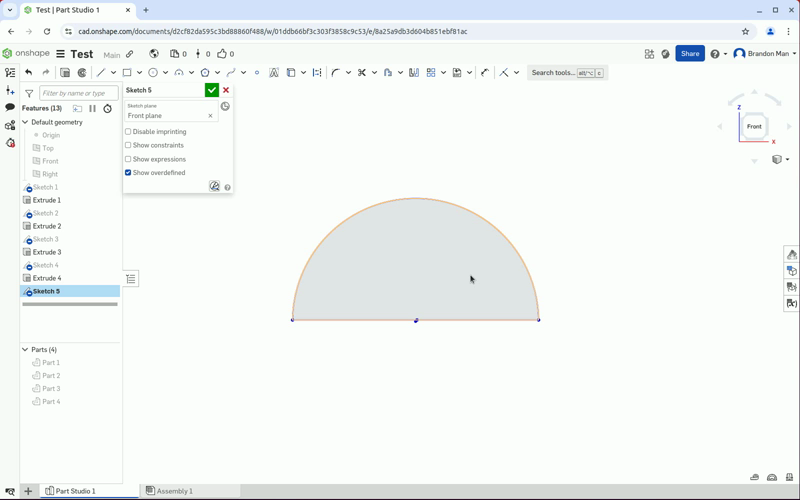
scroll(6)
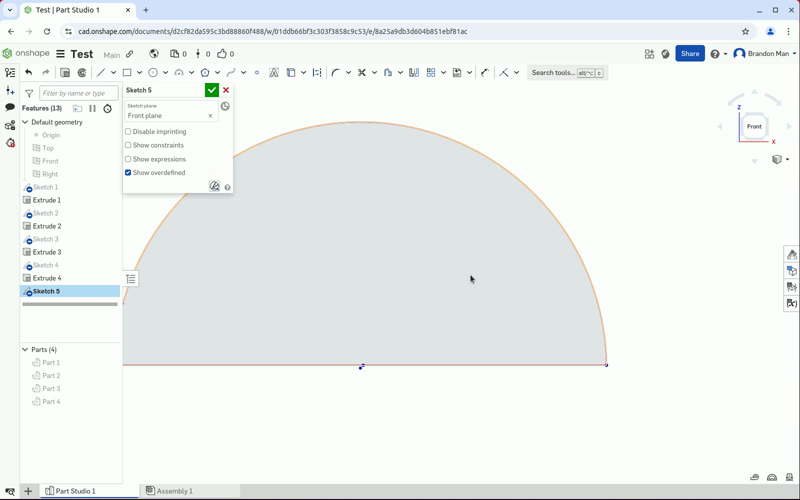
click(470, 274)
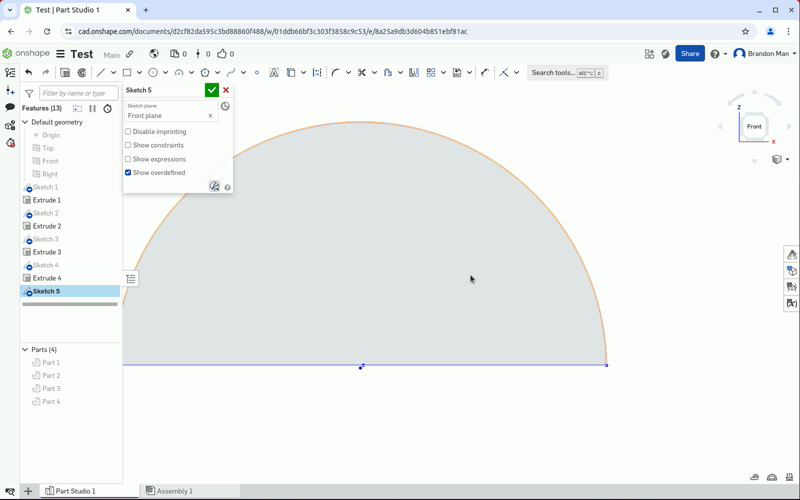
scroll(-6)
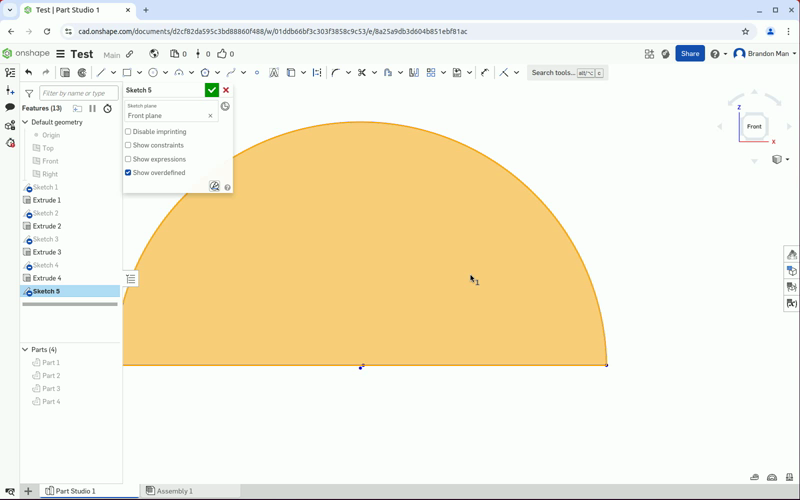
scroll(-6)
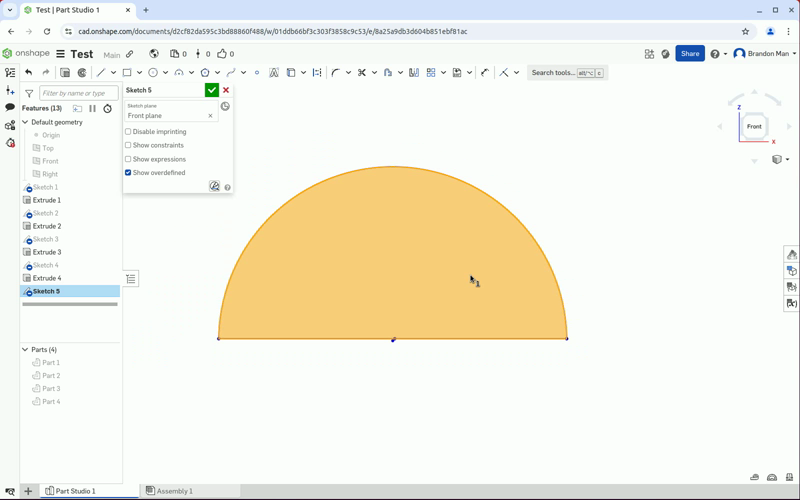
scroll(-6)
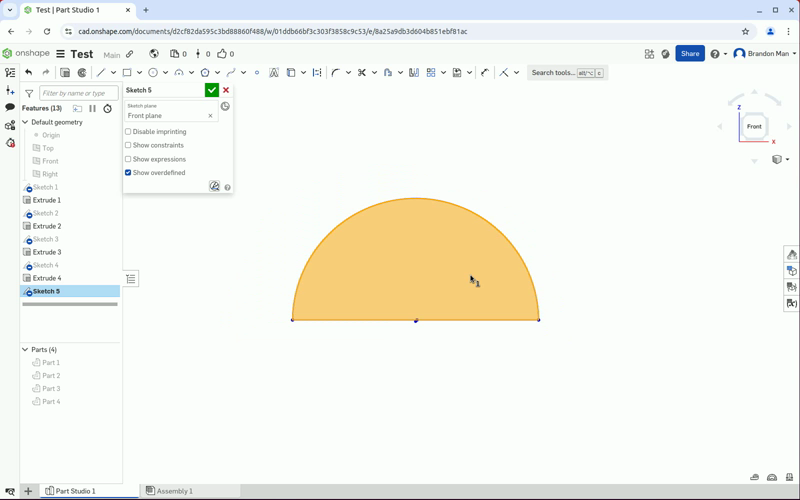
scroll(-6)
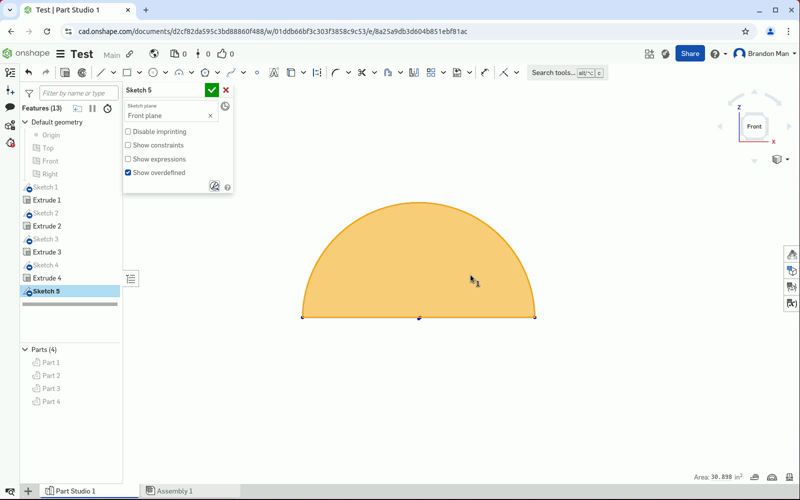
scroll(-6)
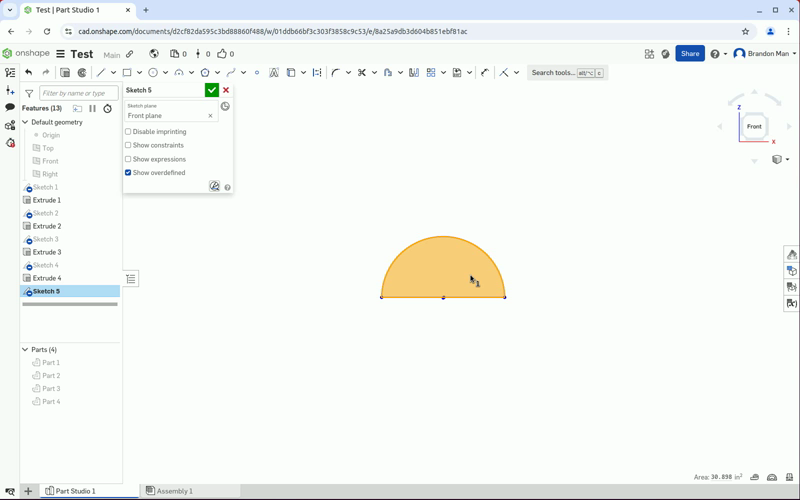
scroll(-6)
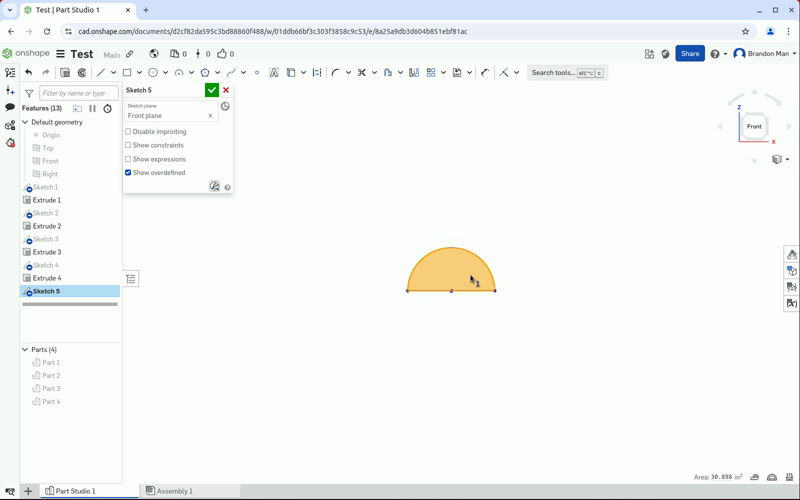
scroll(-6)
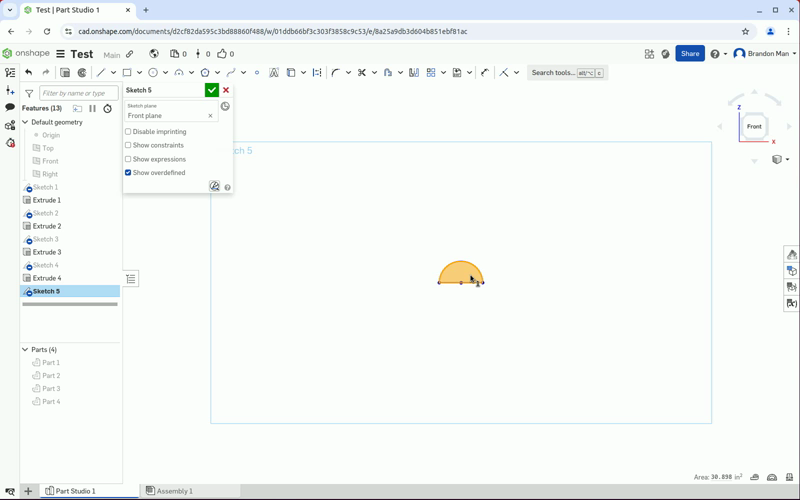
mouse_move(73, 352)
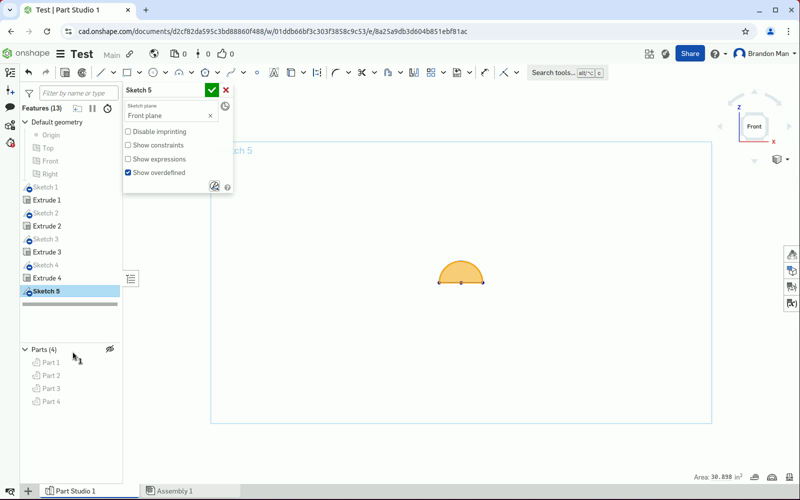
key(shift+y)
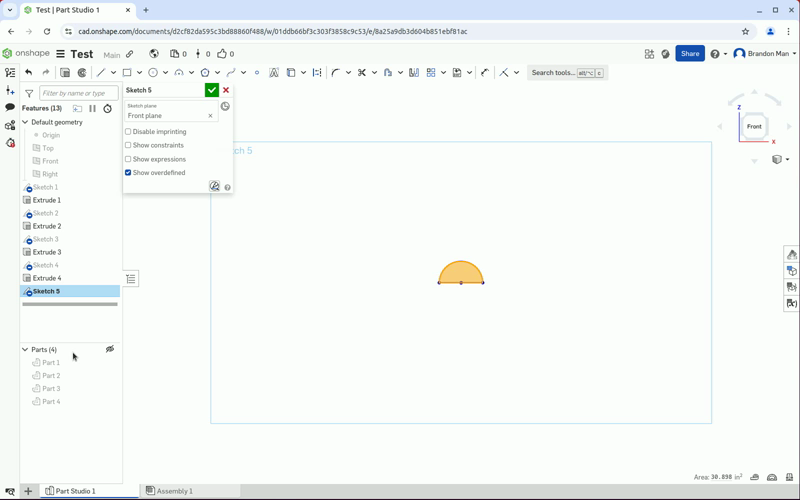
key(shift+e)
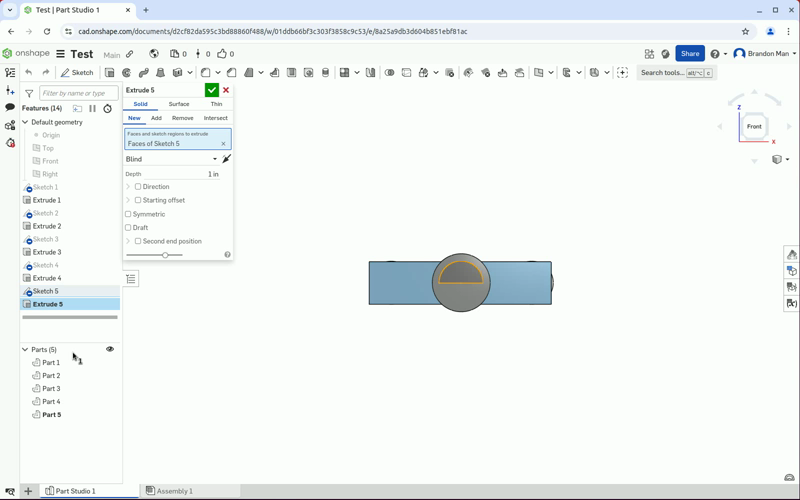
mouse_move(143, 106)
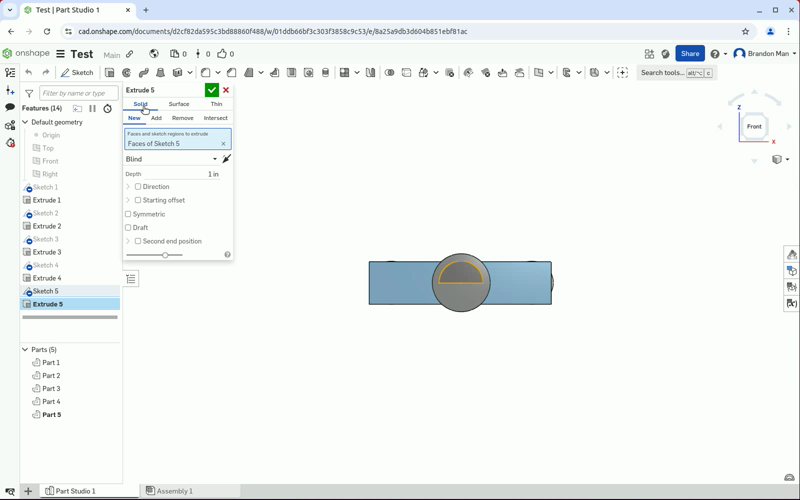
click(143, 106)
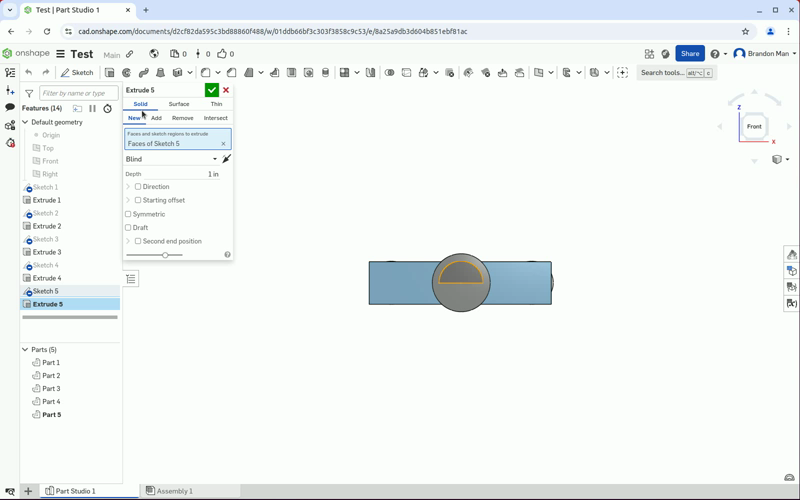
mouse_move(137, 120)
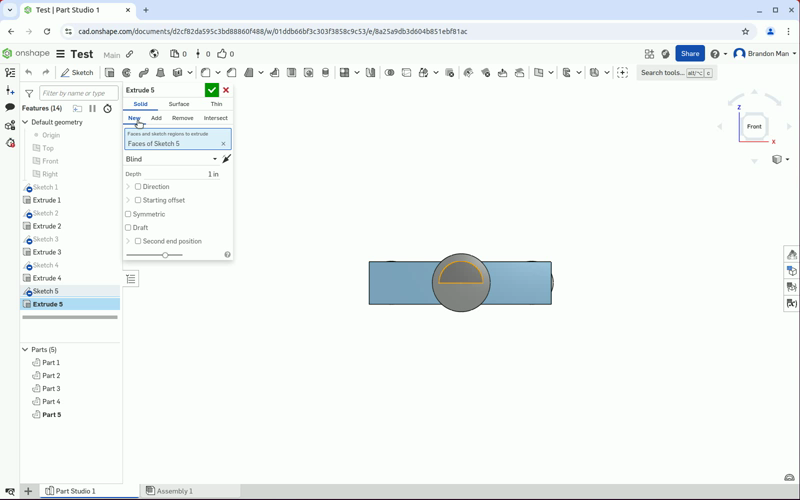
click(137, 120)
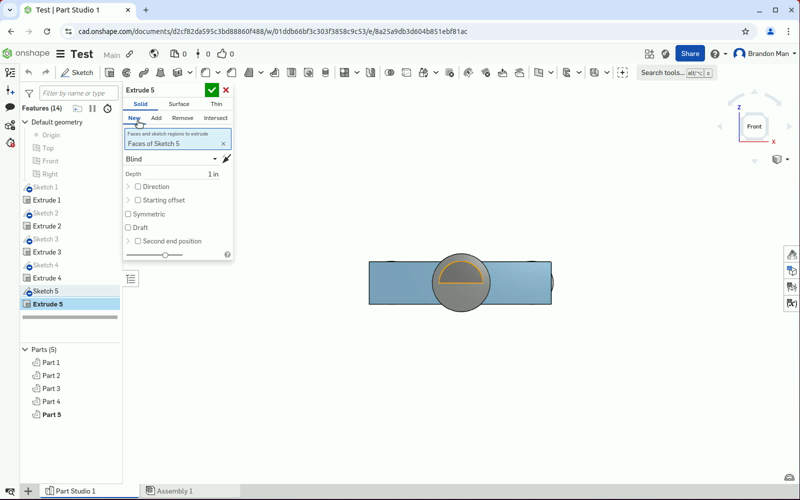
key(tab, 4)
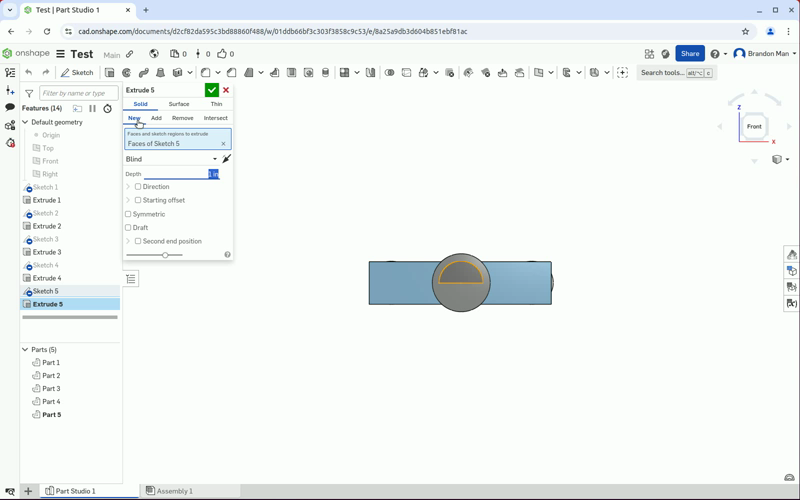
text(-17.331)
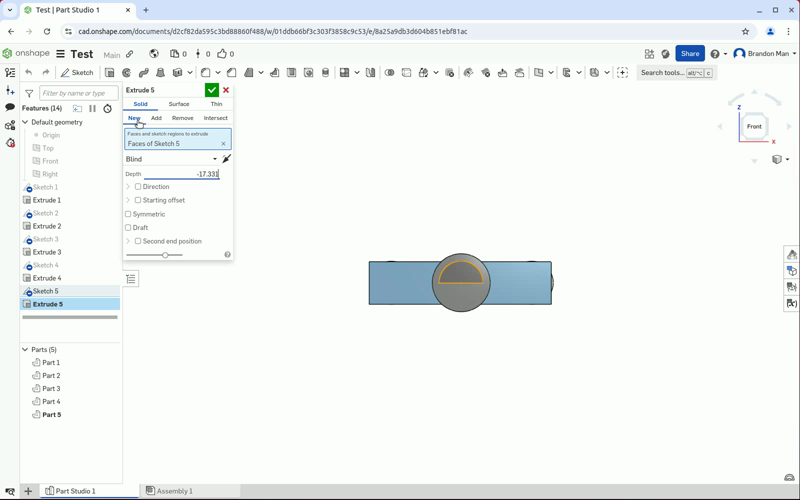
key(enter)
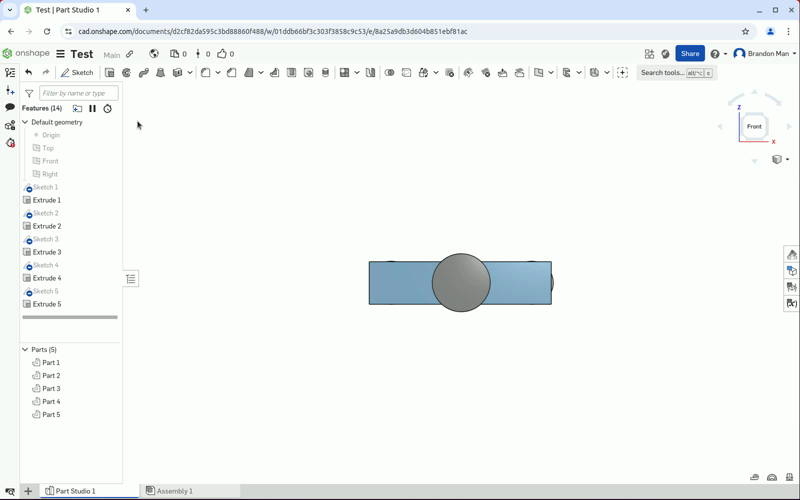
key(shift+h)
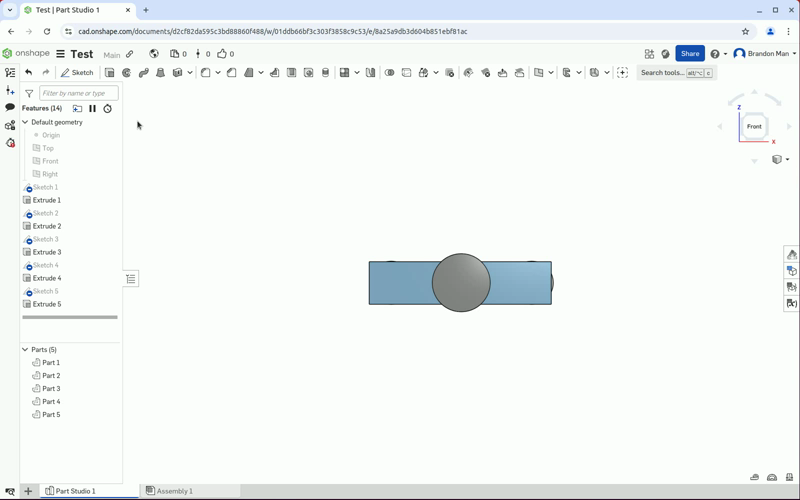
key(shift+h)
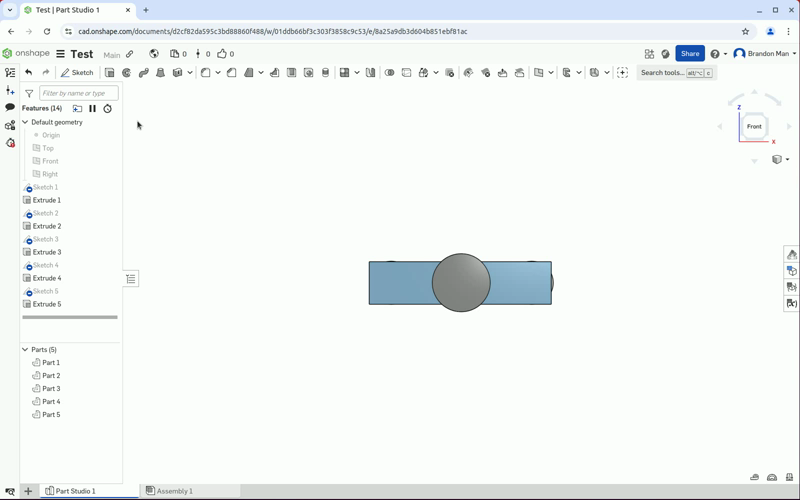
mouse_move(73, 189)
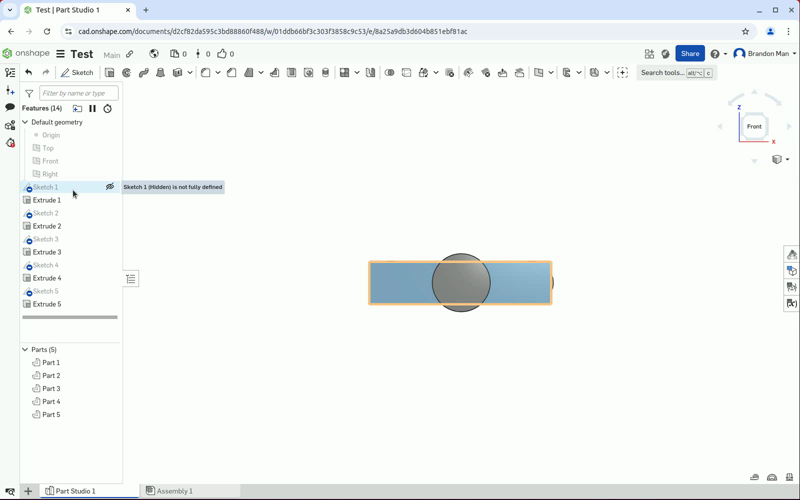
click(73, 189)
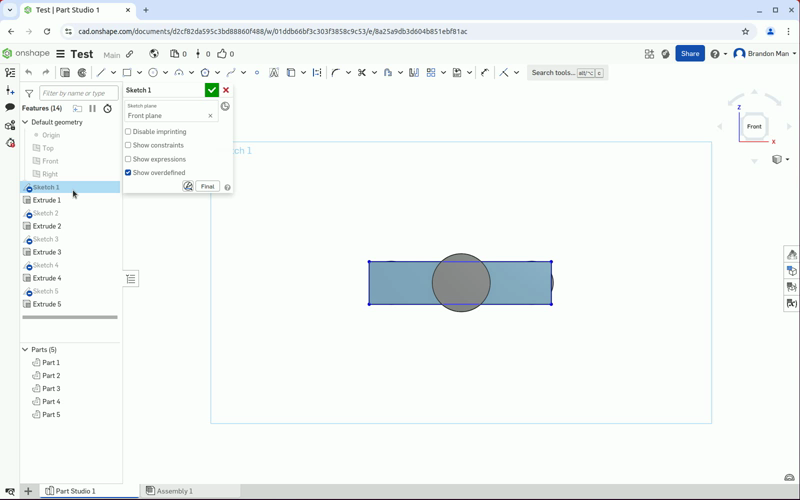
mouse_move(229, 92)
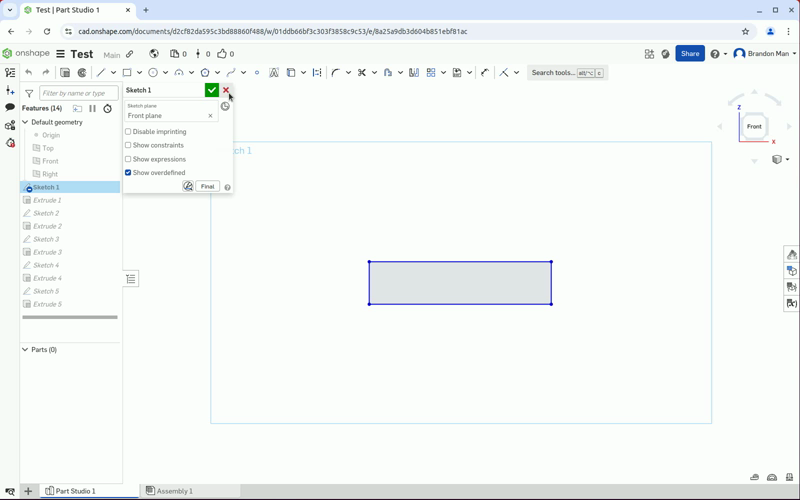
click(229, 92)
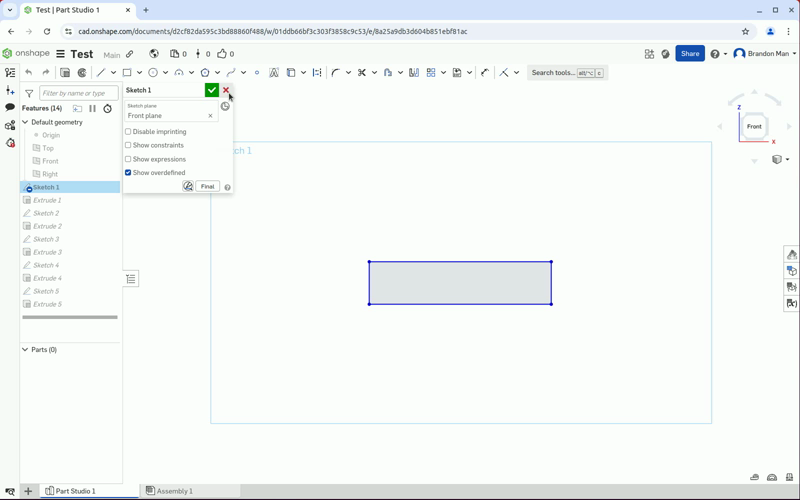
key(shift+s)
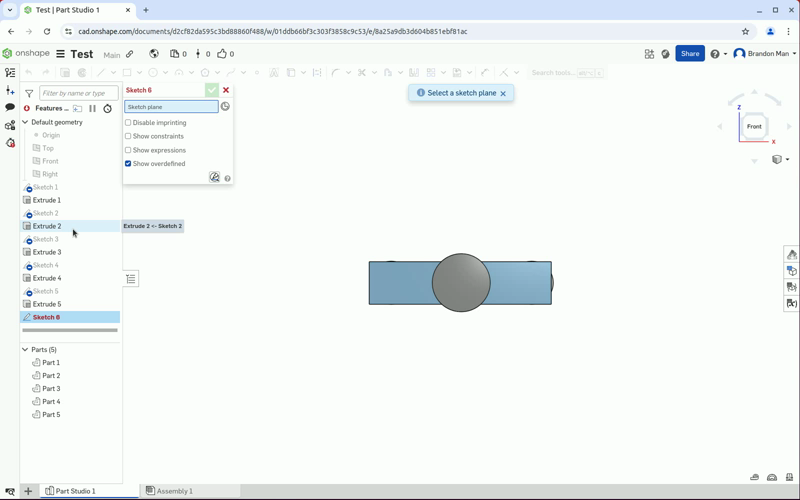
scroll(3)
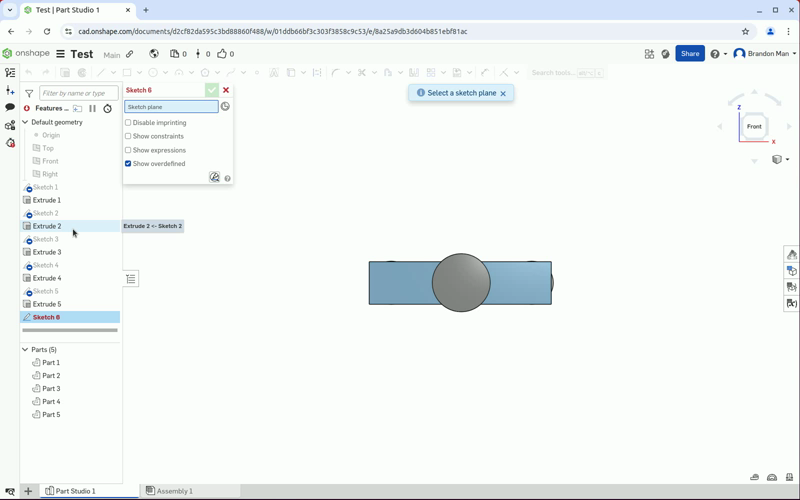
mouse_move(73, 163)
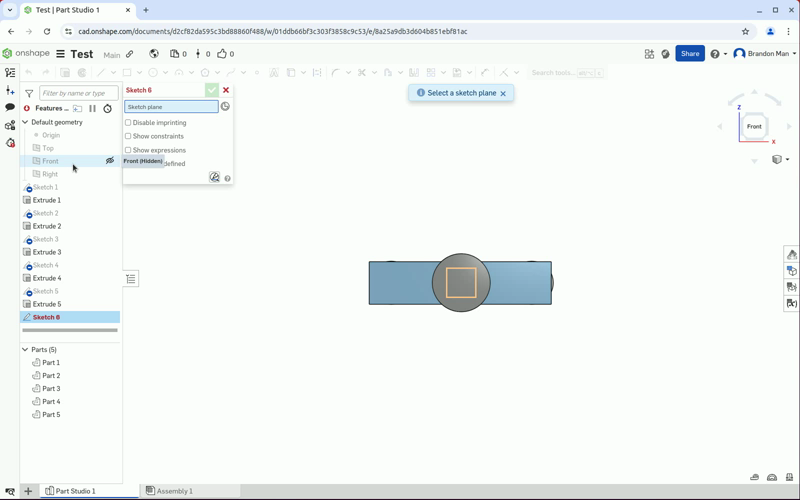
click(73, 163)
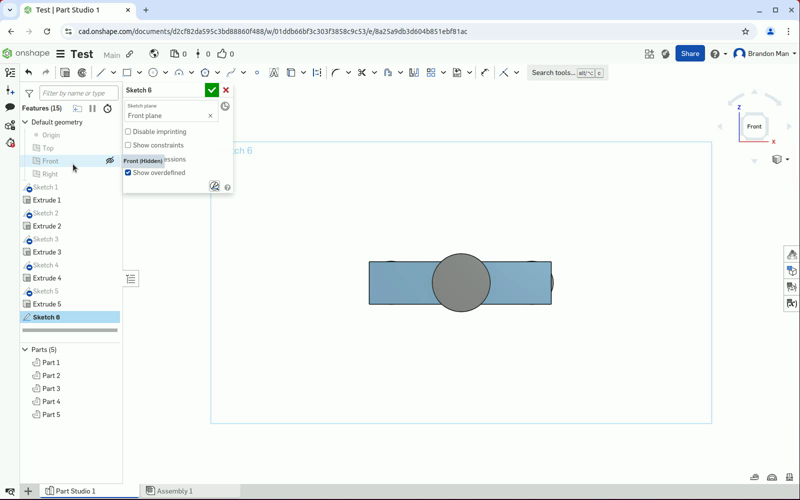
mouse_move(73, 352)
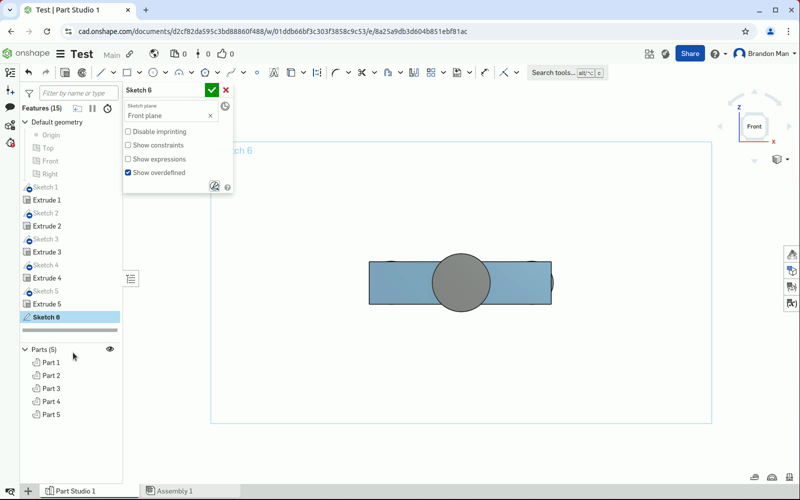
key(y)
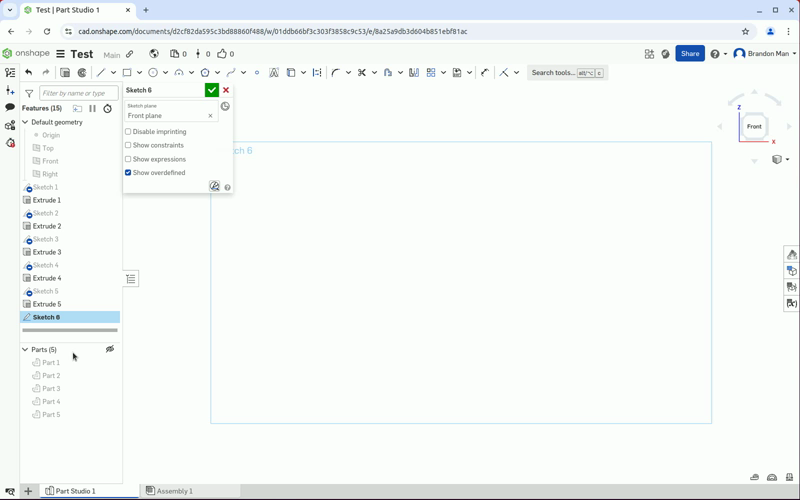
key(a)
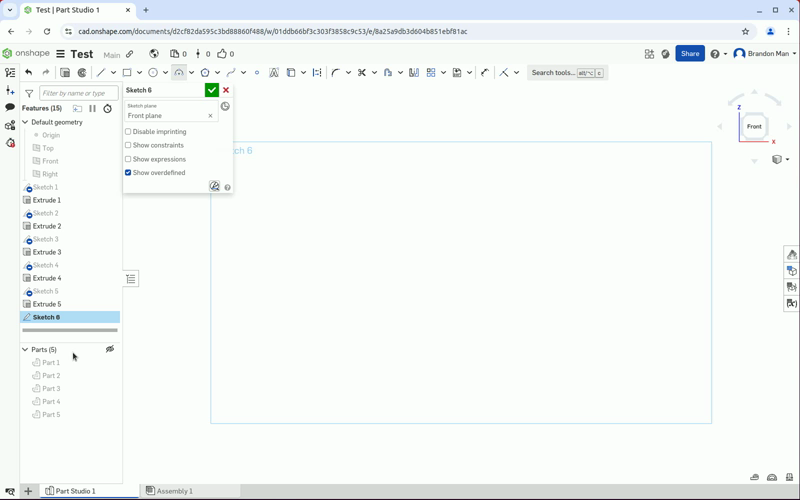
key_down(shift)
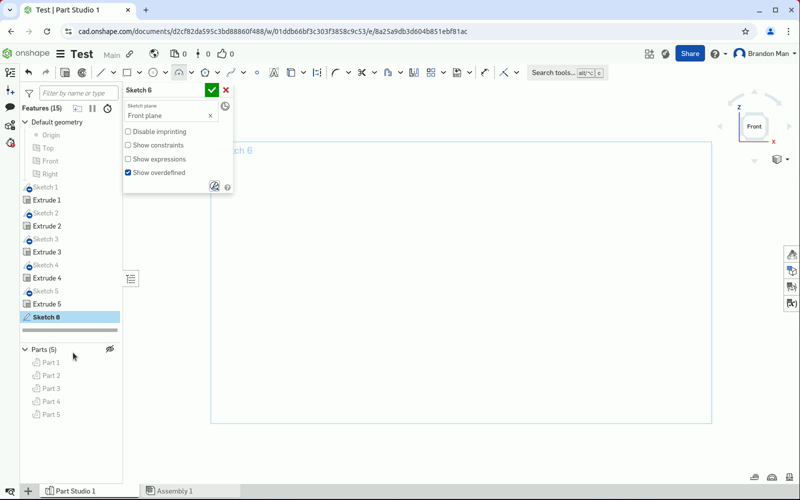
mouse_move(439, 282)
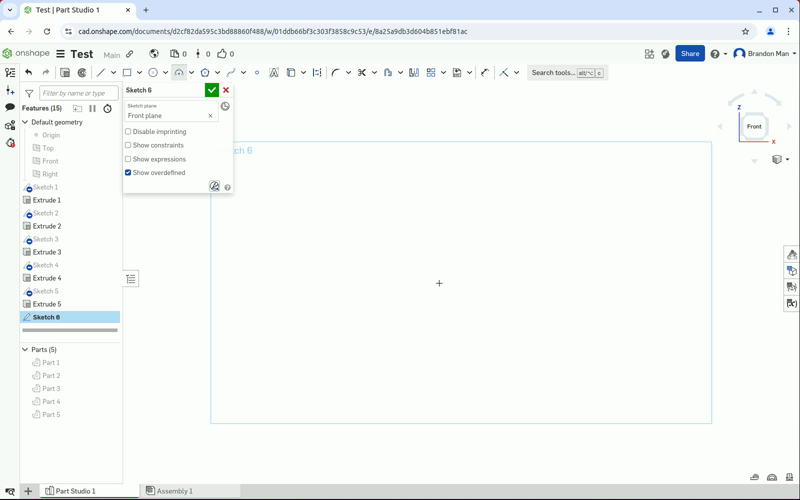
click(439, 282)
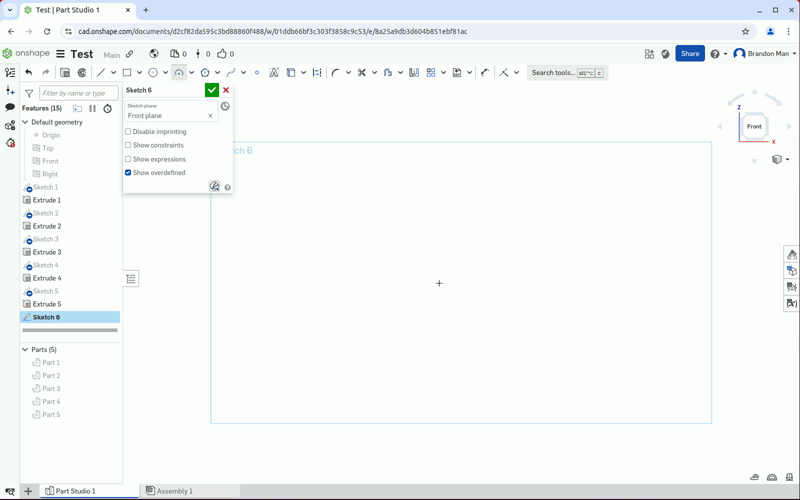
key_up(shift)
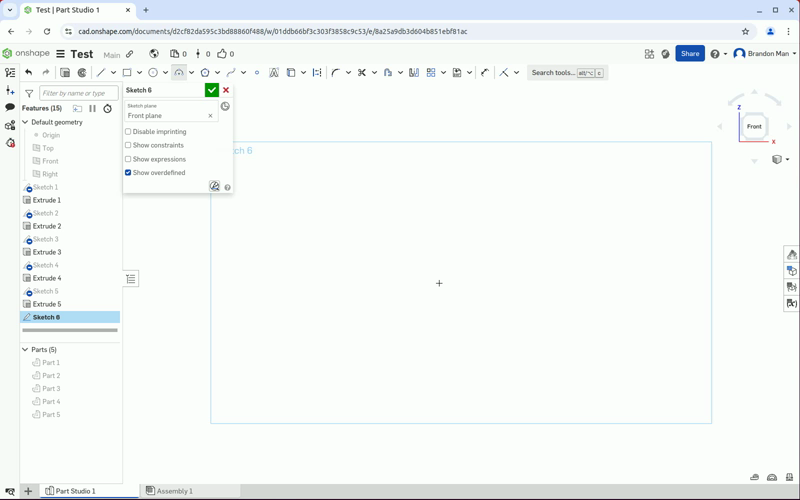
key_down(shift)
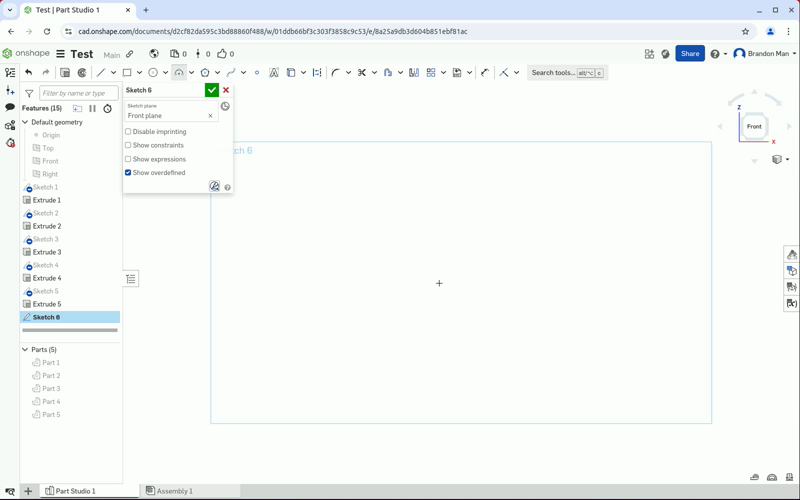
mouse_move(482, 282)
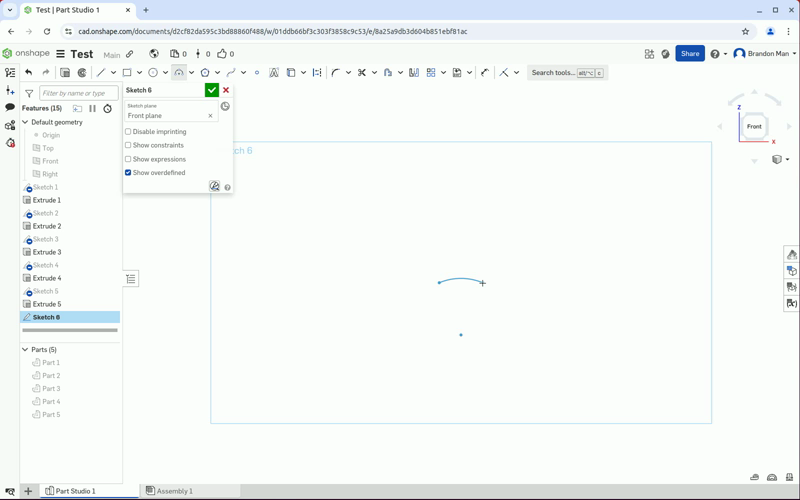
click(482, 282)
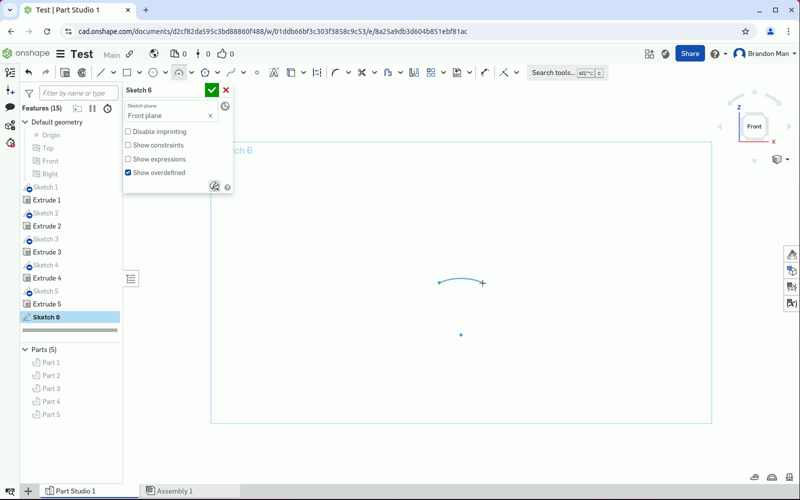
mouse_move(461, 304)
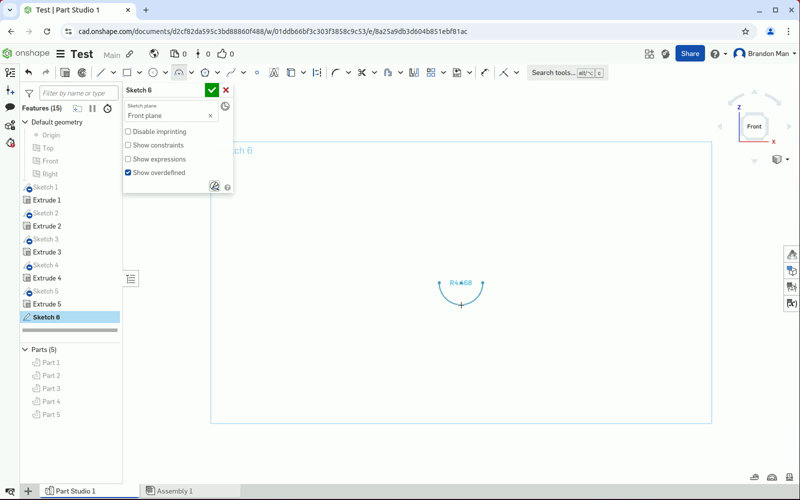
click(461, 304)
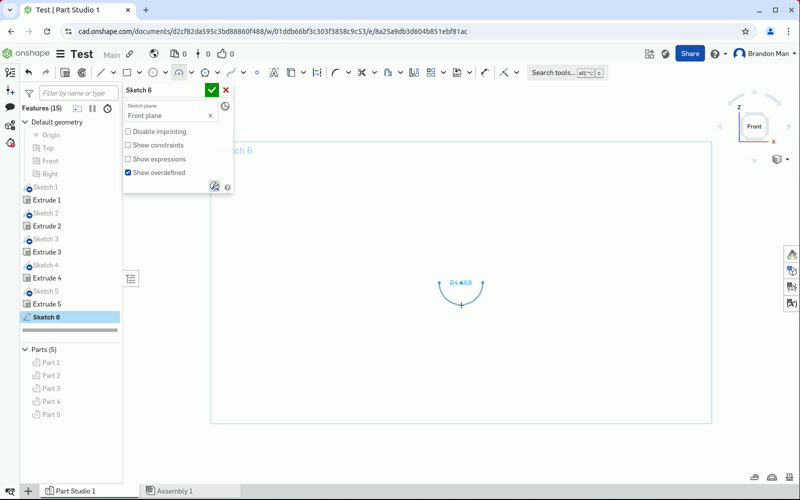
key_up(shift)
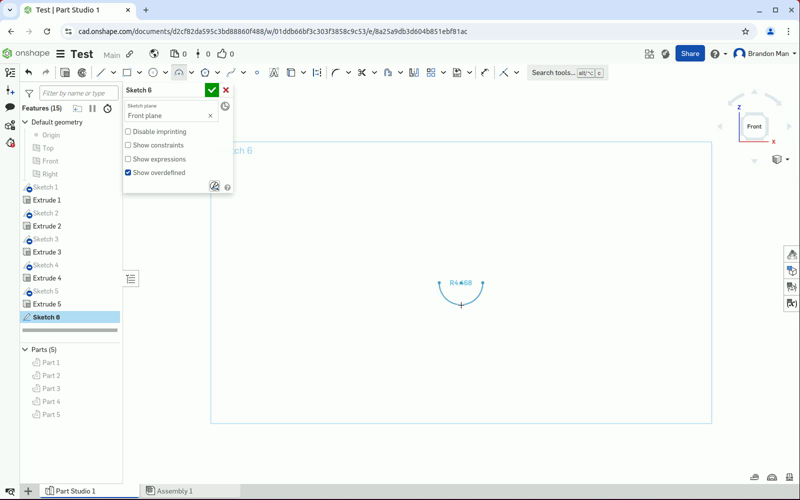
key(esc)
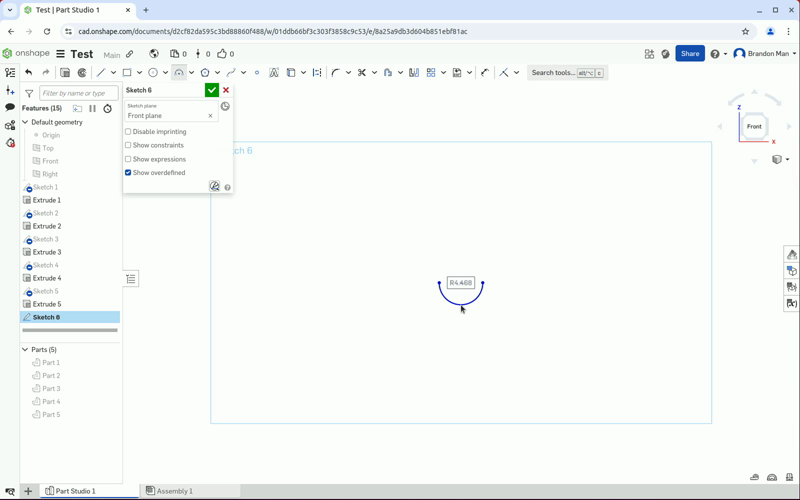
key(l)
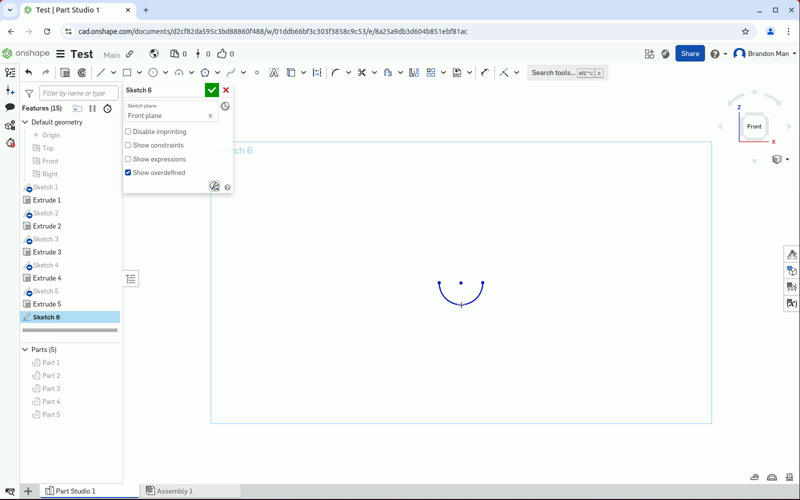
mouse_move(482, 282)
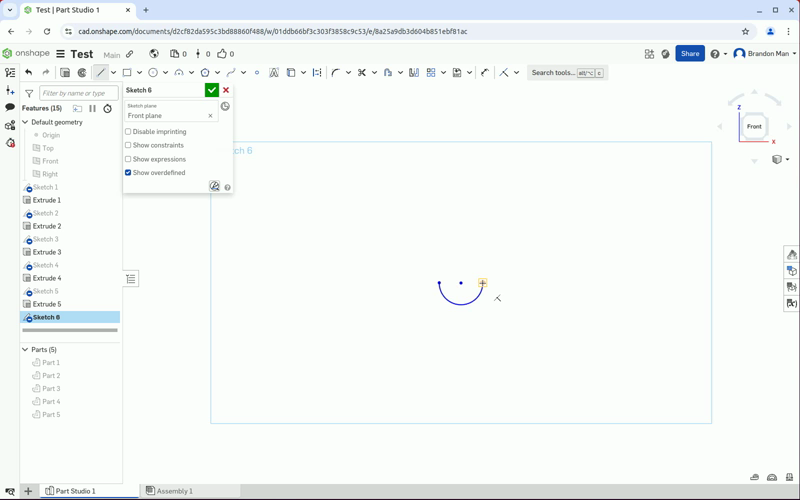
click(482, 282)
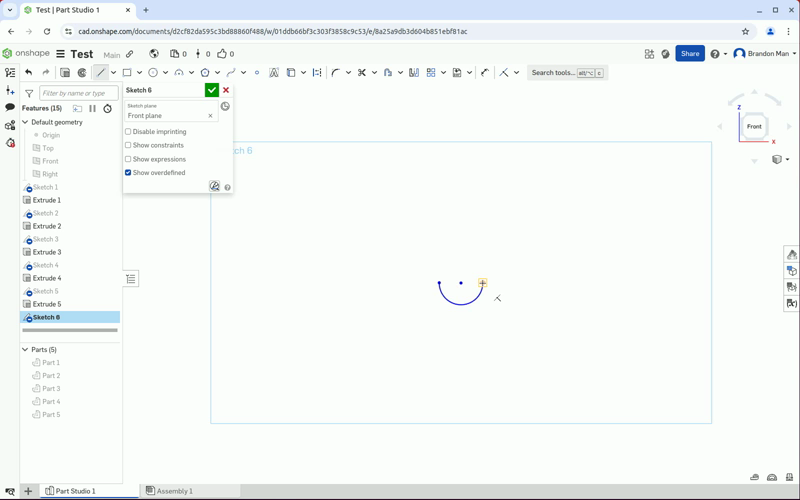
key_down(shift)
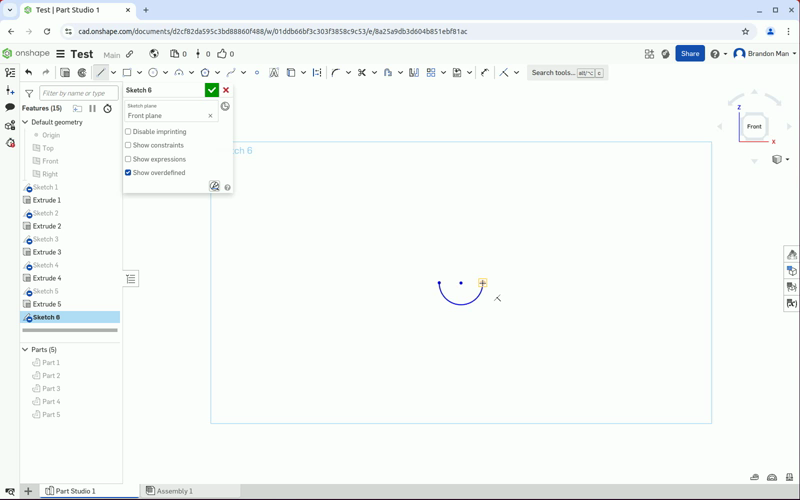
mouse_move(512, 282)
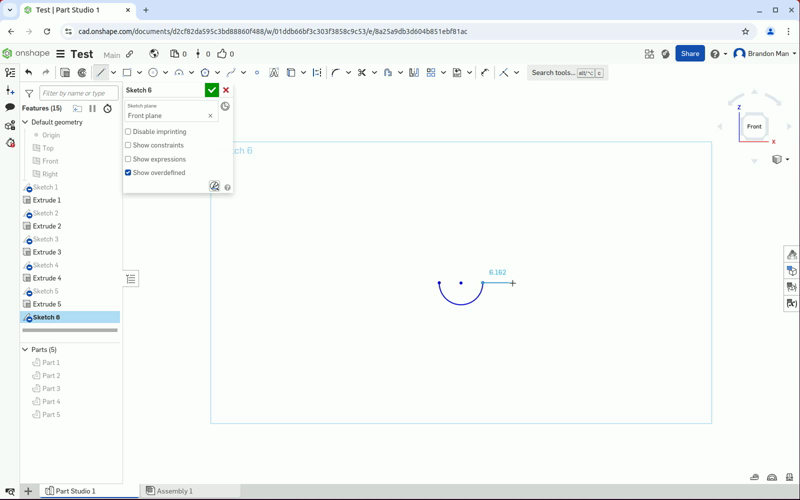
mouse_move(461, 282)
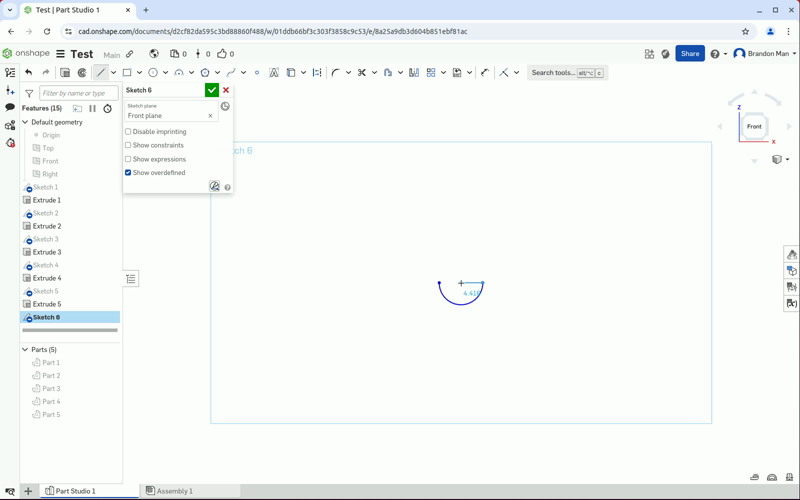
click(461, 282)
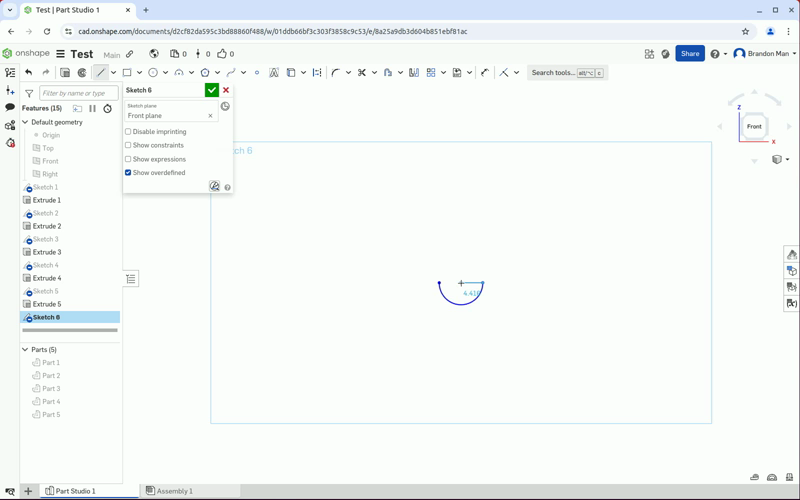
key_up(shift)
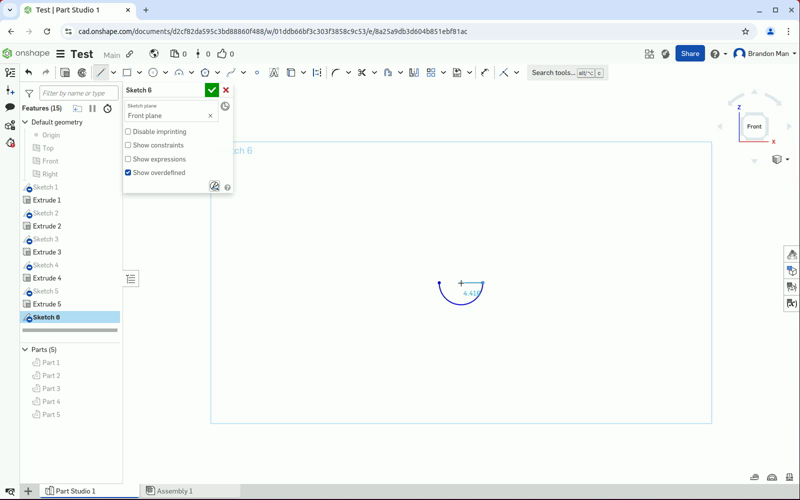
mouse_move(491, 282)
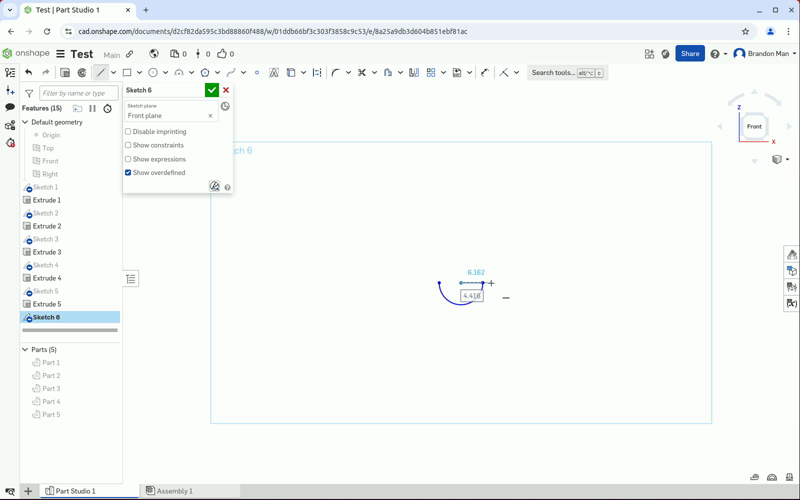
key_down(shift)
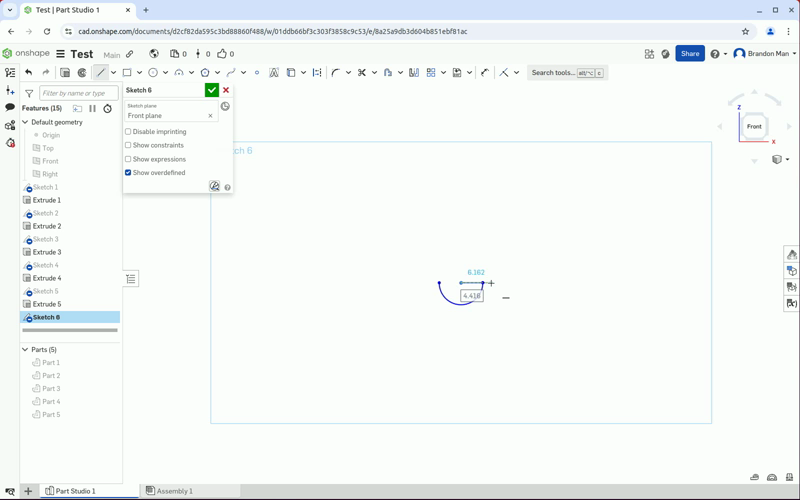
mouse_move(439, 282)
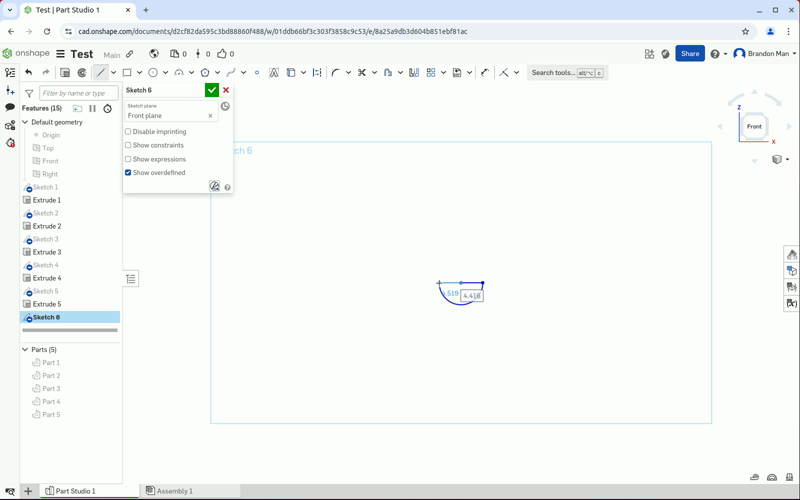
key_up(shift)
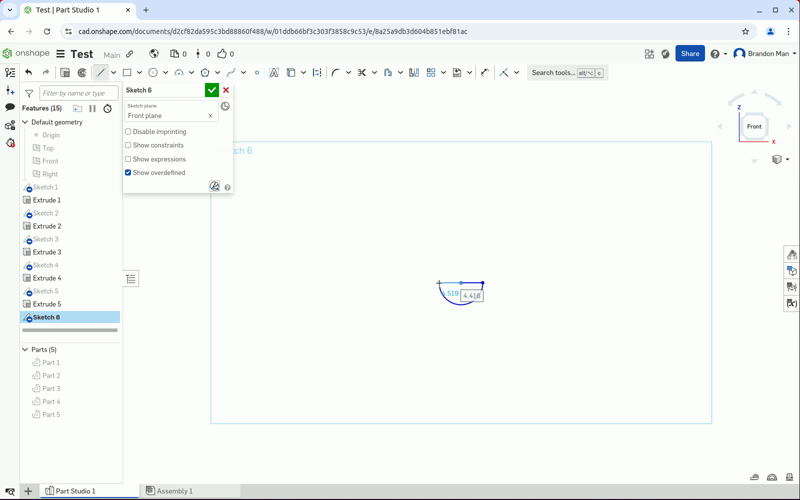
click(439, 282)
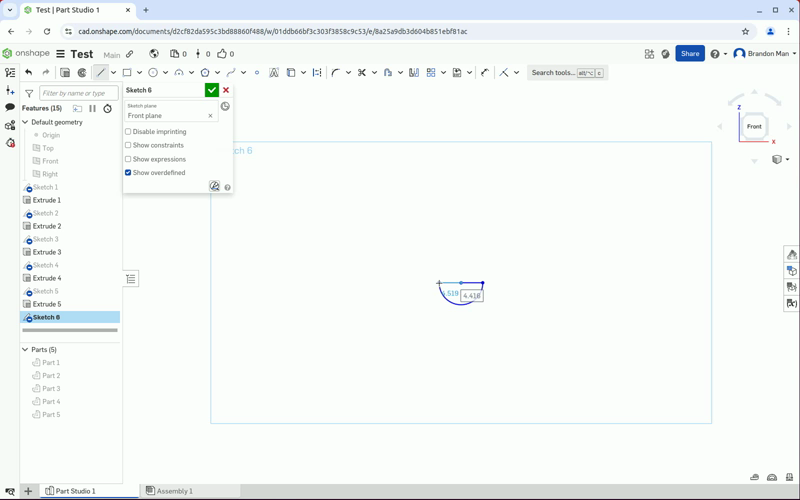
key(esc)
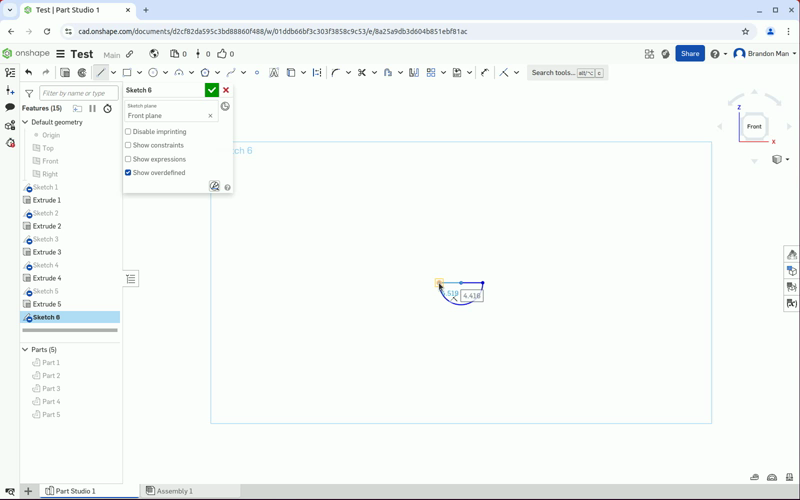
mouse_move(457, 283)
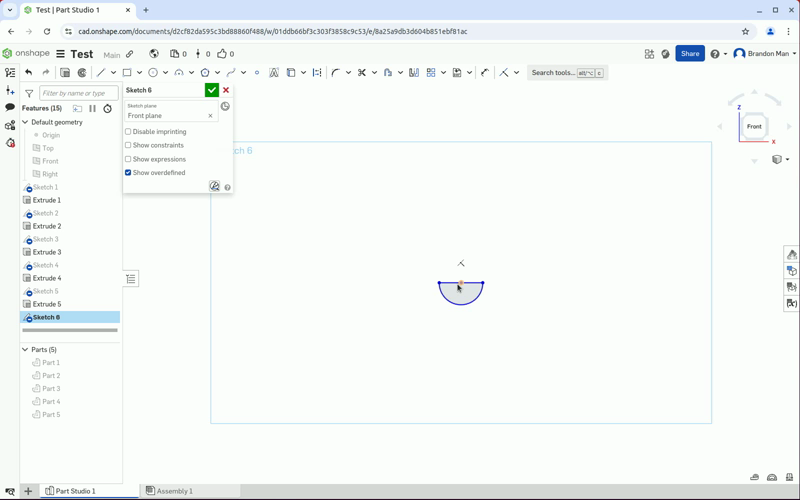
scroll(6)
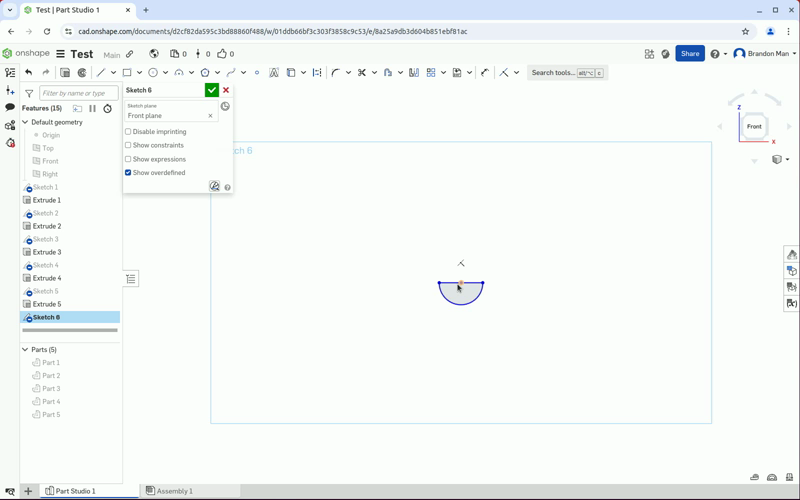
scroll(6)
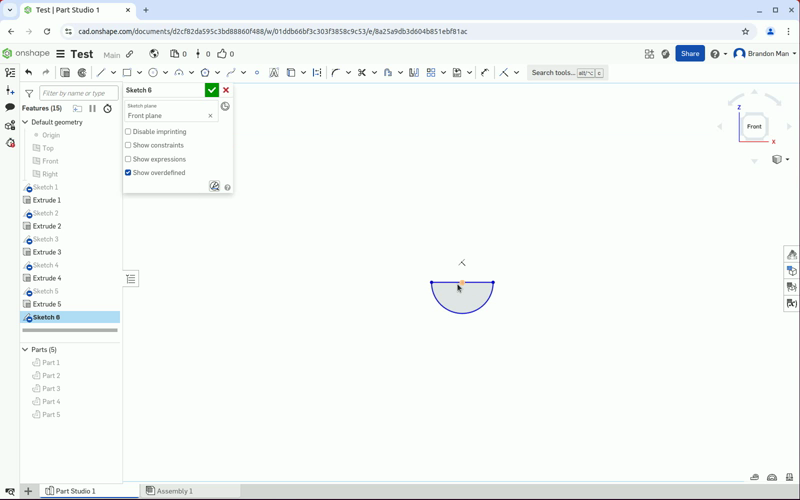
scroll(6)
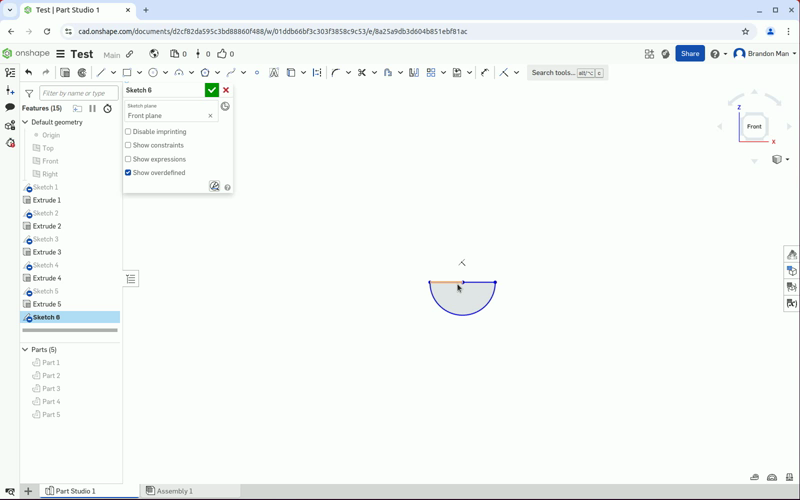
scroll(6)
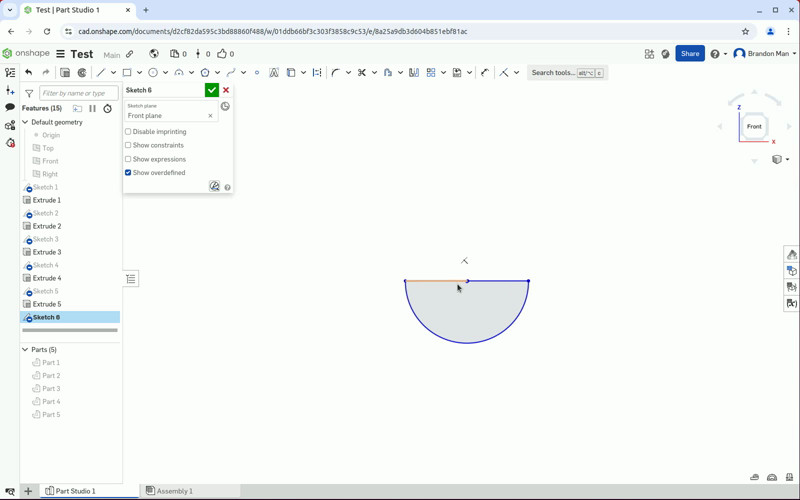
scroll(6)
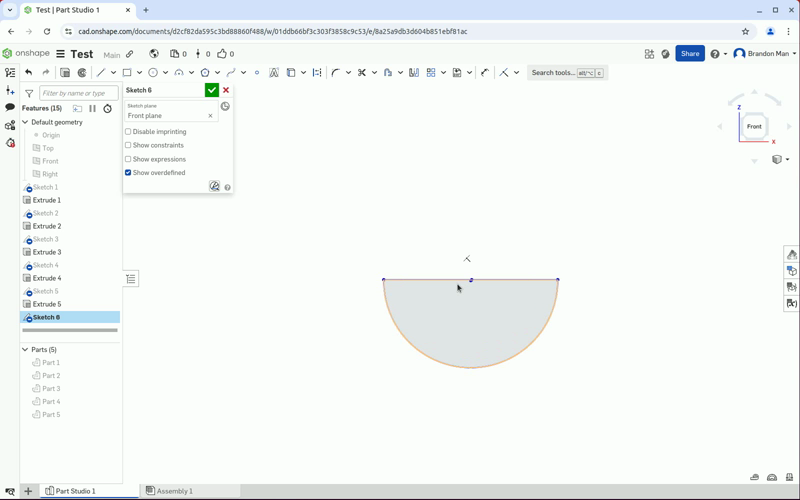
scroll(6)
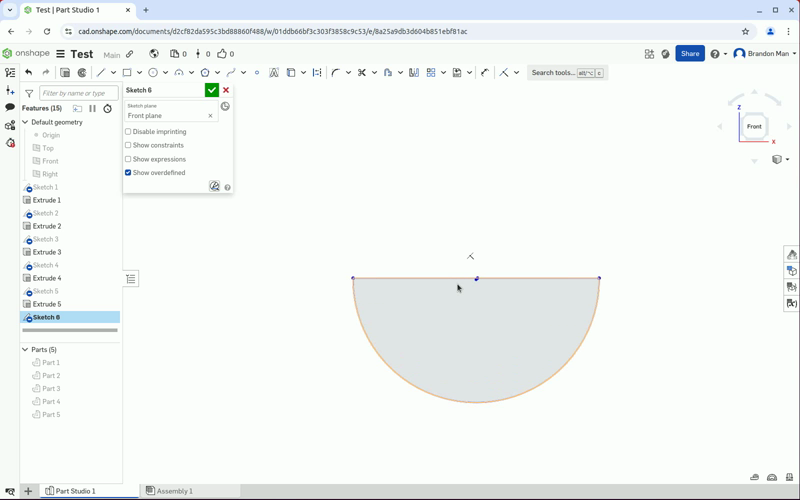
scroll(6)
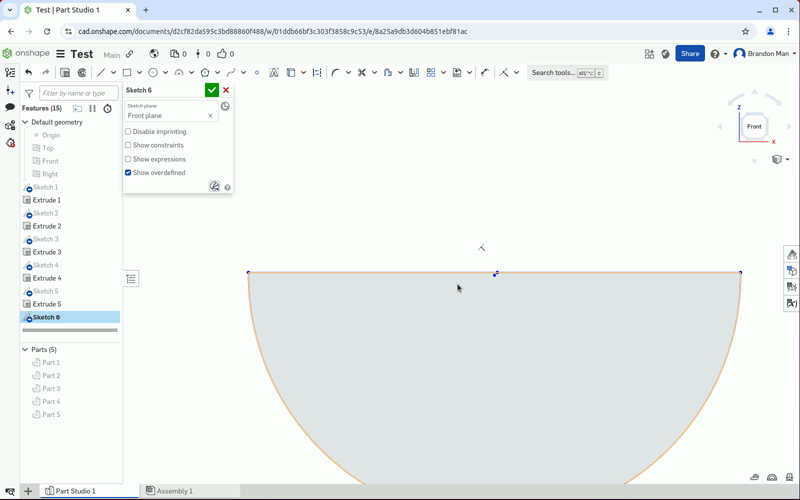
click(457, 283)
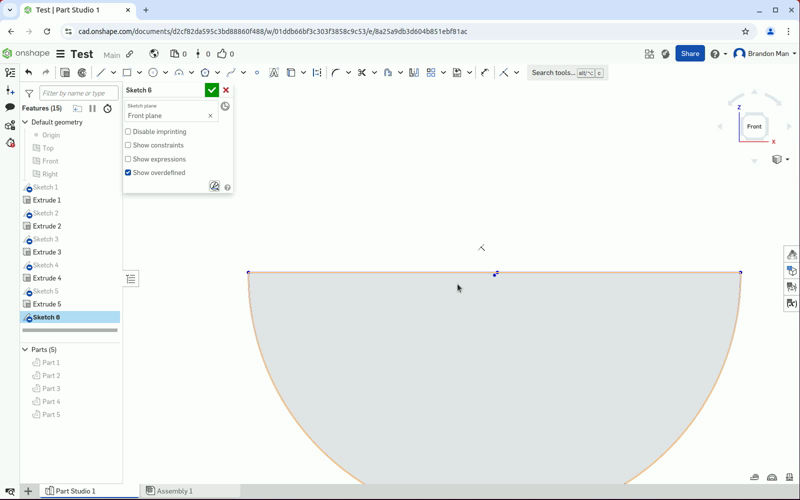
scroll(-6)
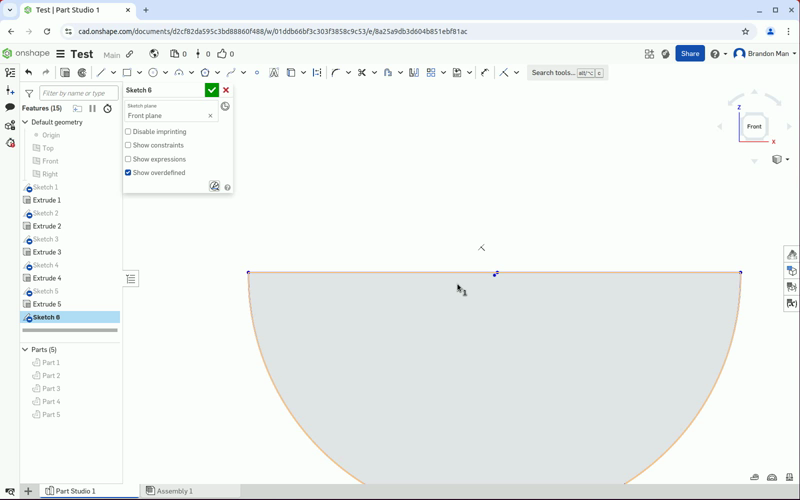
scroll(-6)
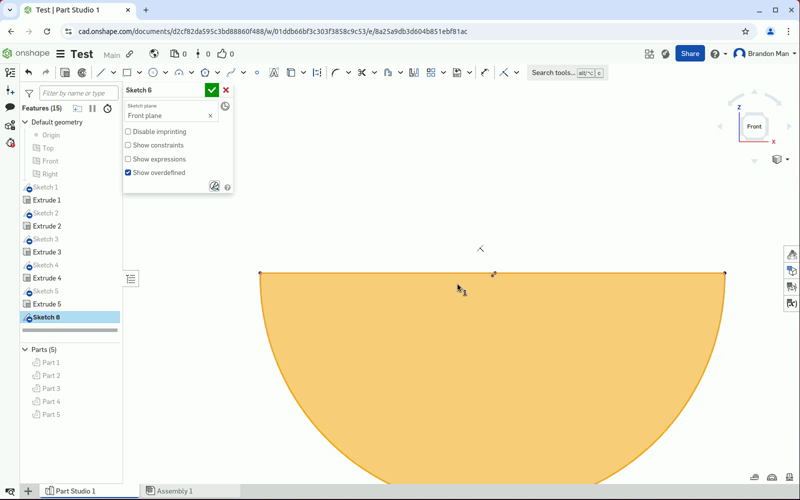
scroll(-6)
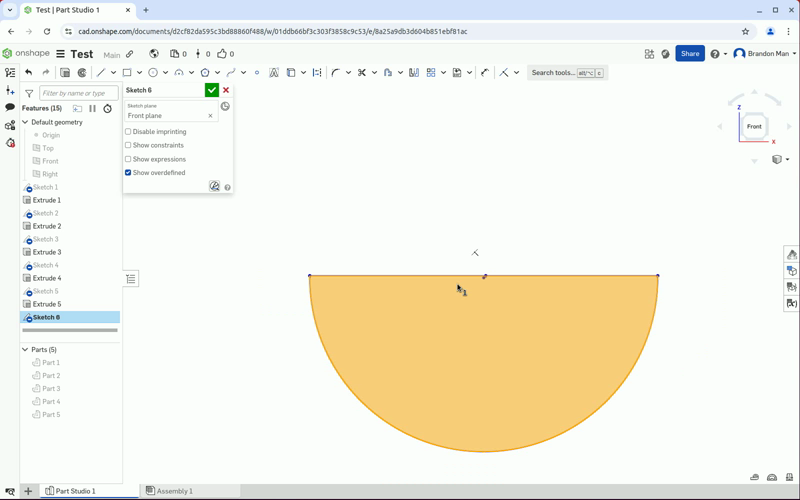
scroll(-6)
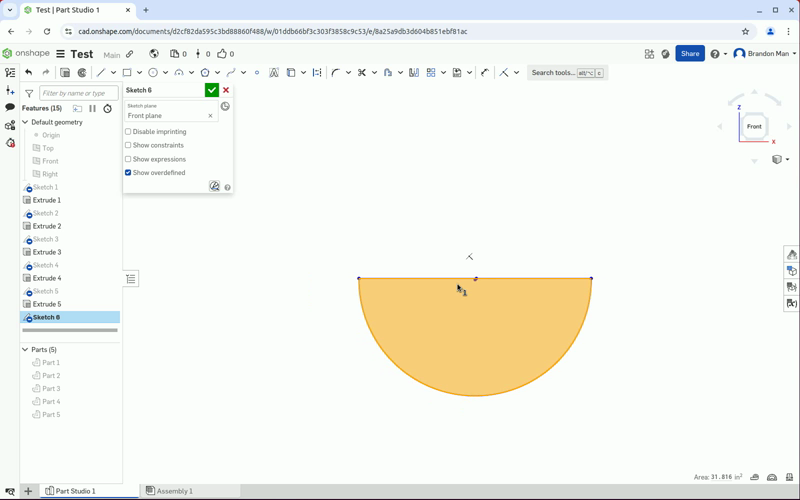
scroll(-6)
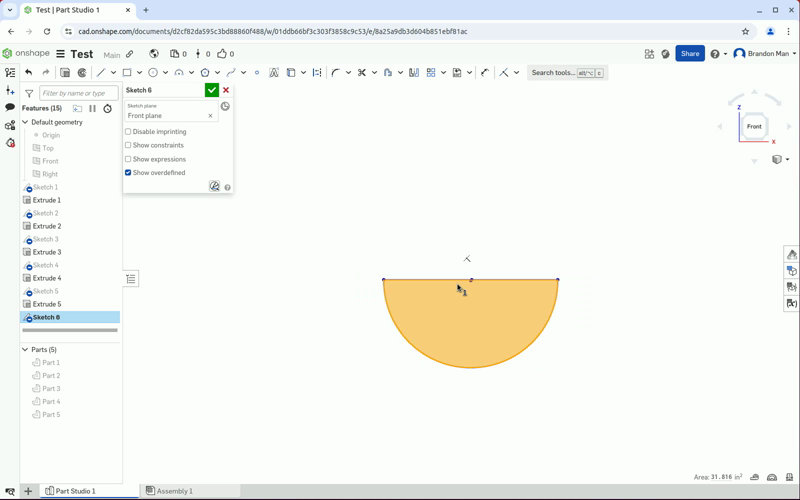
scroll(-6)
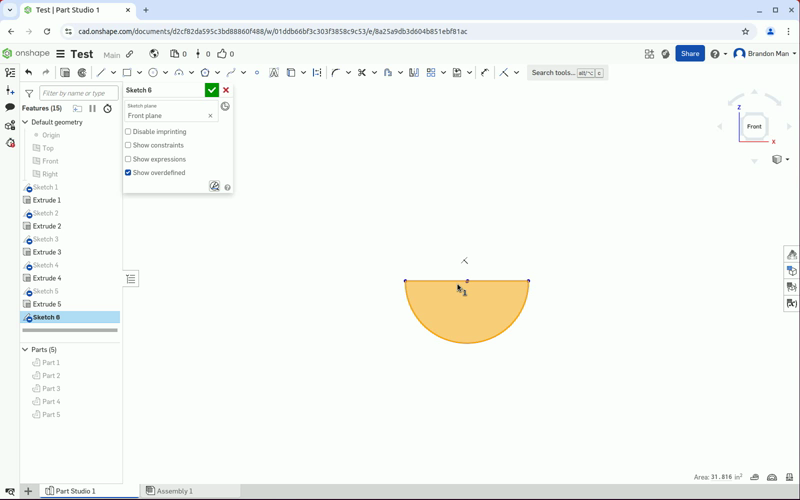
scroll(-6)
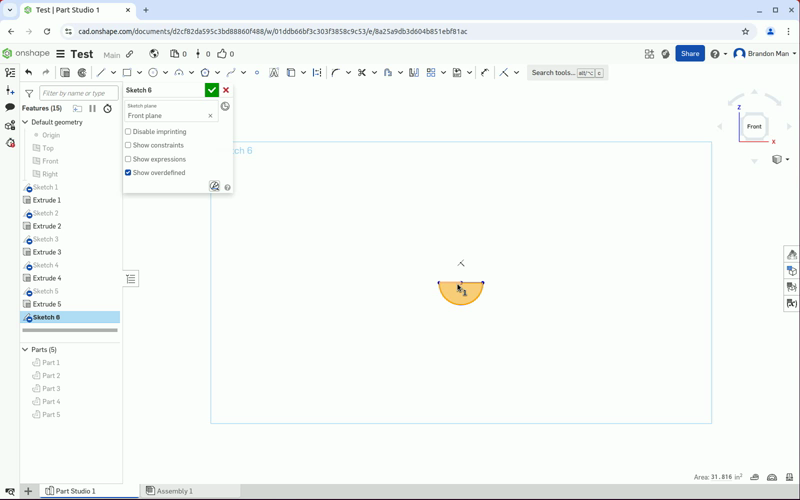
mouse_move(73, 352)
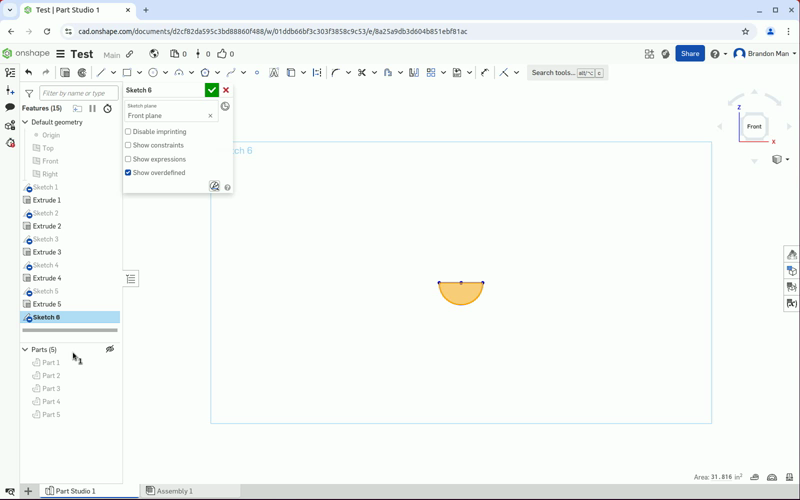
key(shift+y)
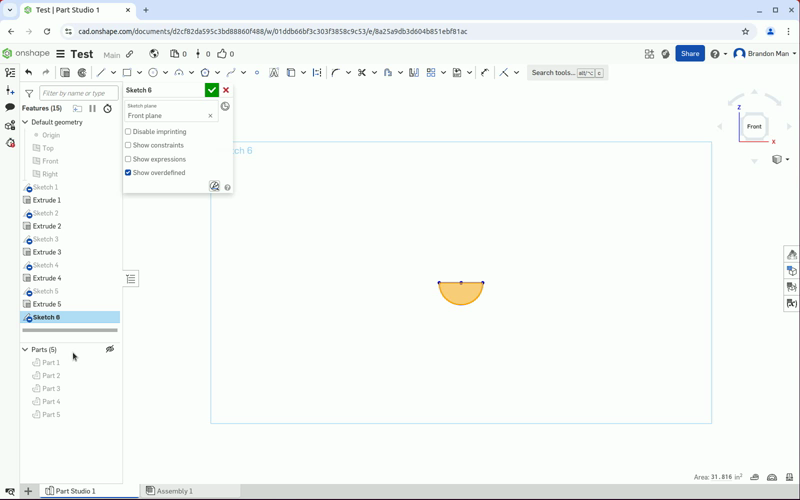
key(shift+e)
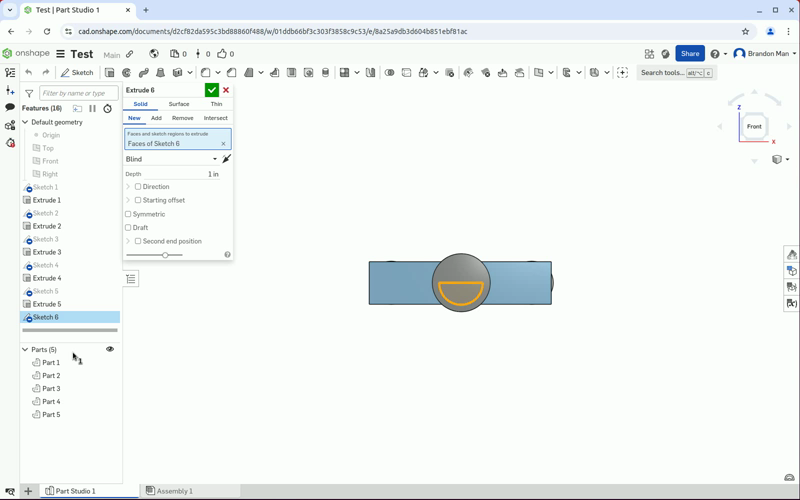
mouse_move(143, 106)
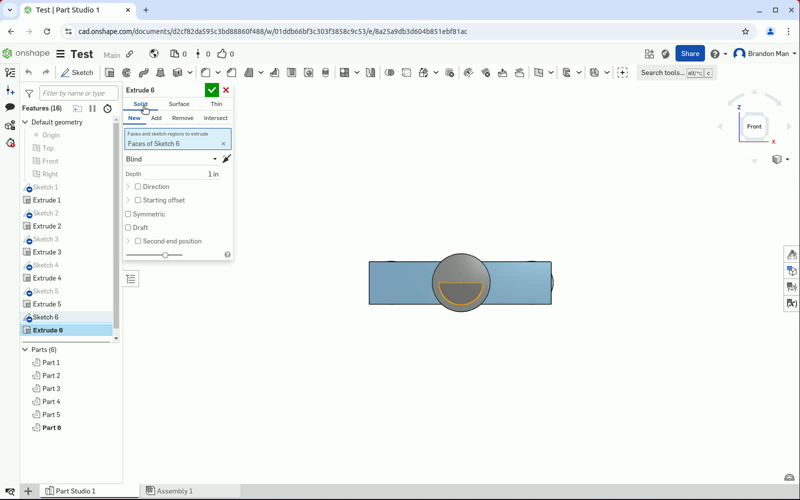
click(143, 106)
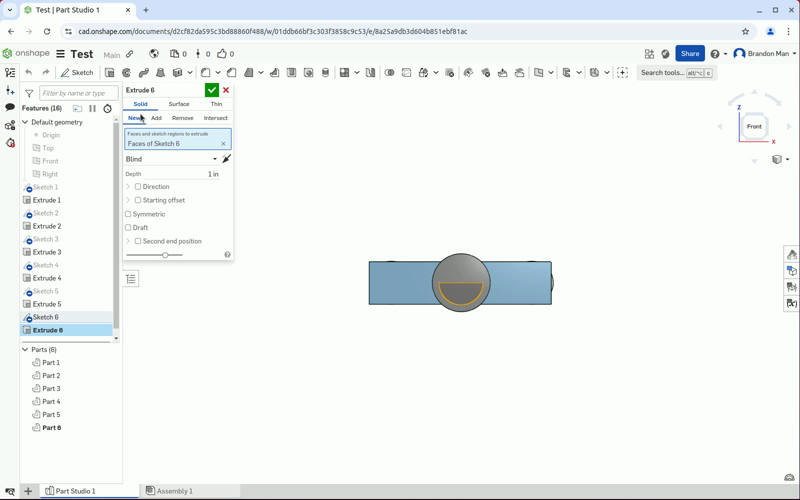
mouse_move(137, 120)
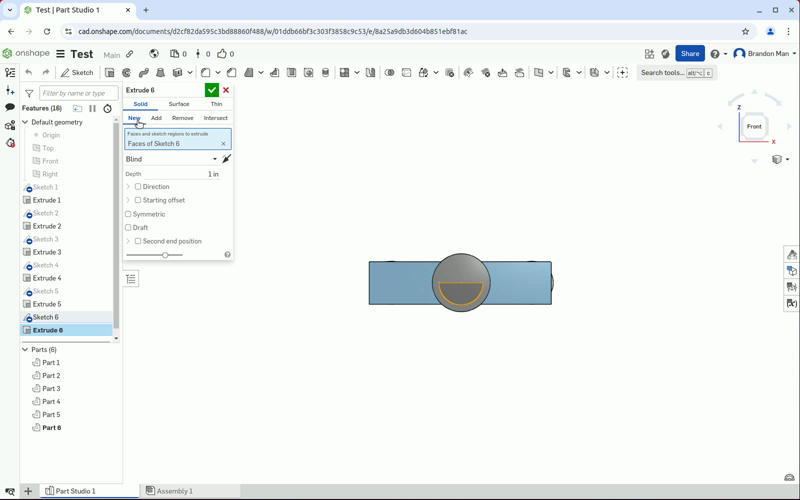
click(137, 120)
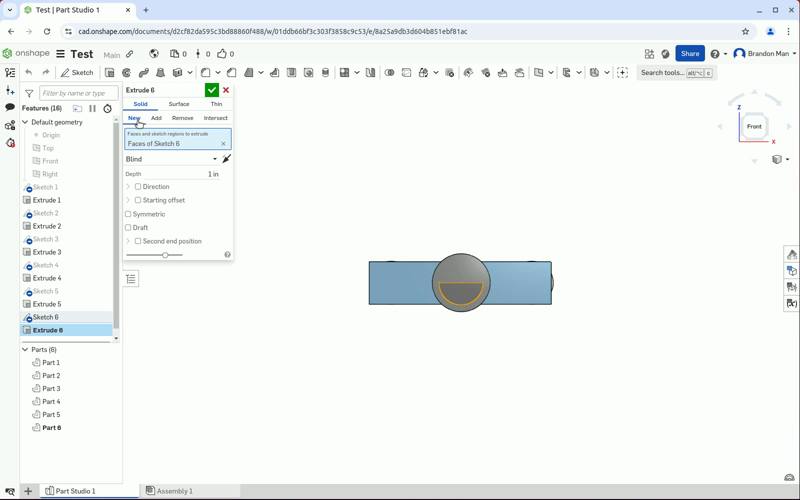
key(tab, 4)
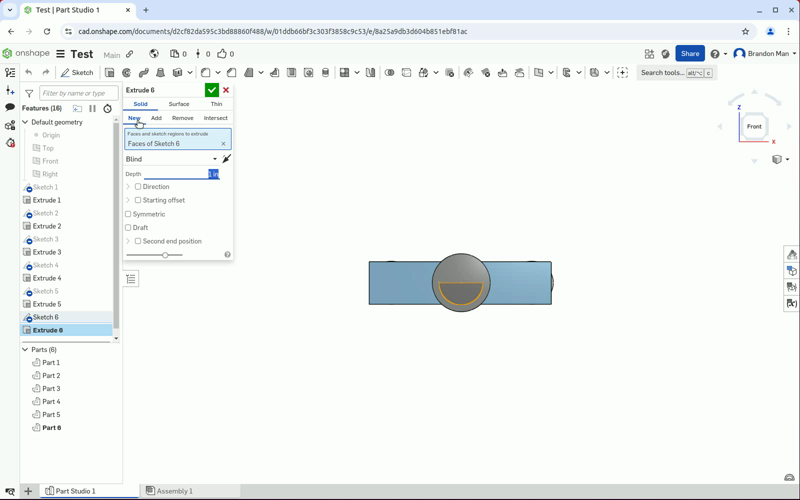
text(-17.331)
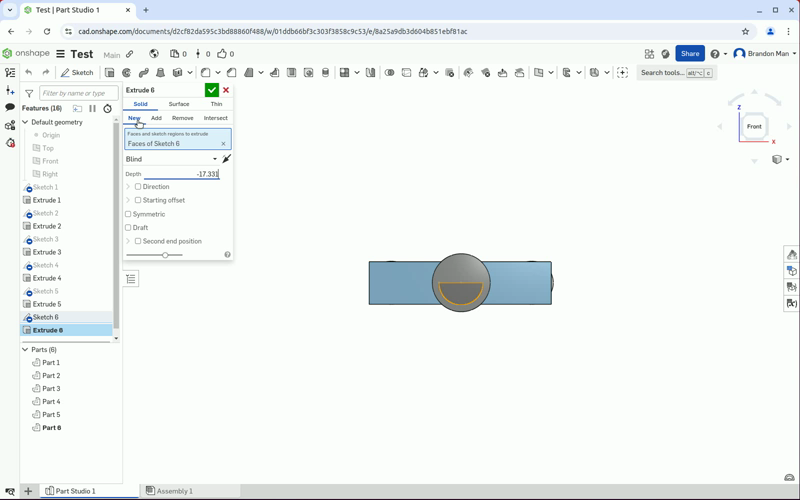
key(enter)
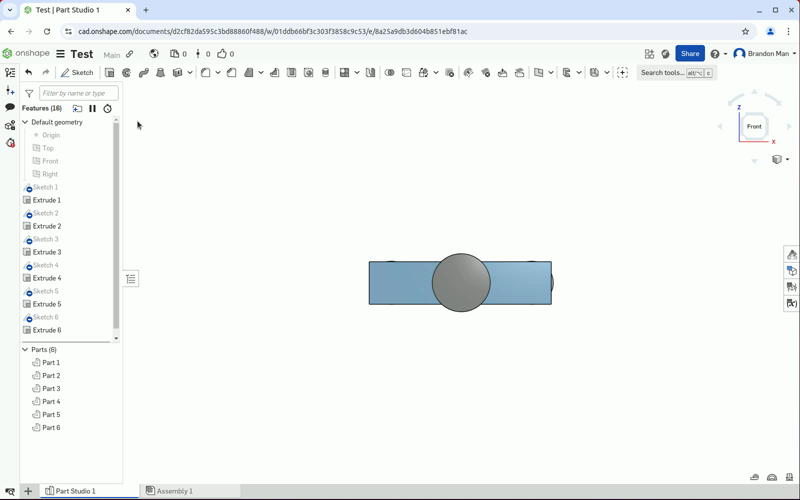
key(shift+h)
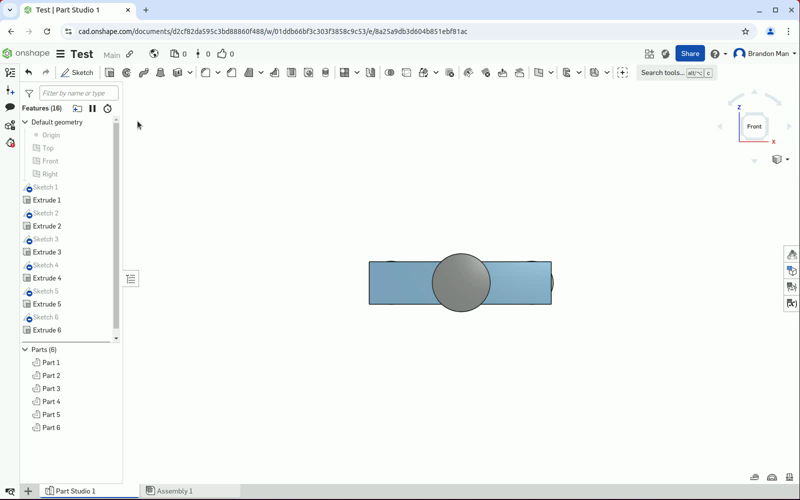
key(shift+h)
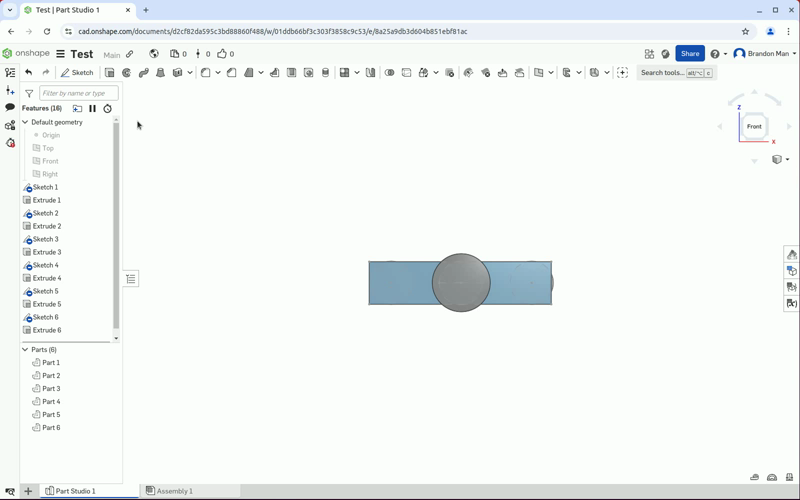
key(shift+7)
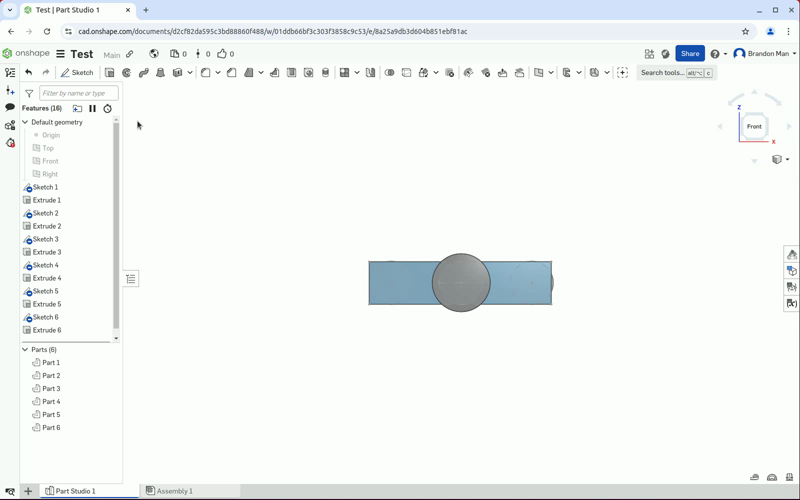
key(left, 2)
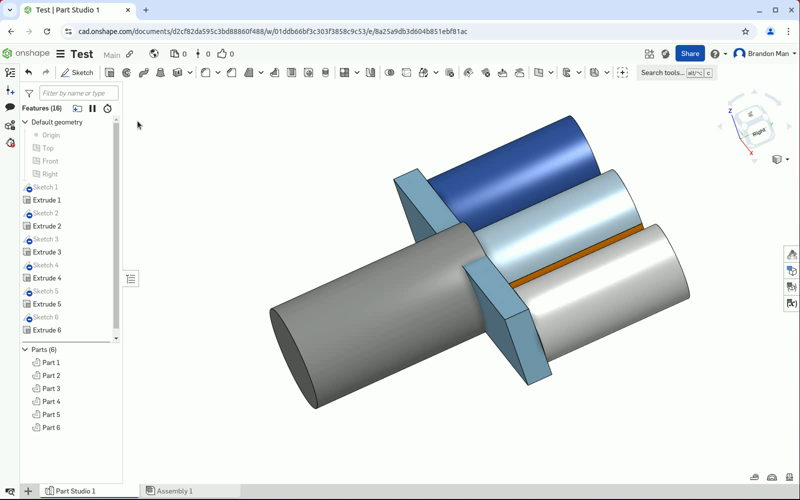
key(down, 2)
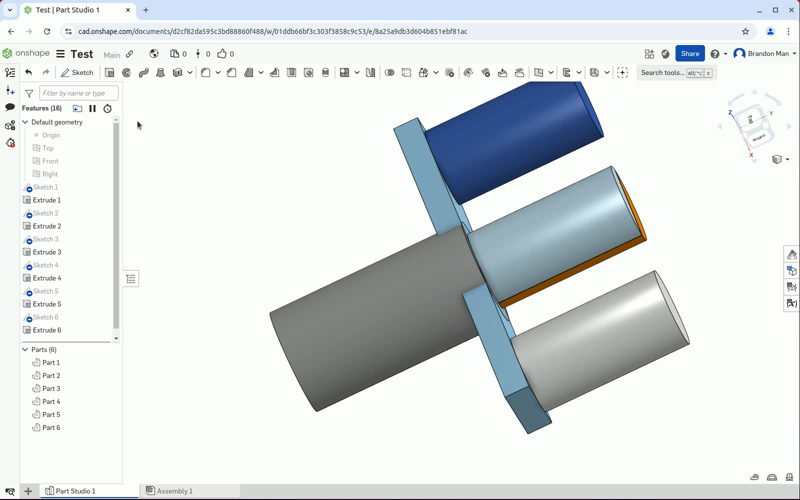
key(up, 2)
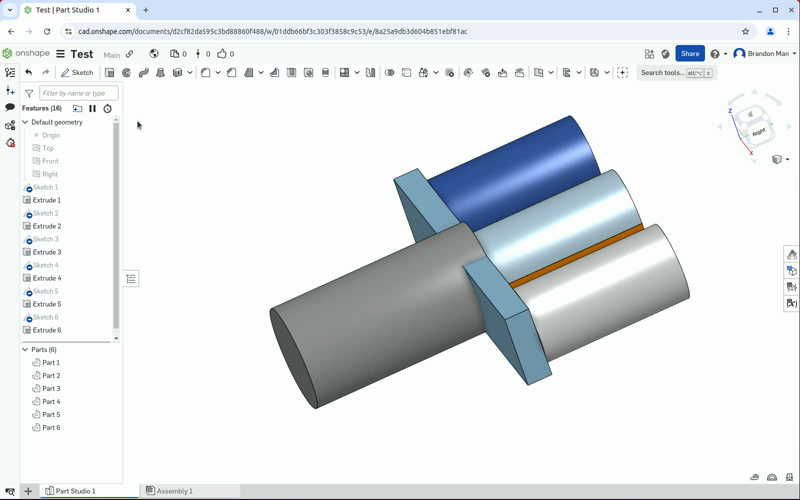
key(right, 2)
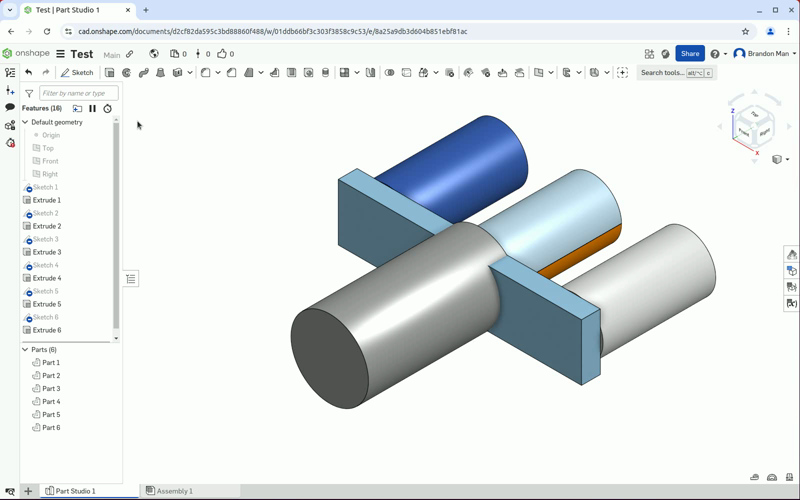
mouse_move(69, 189)
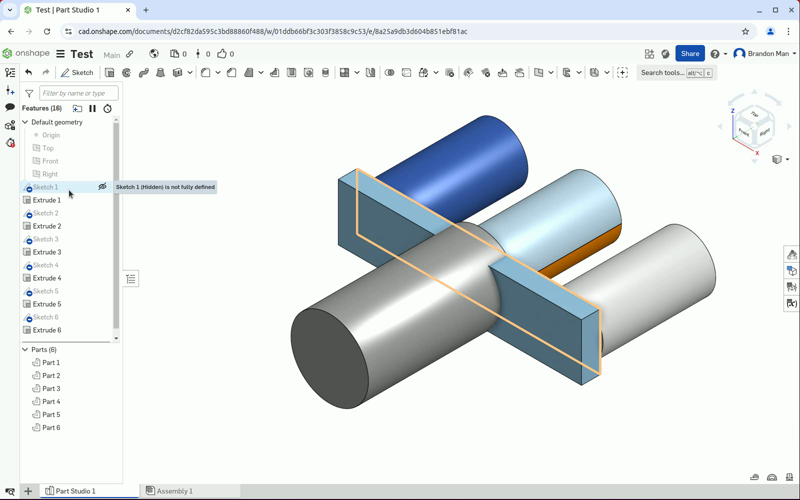
click(69, 189)